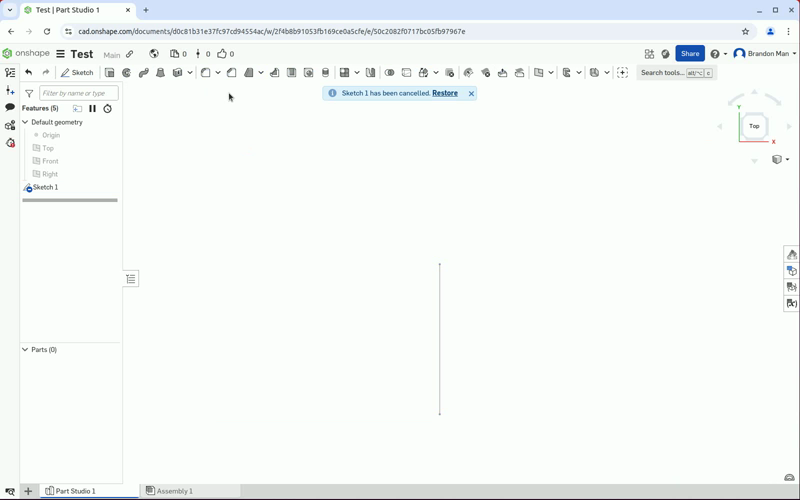
key(shift+h)
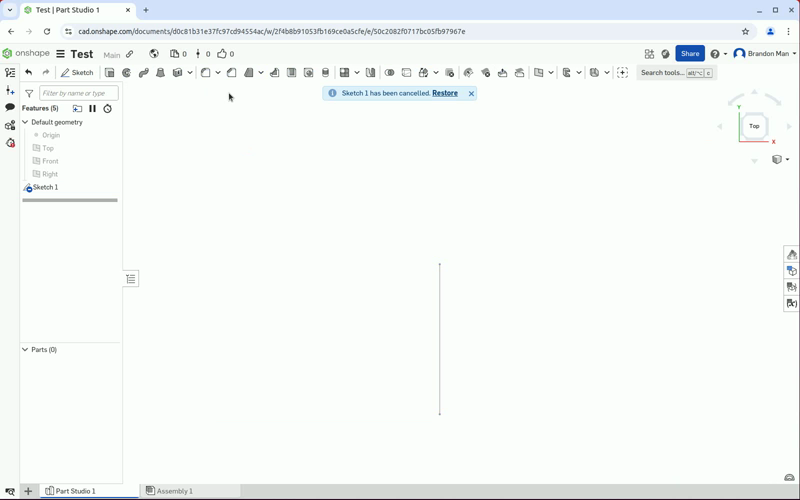
key(shift+s)
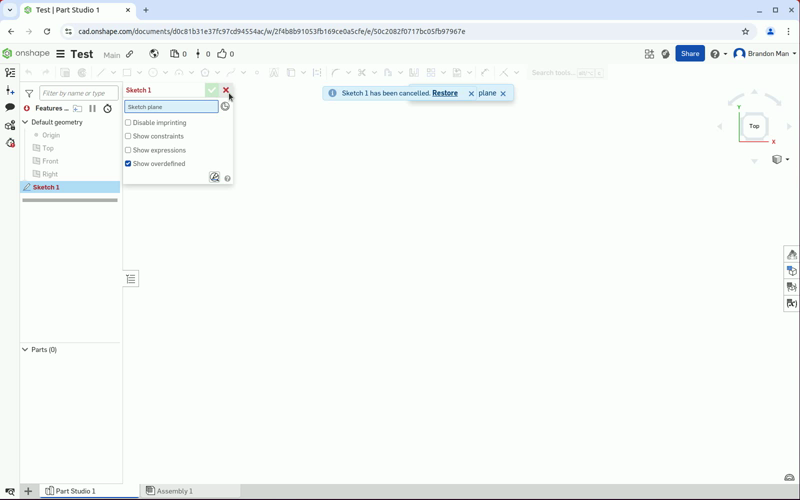
mouse_move(73, 150)
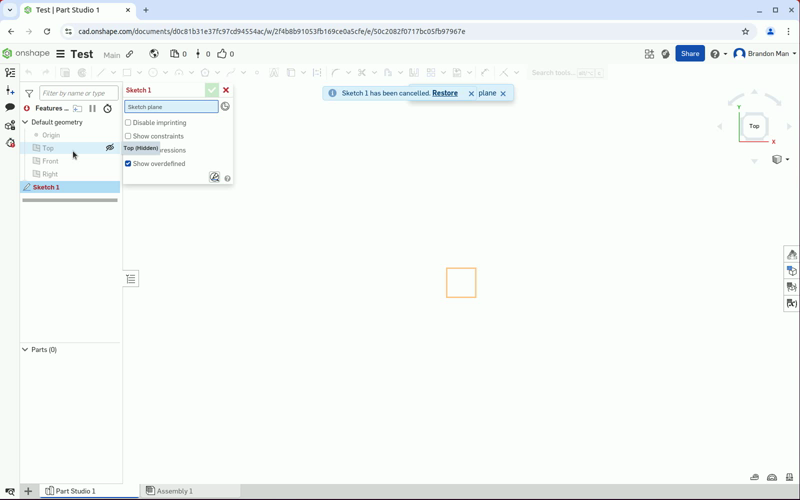
click(73, 150)
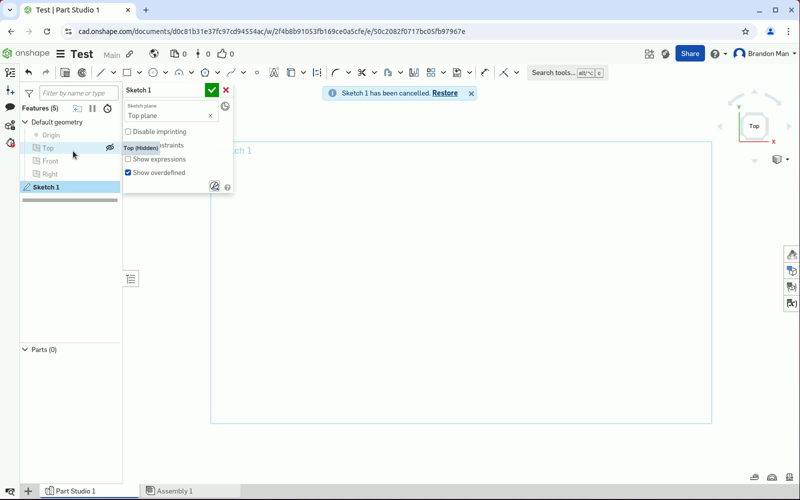
mouse_move(73, 352)
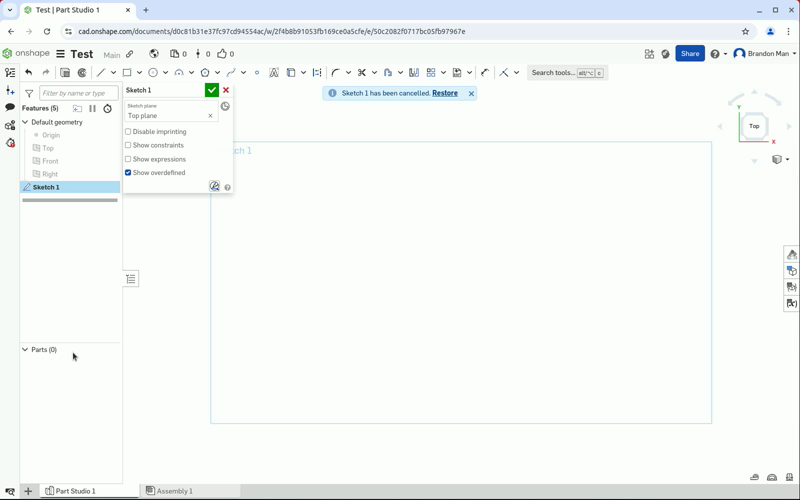
key(y)
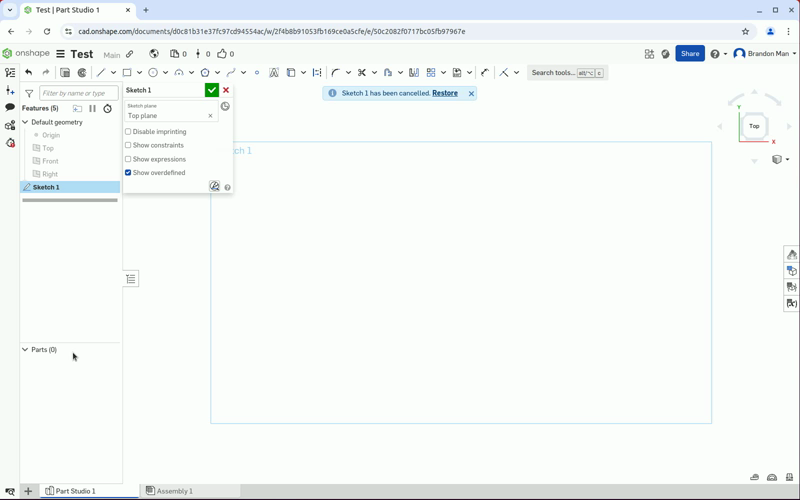
key(c)
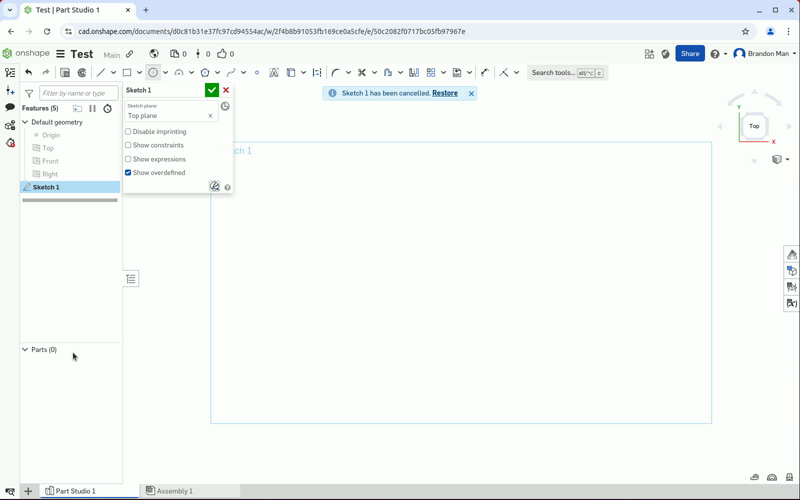
key_down(shift)
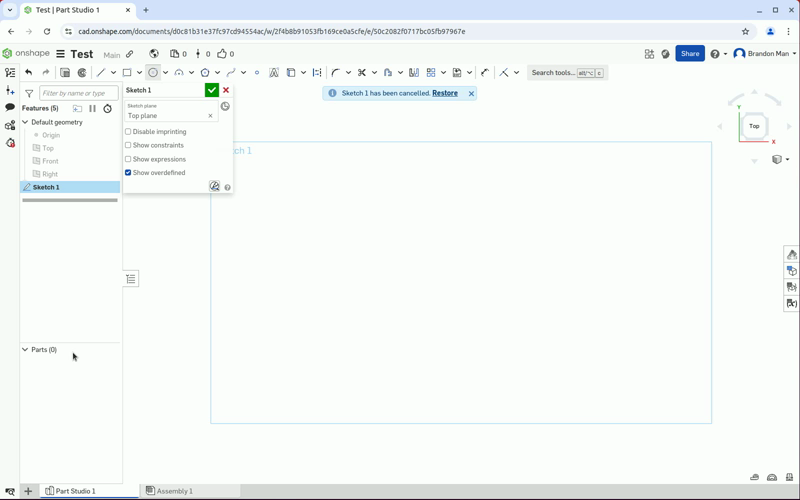
mouse_move(461, 282)
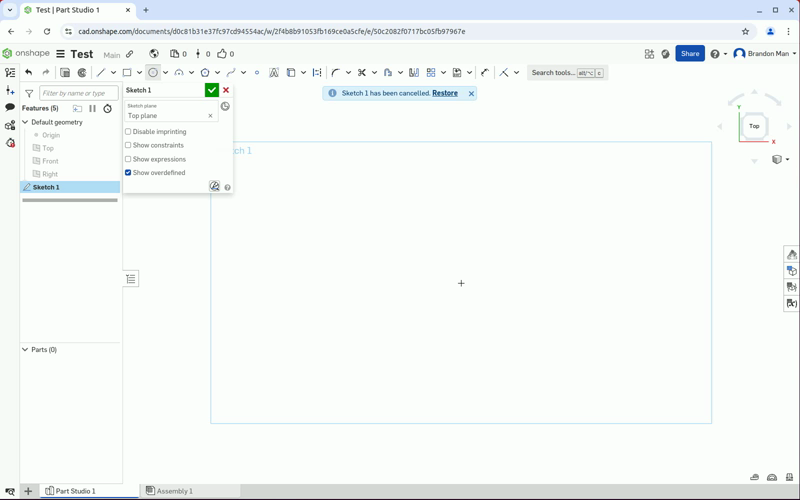
click(461, 282)
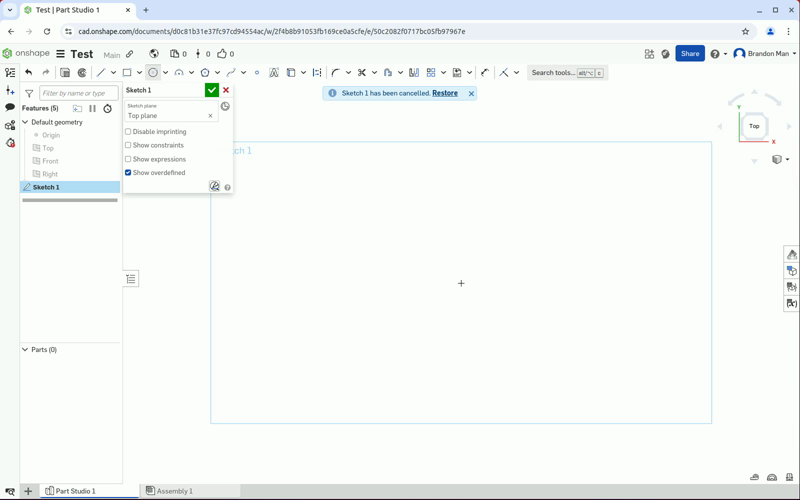
key_up(shift)
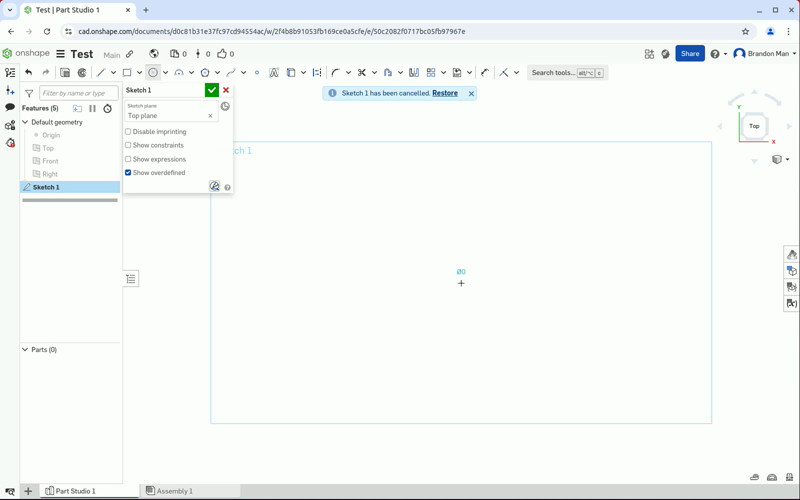
mouse_move(574, 282)
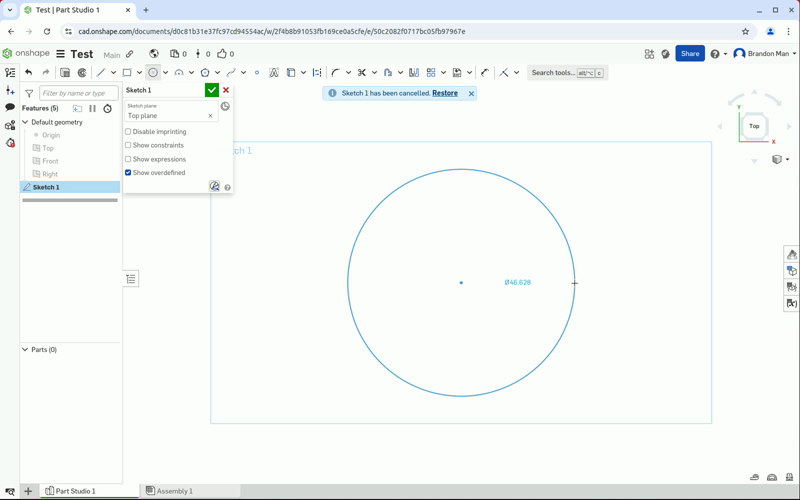
click(574, 282)
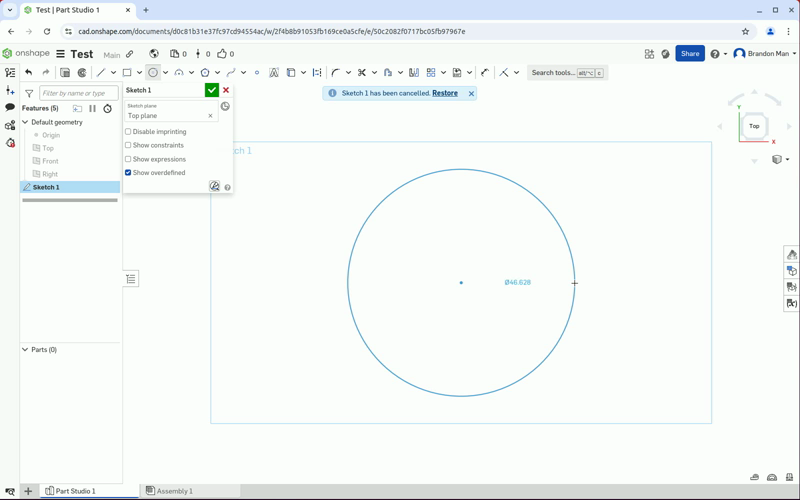
key(esc)
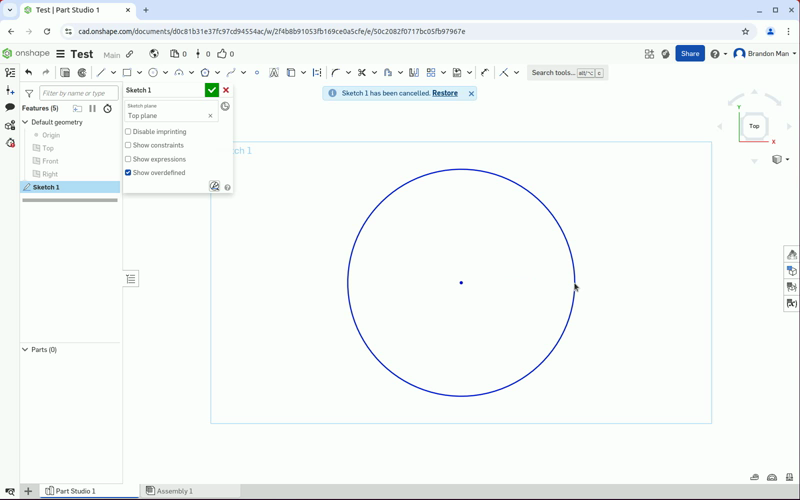
key(c)
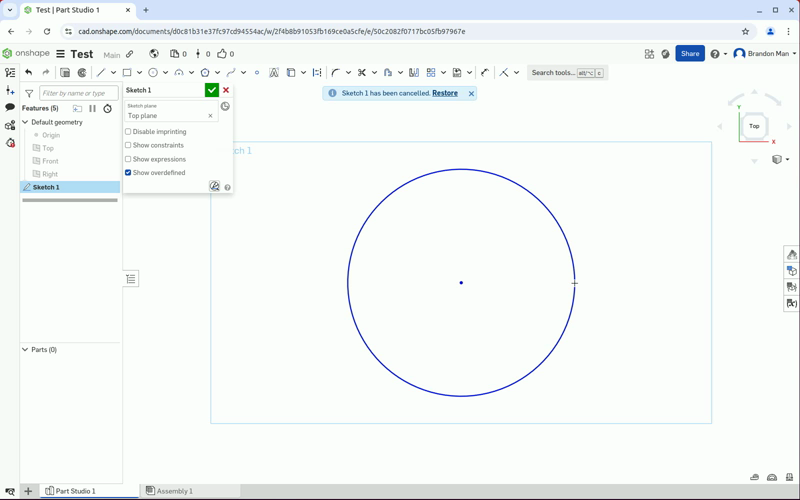
key_down(shift)
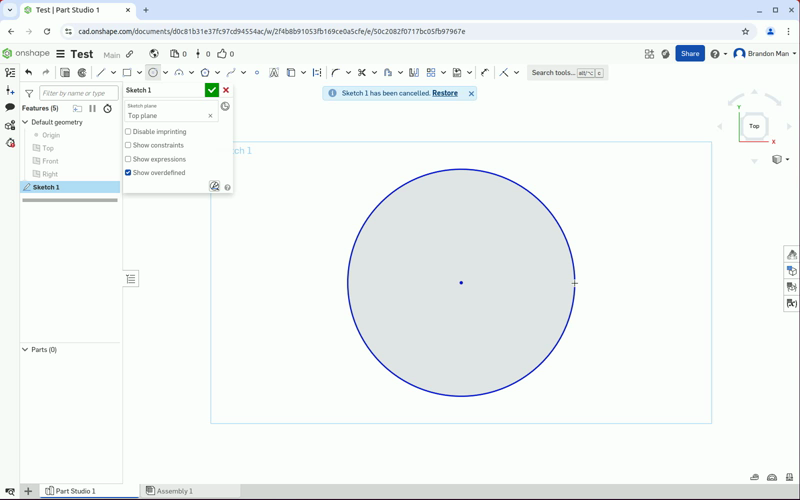
mouse_move(461, 282)
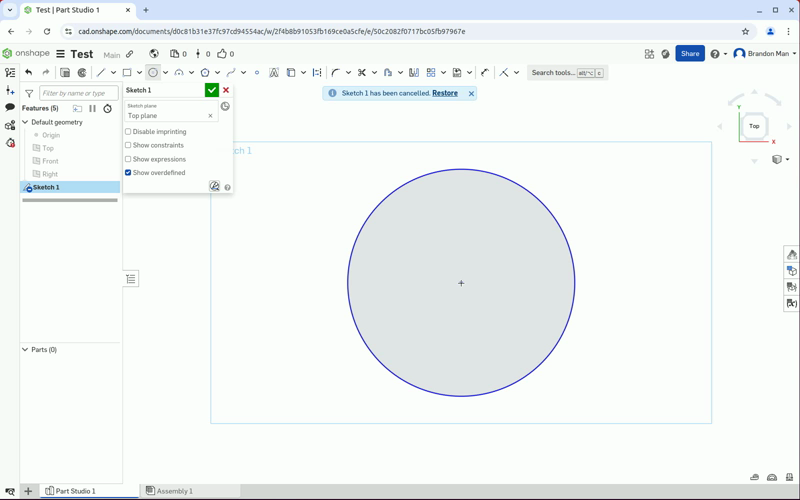
click(461, 282)
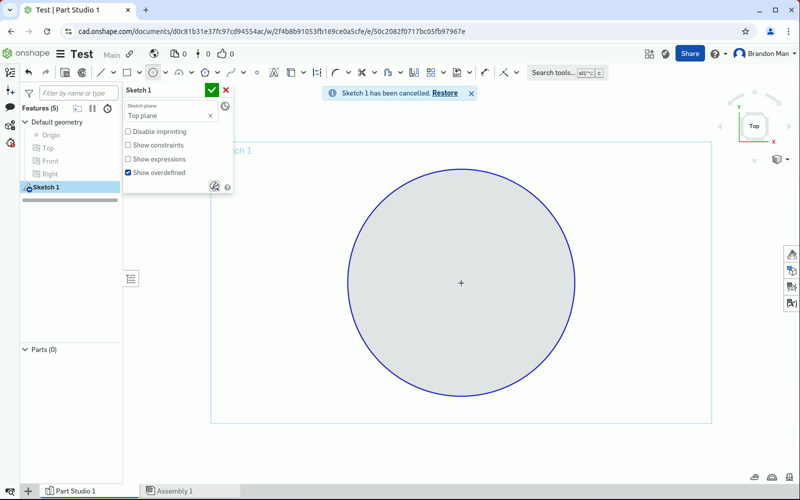
key_up(shift)
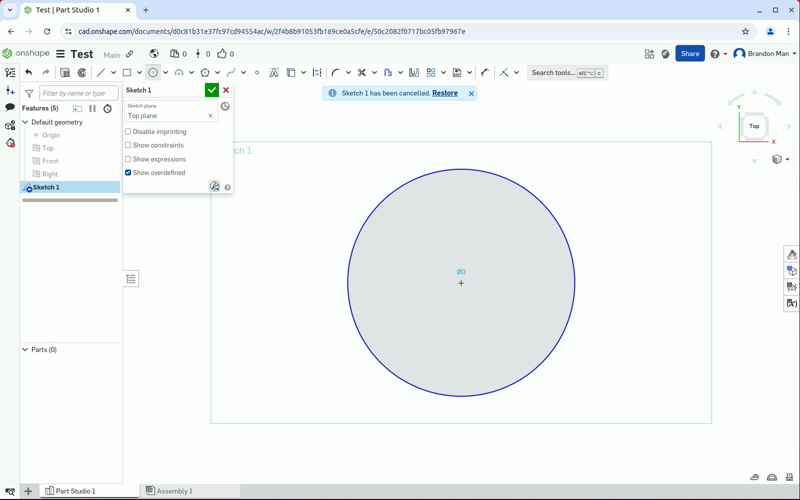
mouse_move(503, 282)
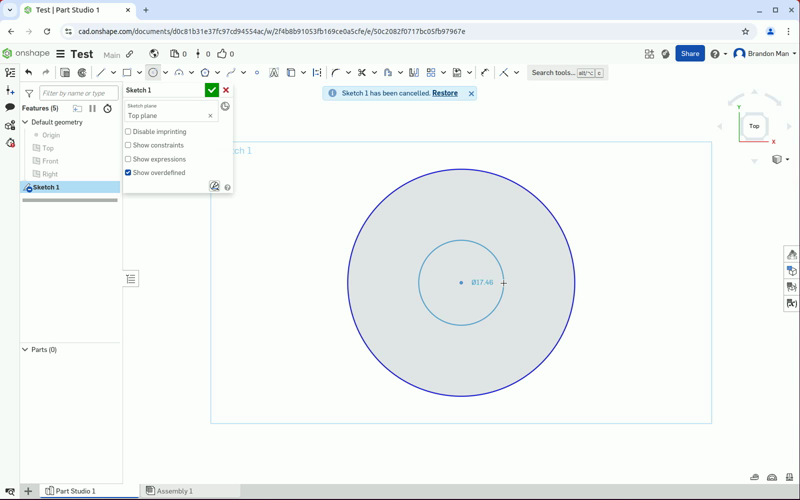
click(503, 282)
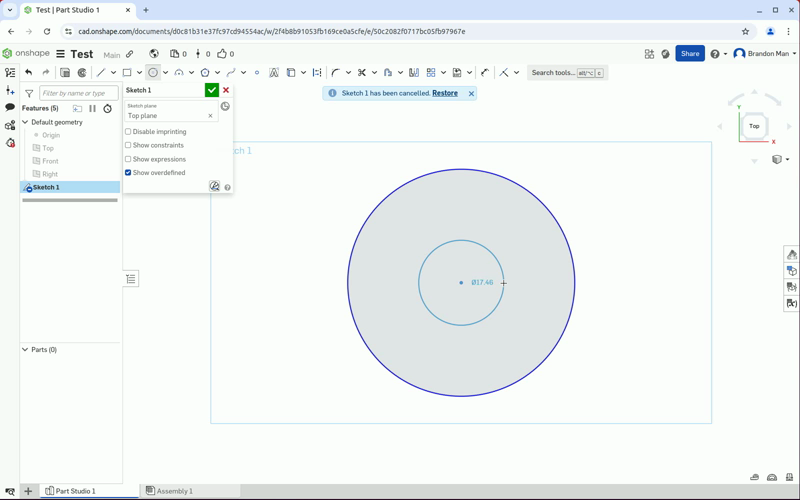
key(esc)
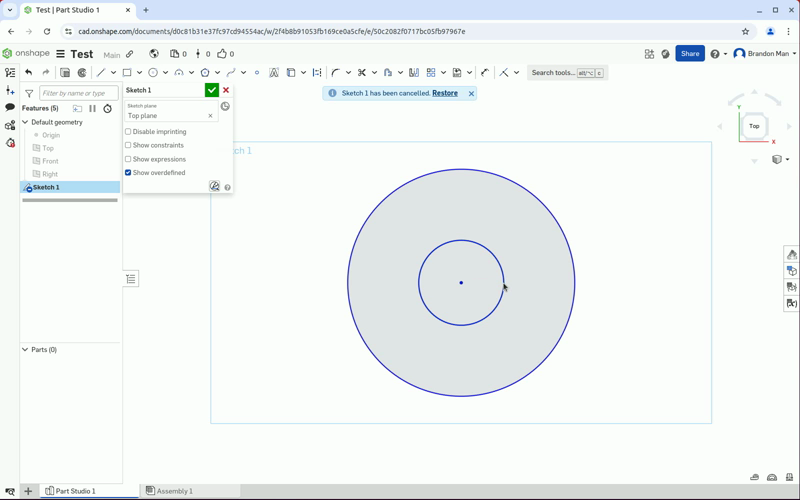
mouse_move(428, 344)
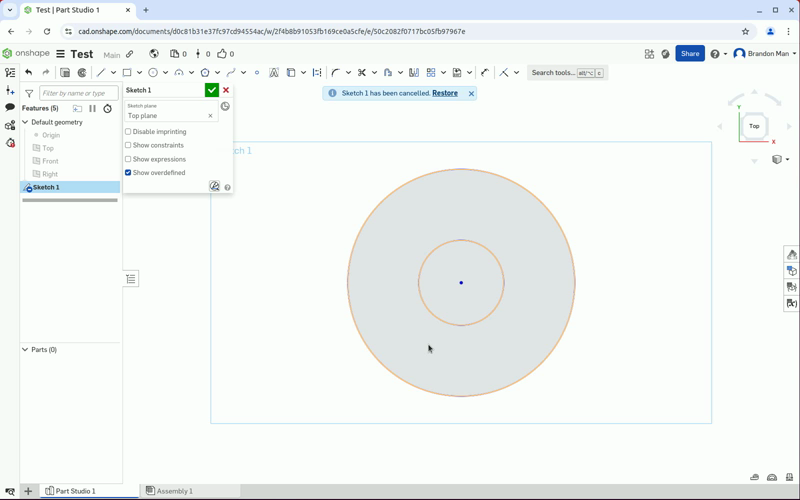
click(428, 344)
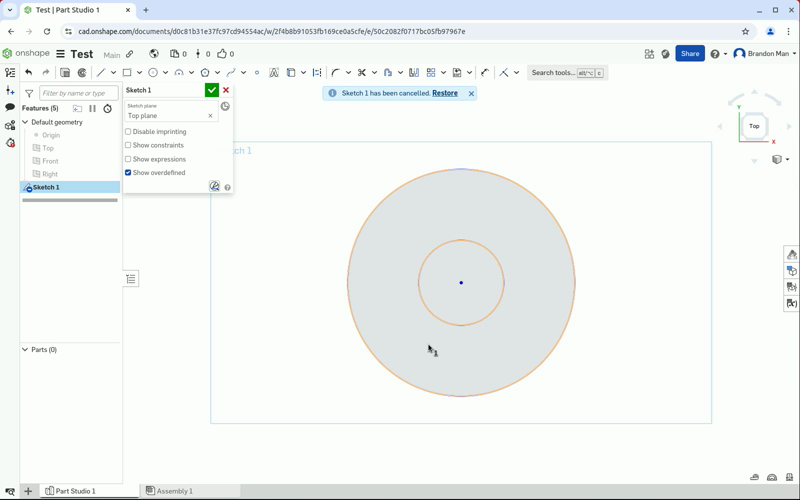
mouse_move(73, 352)
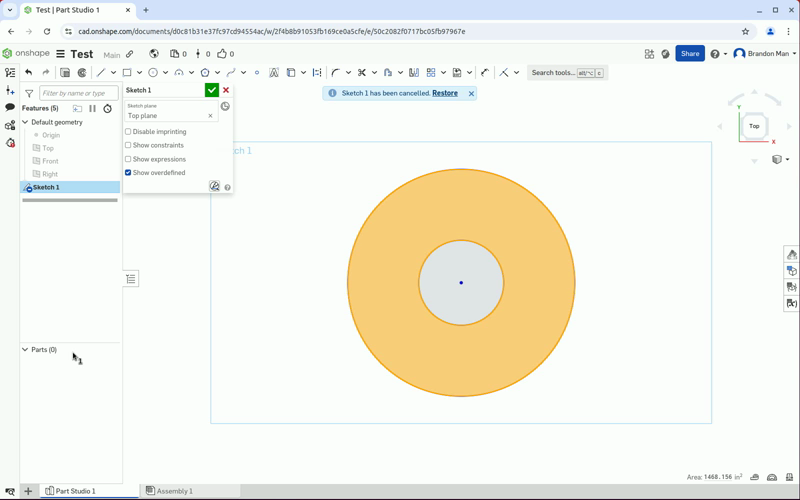
key(shift+y)
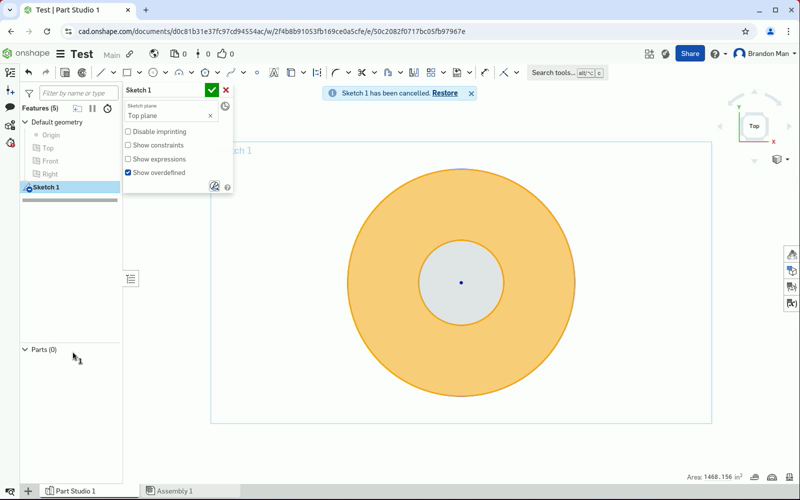
key(shift+e)
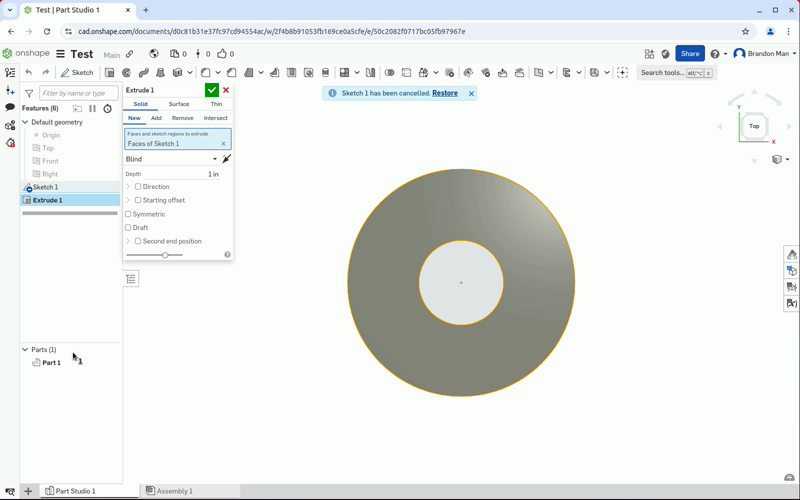
mouse_move(143, 106)
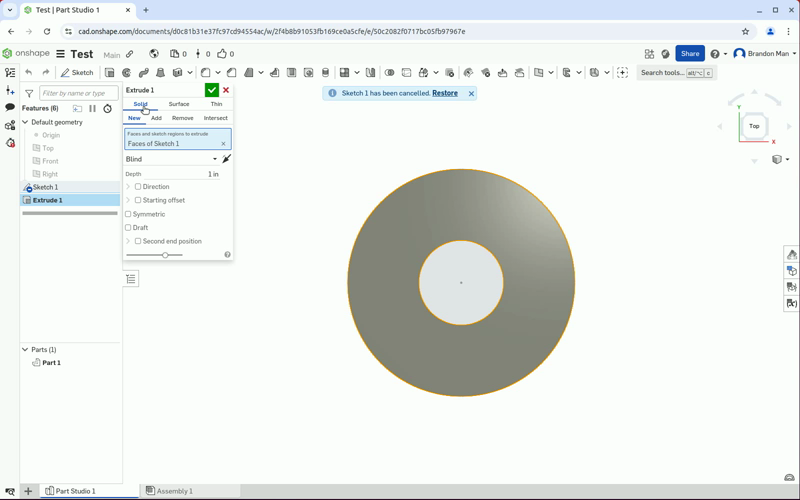
click(143, 106)
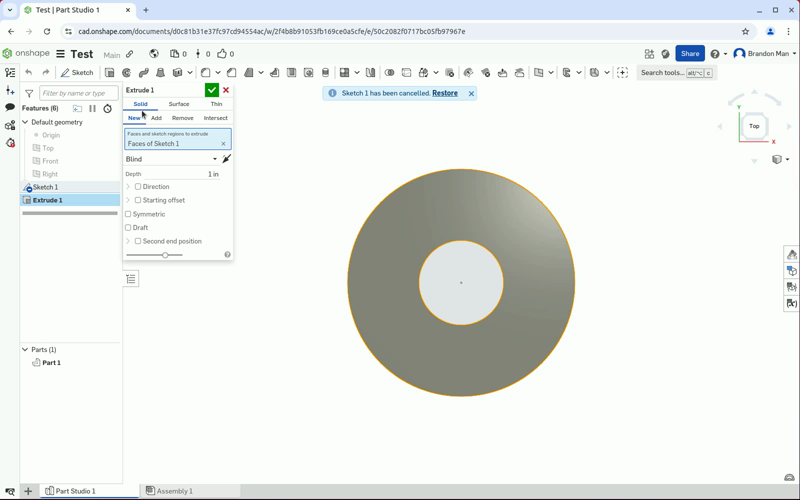
mouse_move(137, 120)
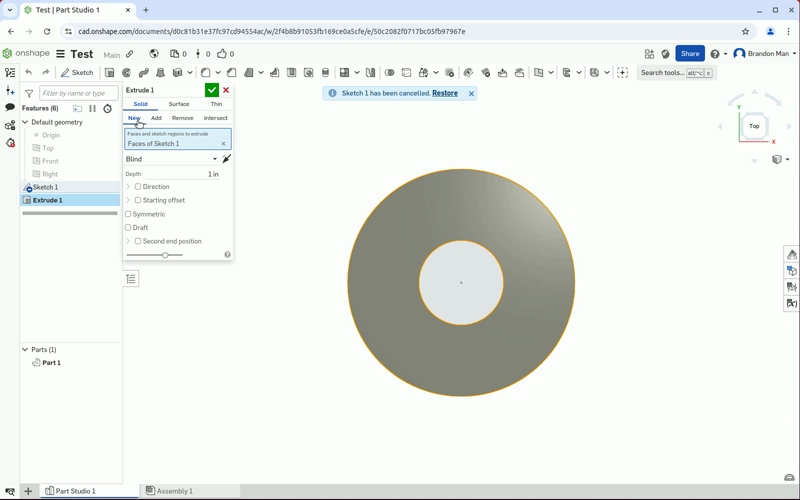
click(137, 120)
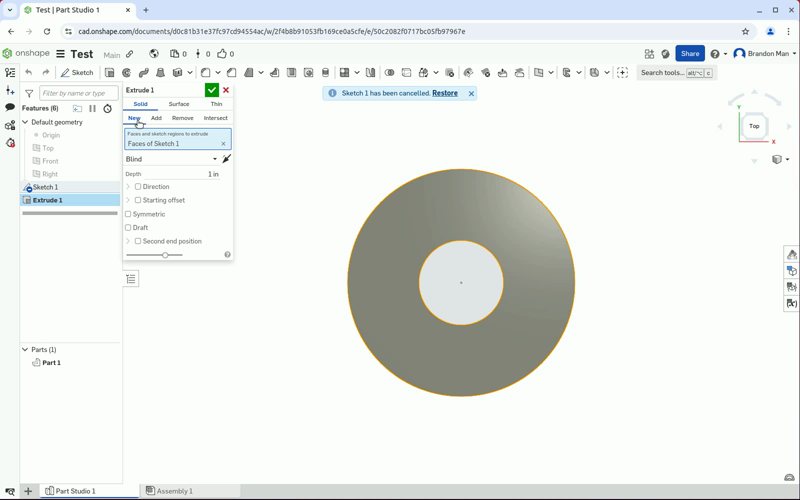
key(tab, 4)
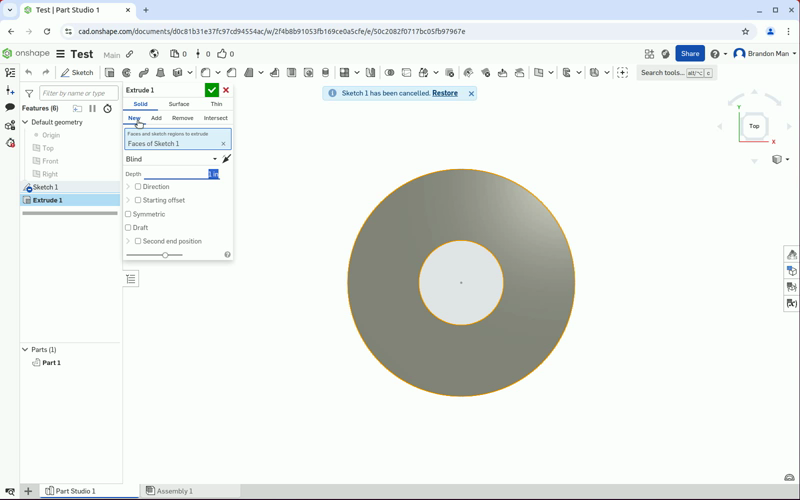
text(1.685)
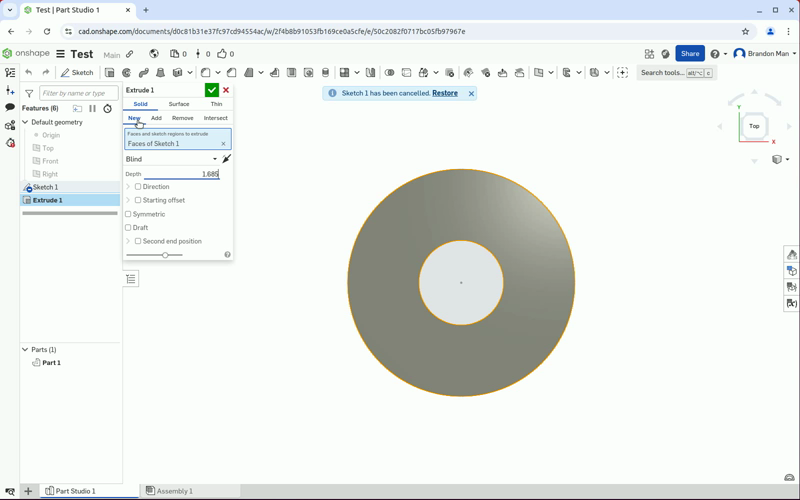
key(enter)
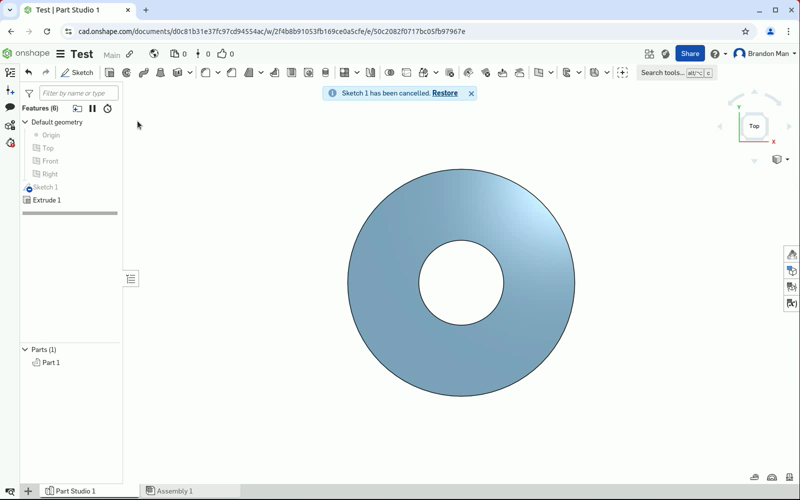
key(shift+h)
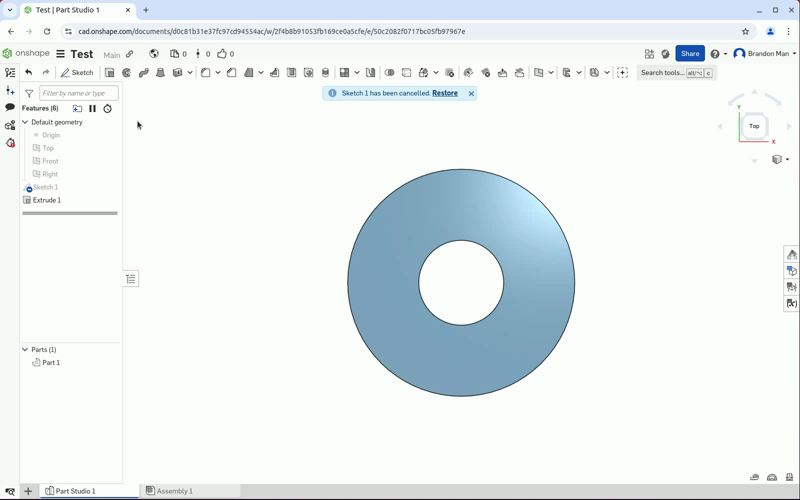
key(shift+h)
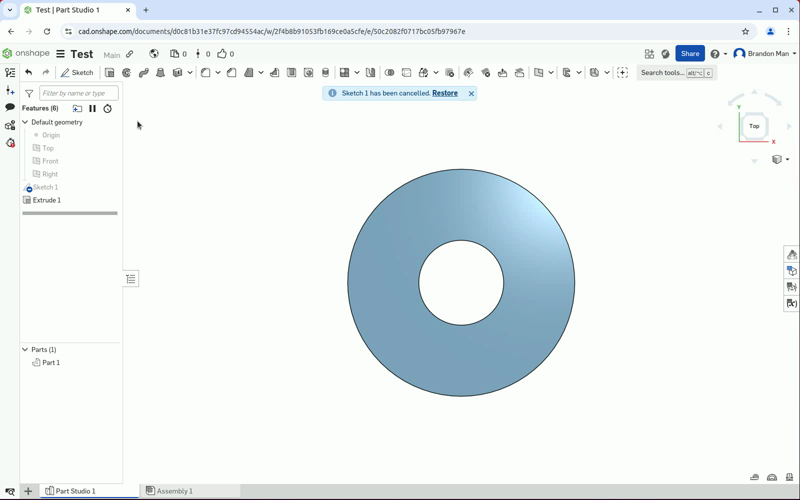
mouse_move(73, 189)
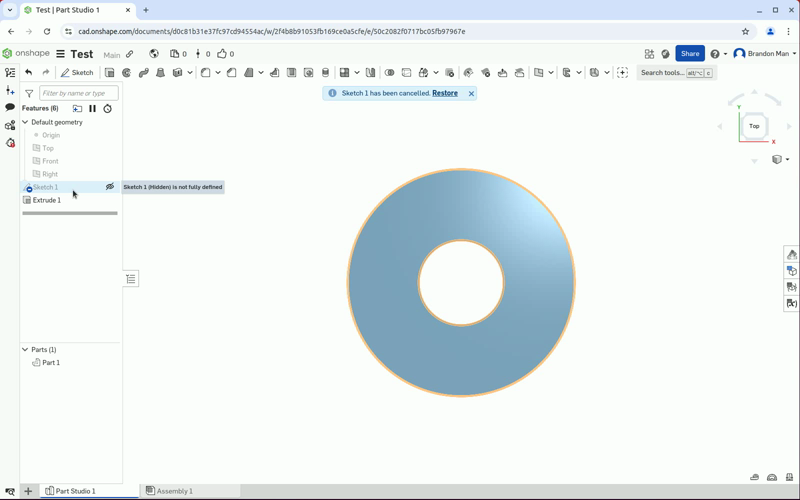
click(73, 189)
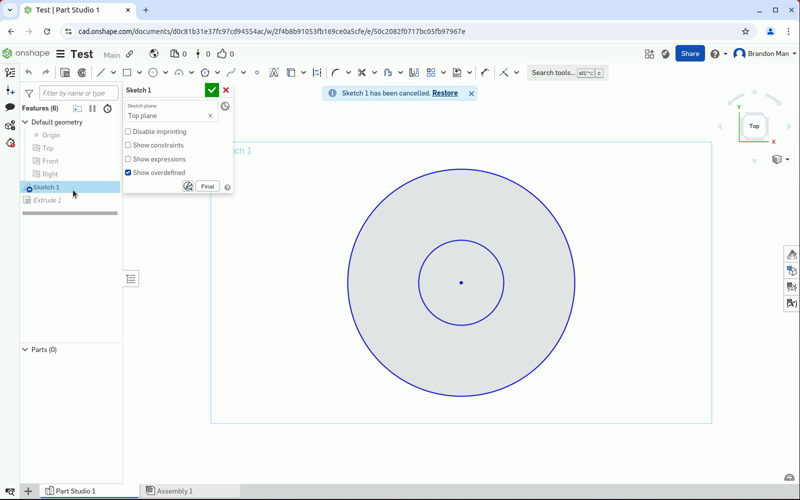
mouse_move(229, 92)
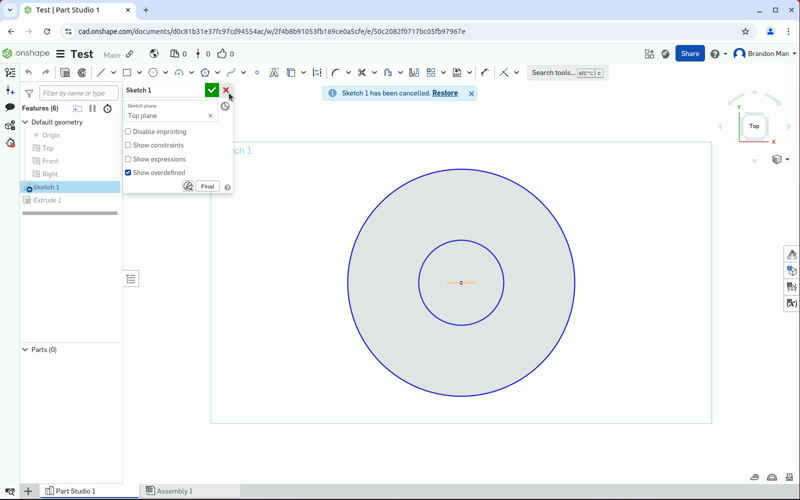
click(229, 92)
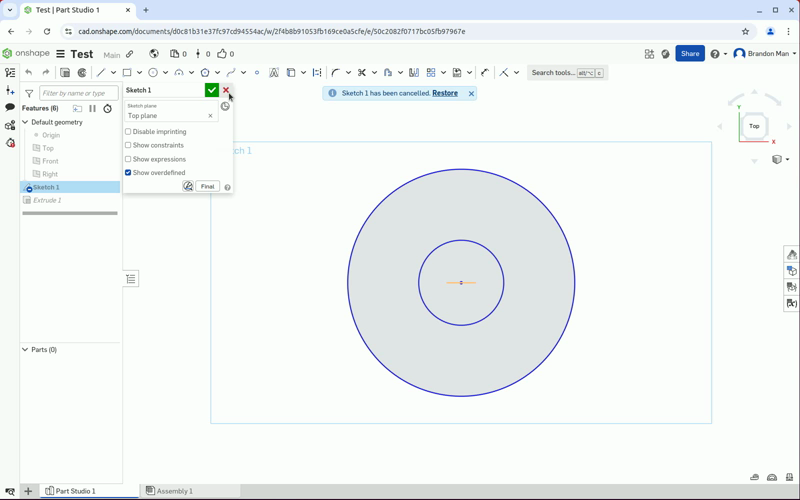
key(shift+s)
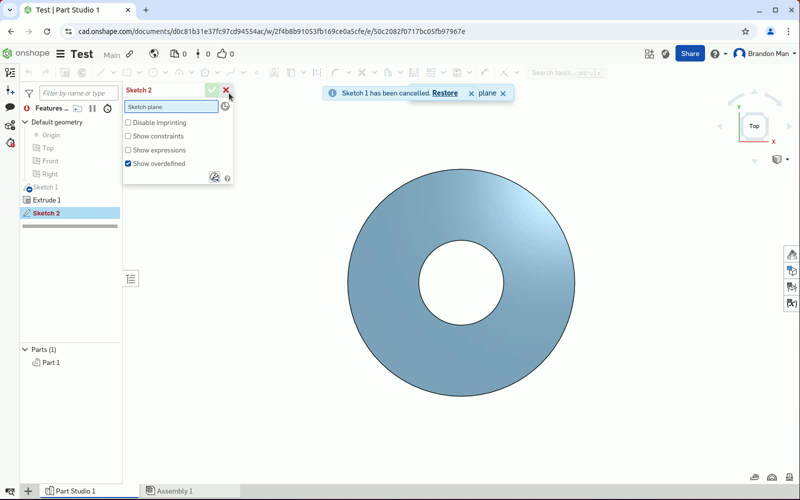
mouse_move(73, 150)
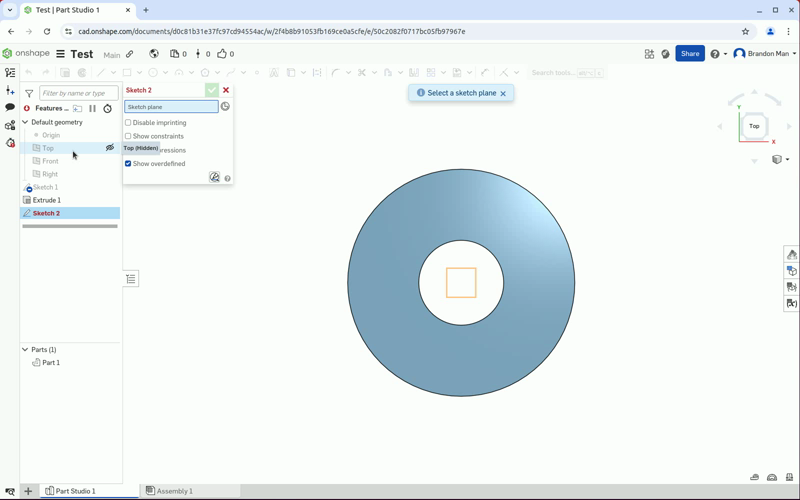
click(73, 150)
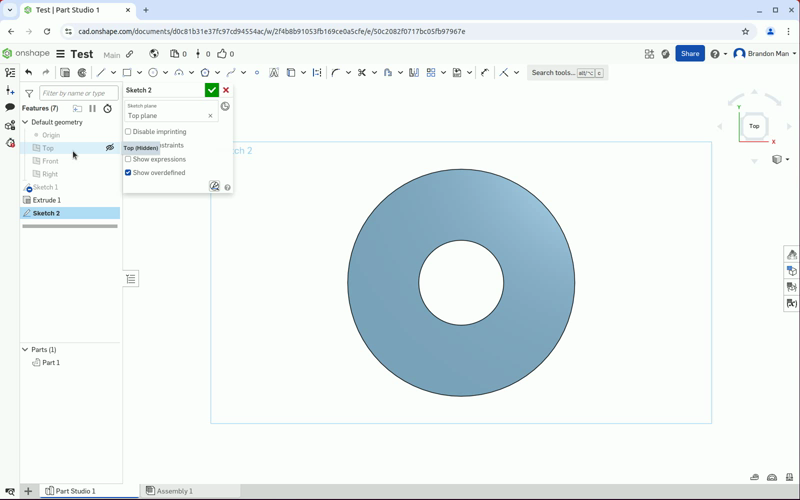
mouse_move(73, 352)
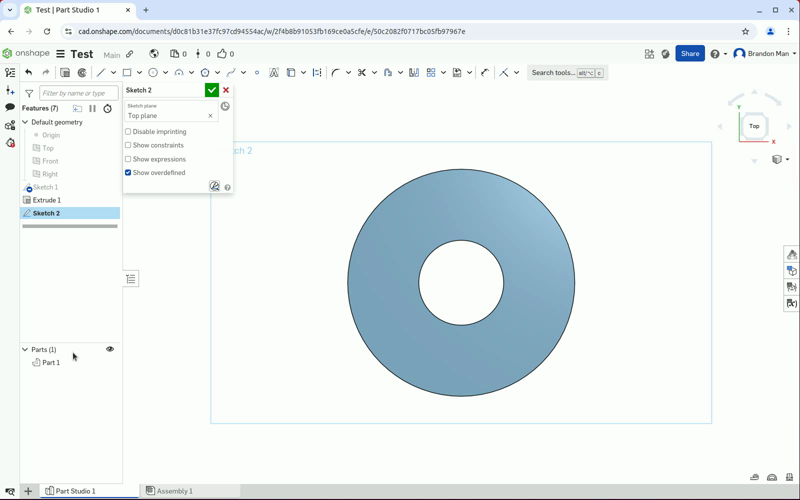
key(y)
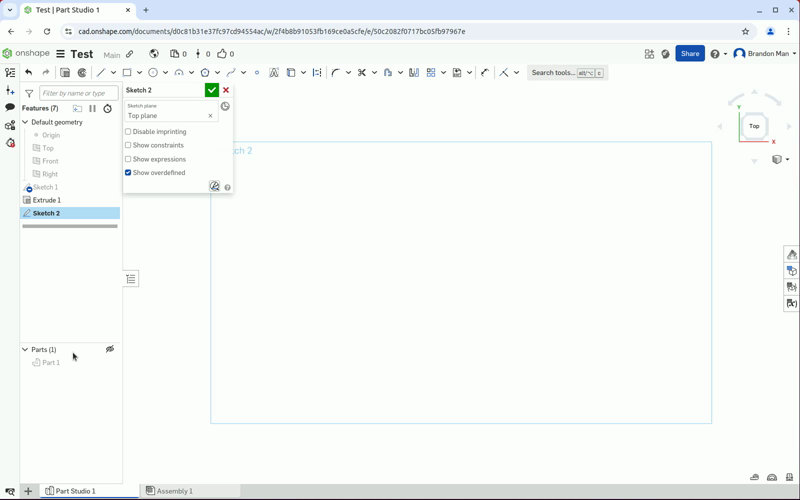
key(c)
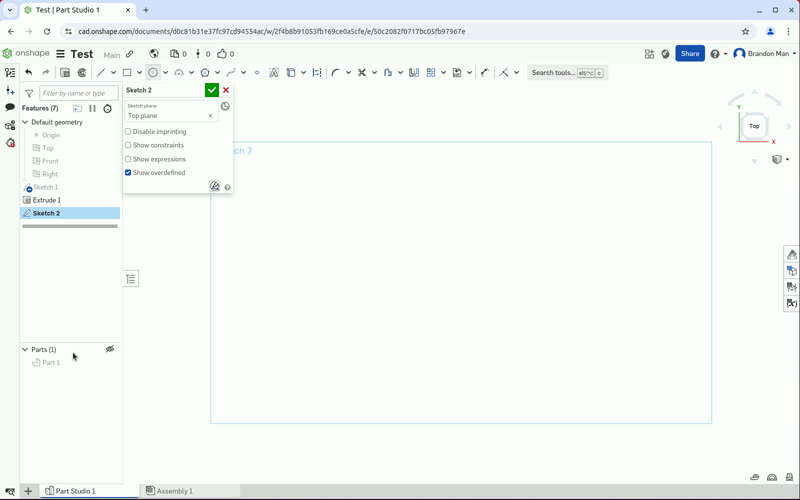
key_down(shift)
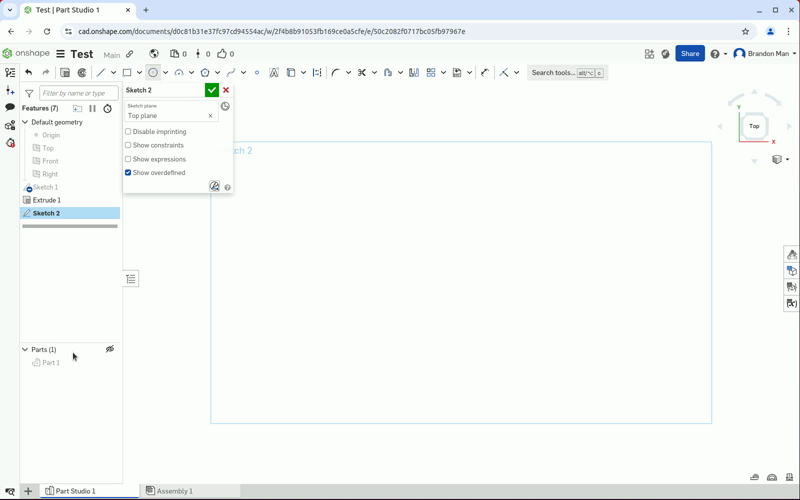
mouse_move(461, 282)
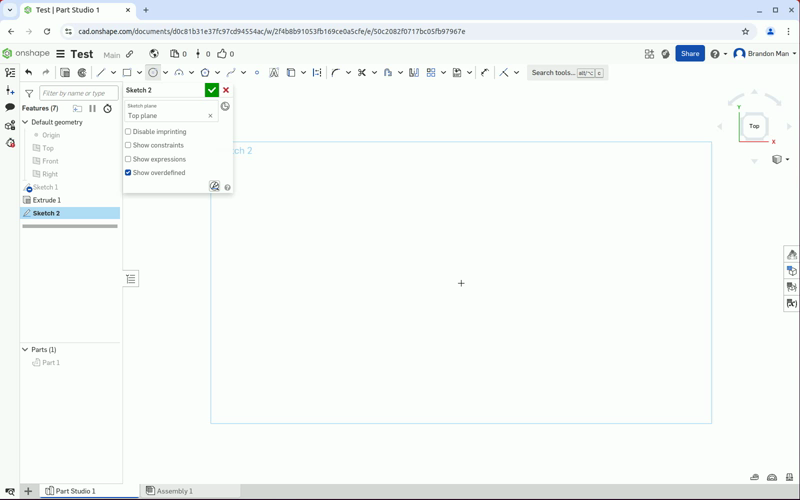
click(461, 282)
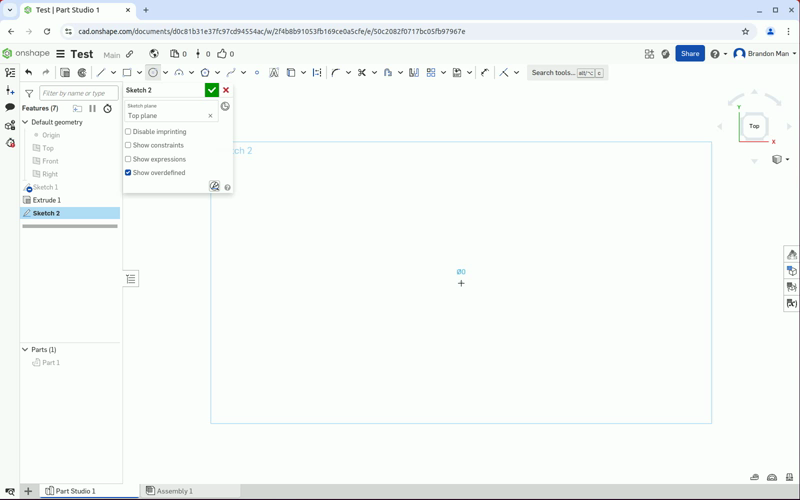
key_up(shift)
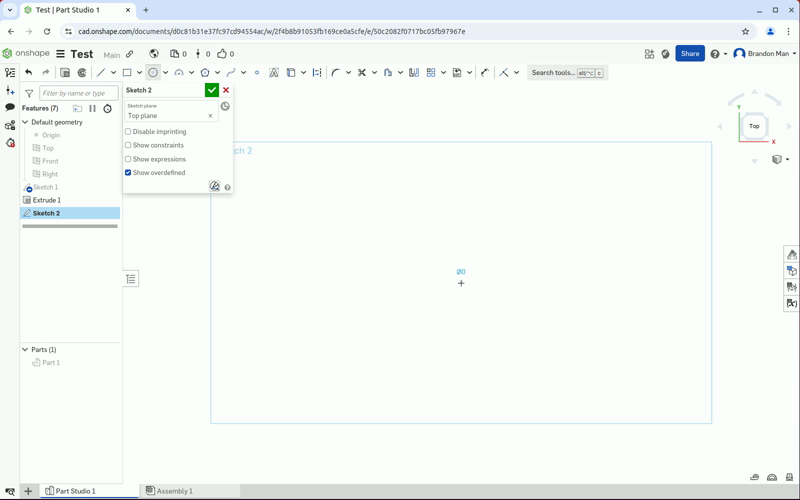
mouse_move(494, 282)
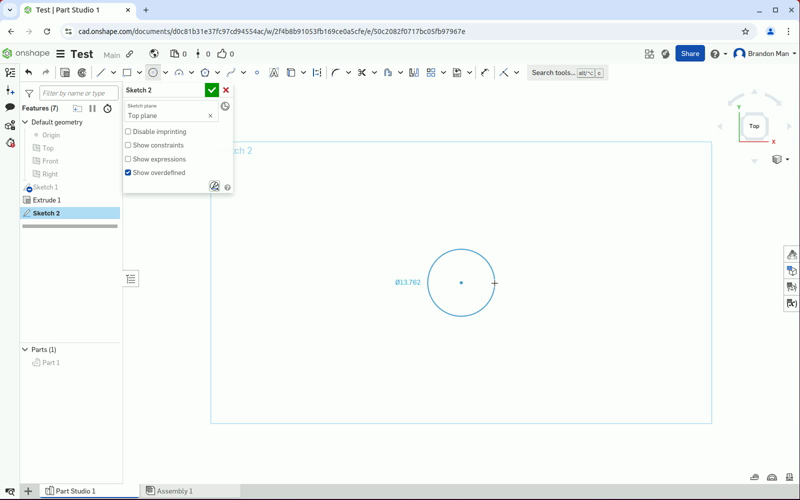
click(494, 282)
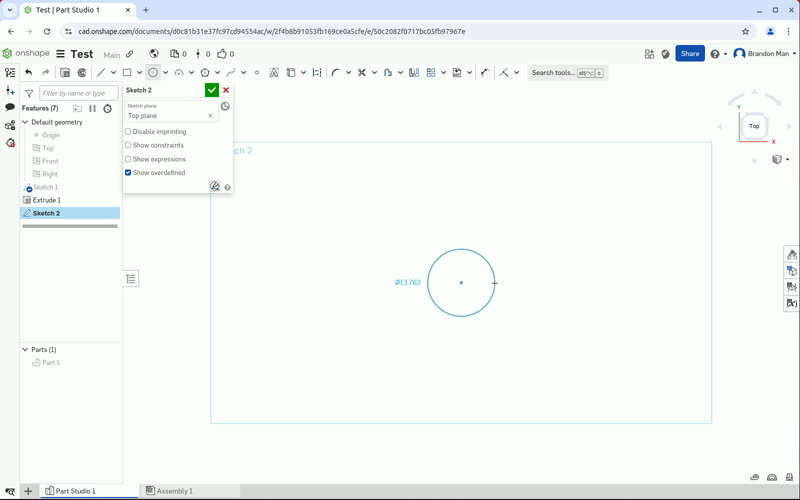
key(esc)
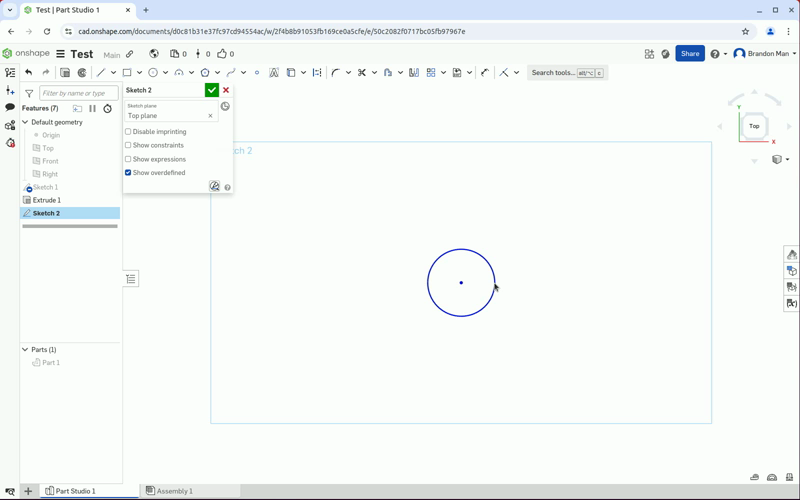
key(c)
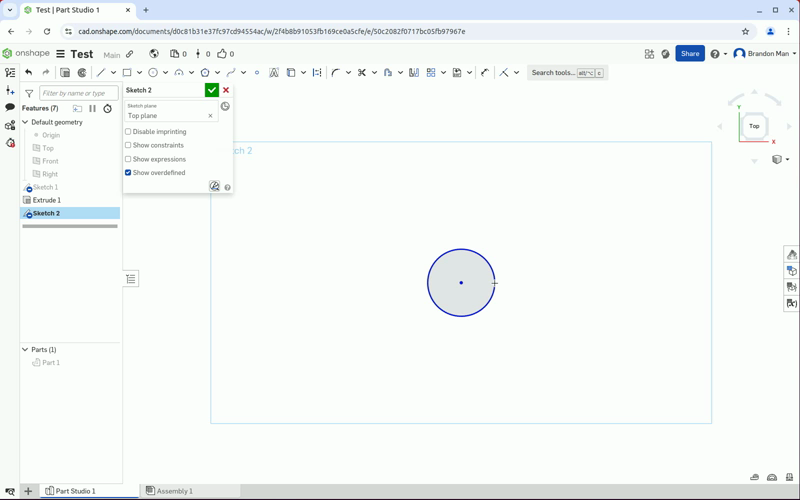
key_down(shift)
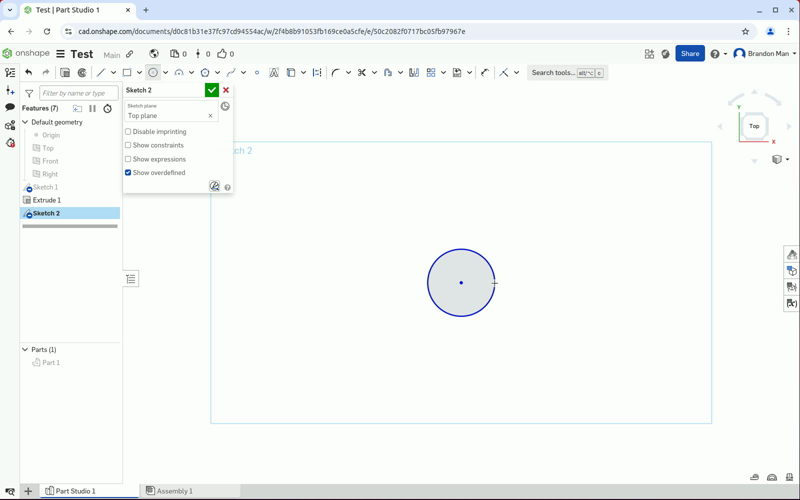
mouse_move(461, 282)
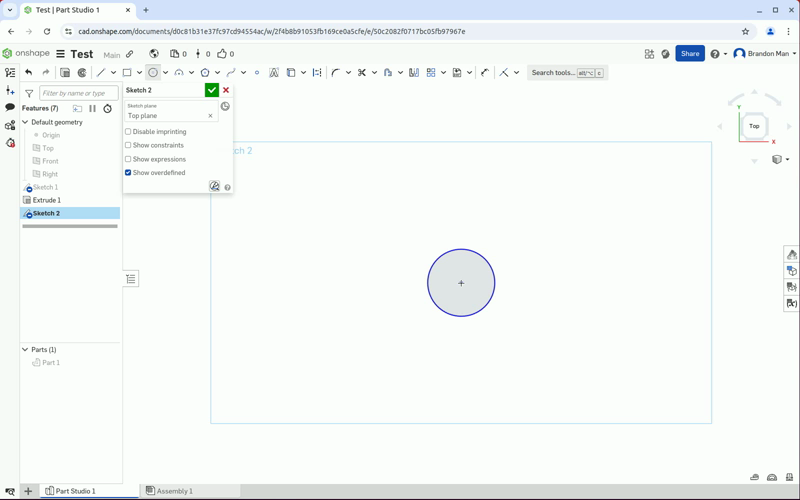
click(461, 282)
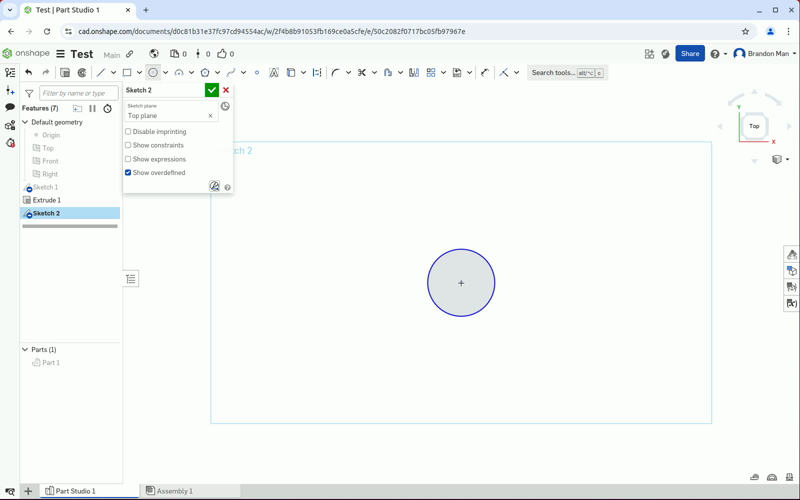
key_up(shift)
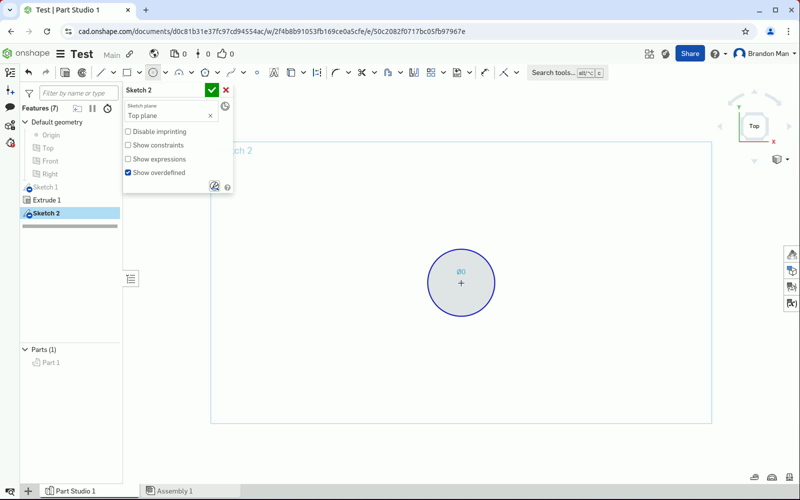
mouse_move(467, 282)
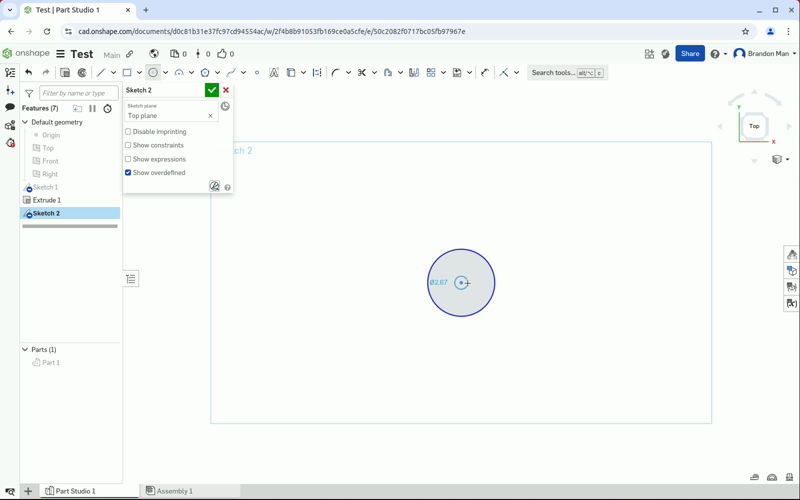
click(467, 282)
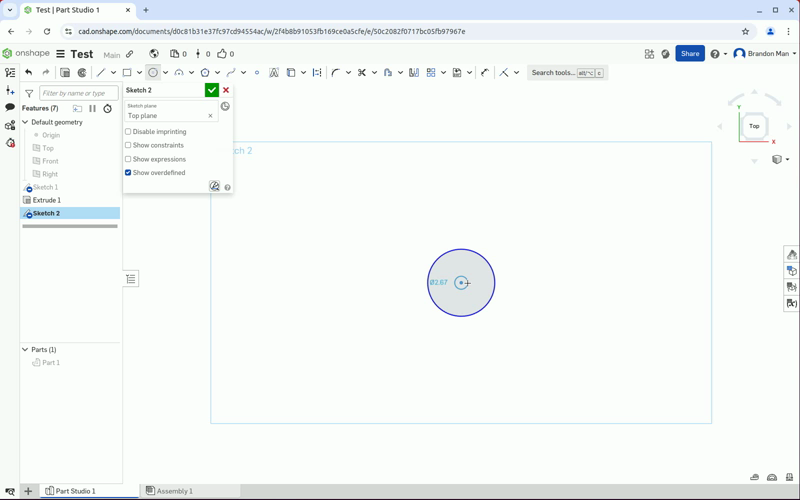
key(esc)
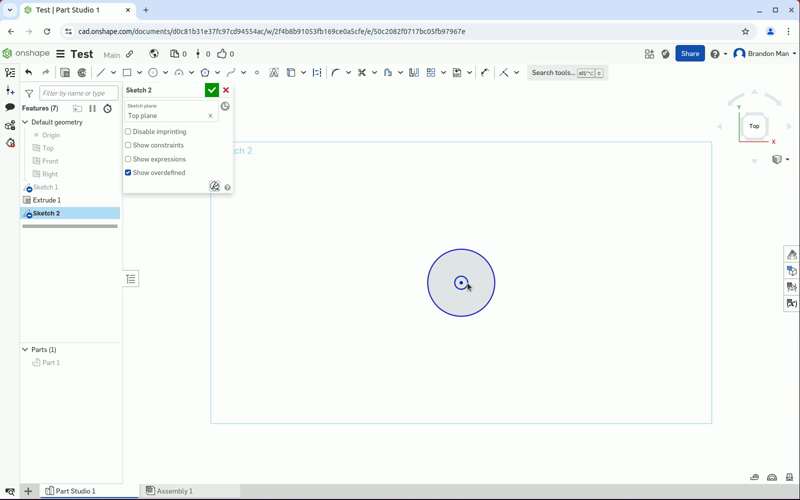
mouse_move(473, 256)
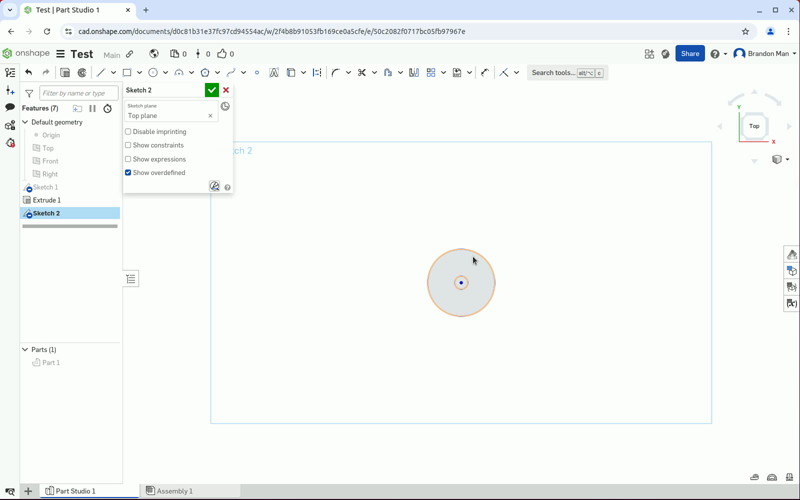
click(473, 256)
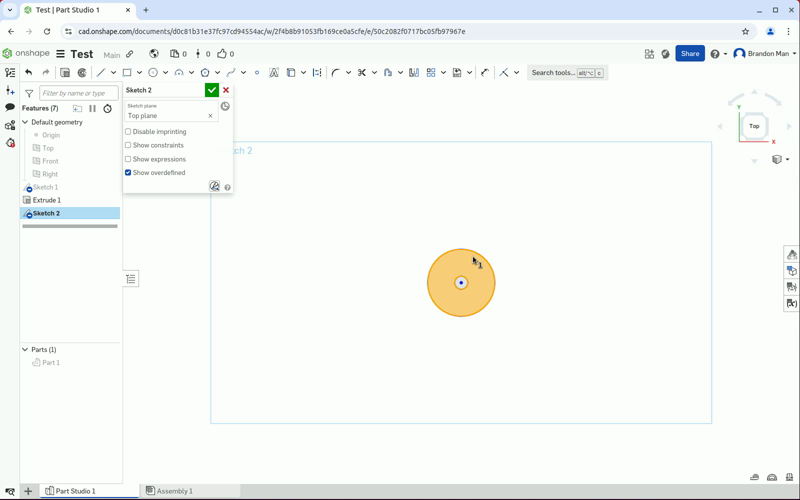
mouse_move(73, 352)
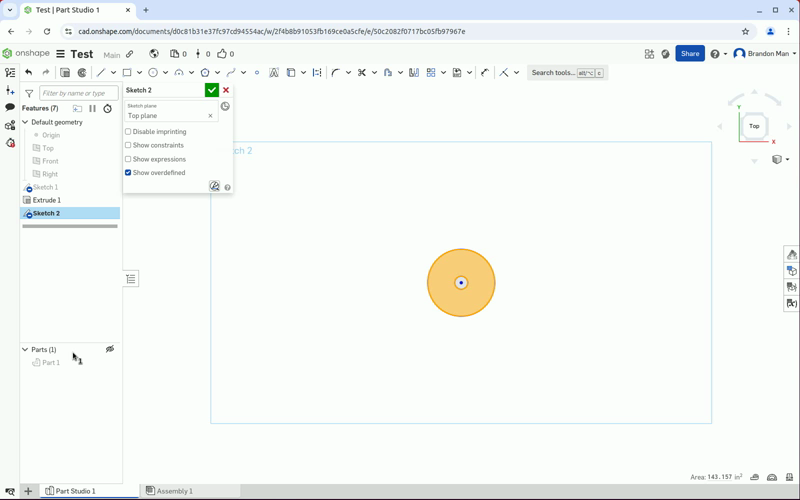
key(shift+y)
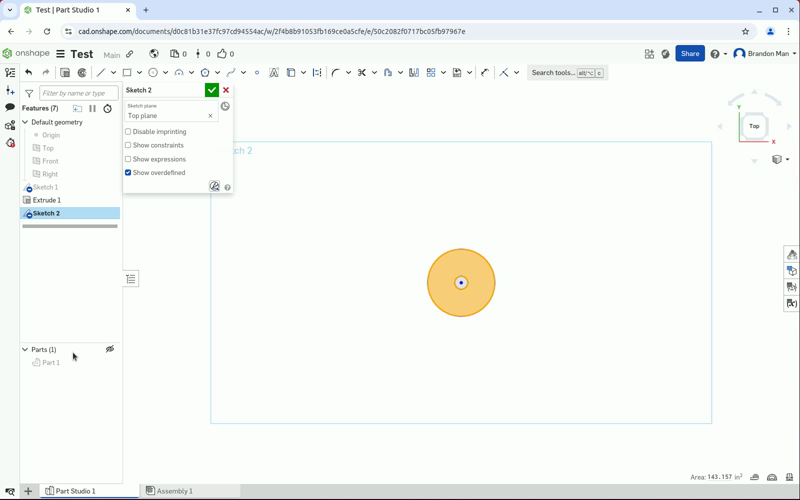
key(shift+e)
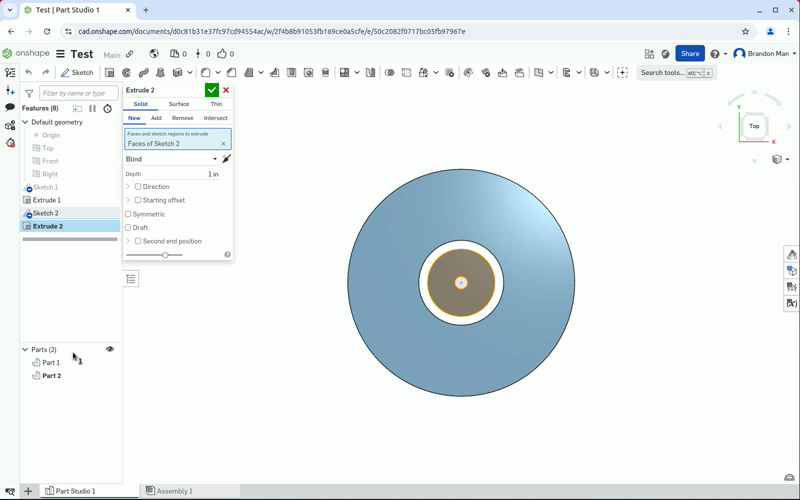
mouse_move(143, 106)
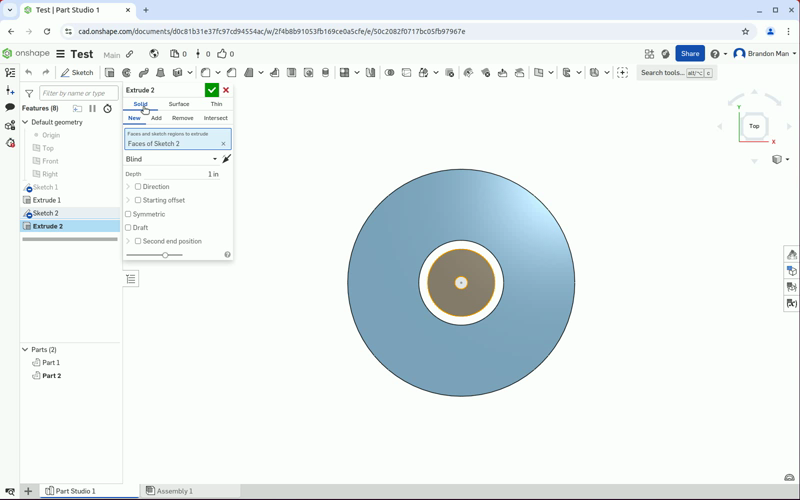
click(143, 106)
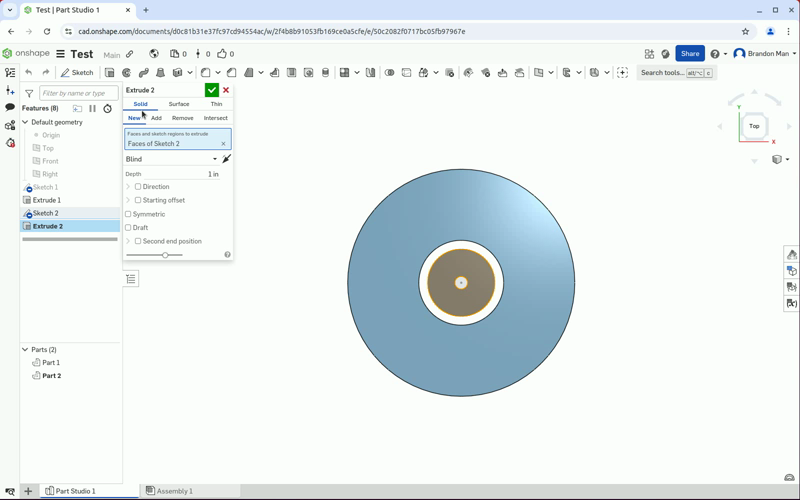
mouse_move(137, 120)
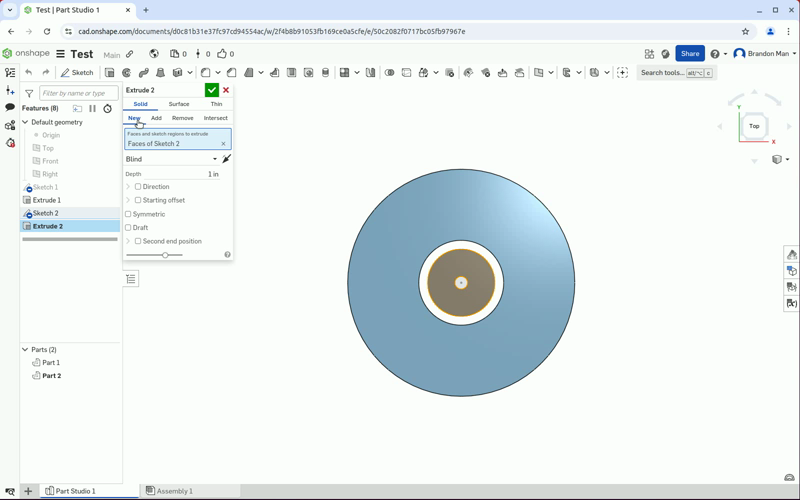
click(137, 120)
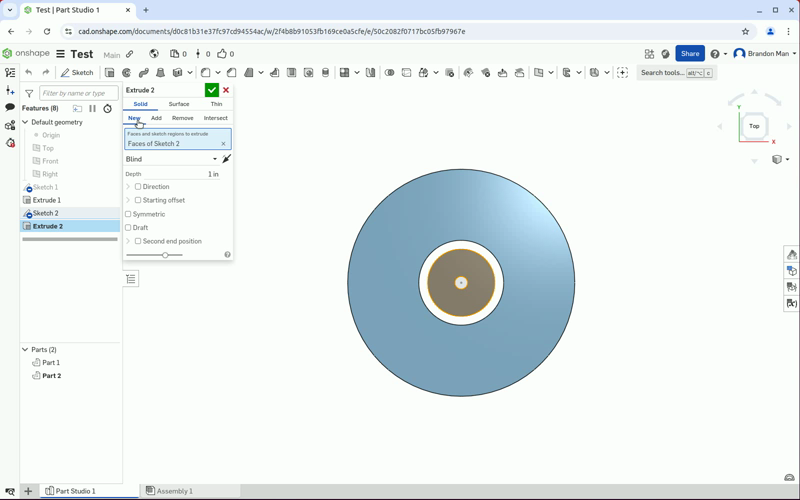
key(tab, 4)
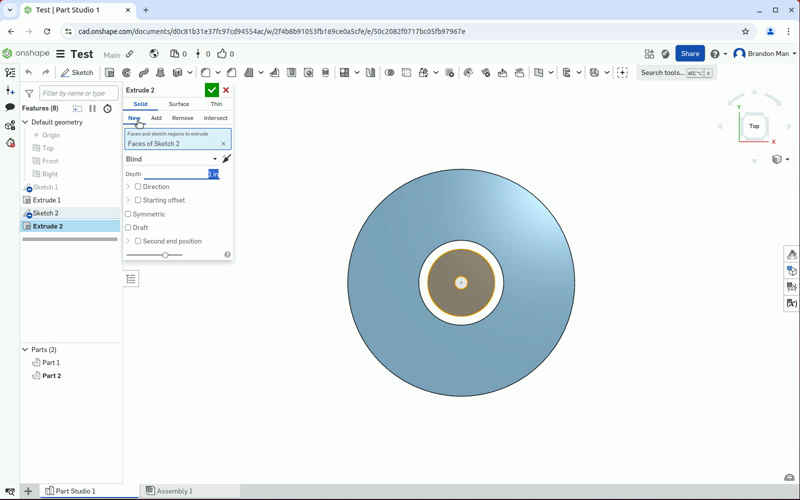
text(1.685)
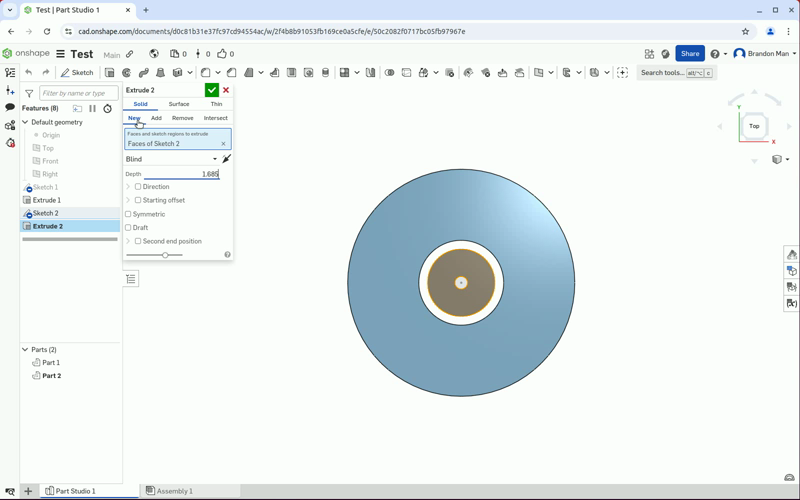
key(enter)
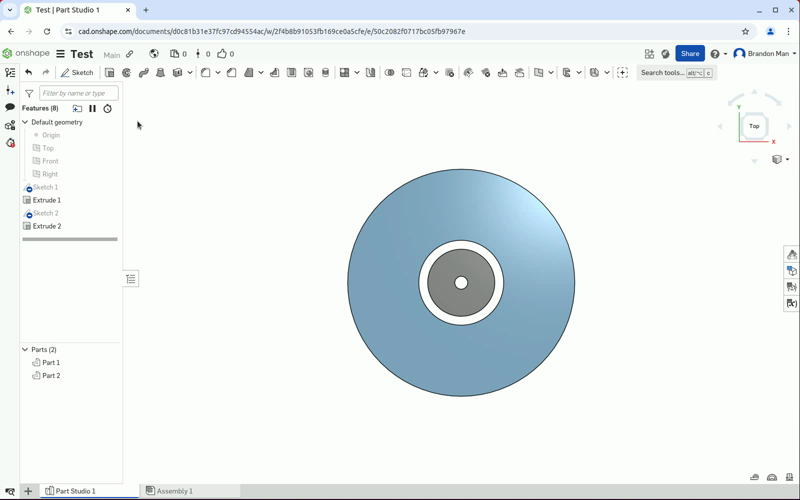
key(shift+h)
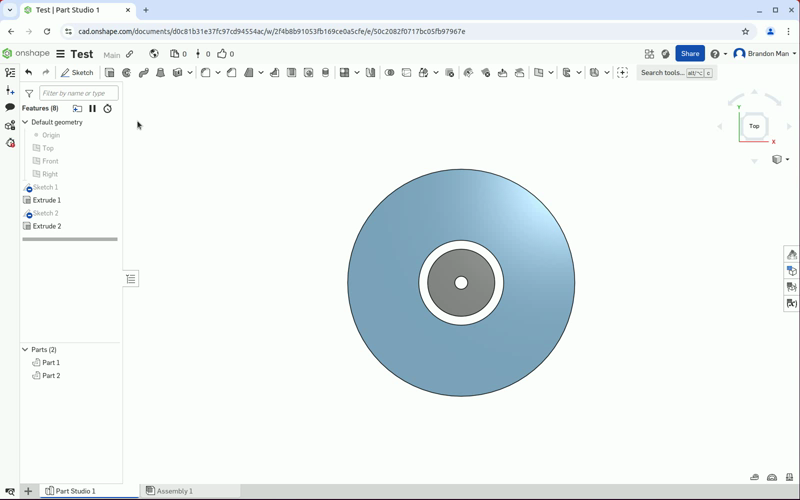
key(shift+h)
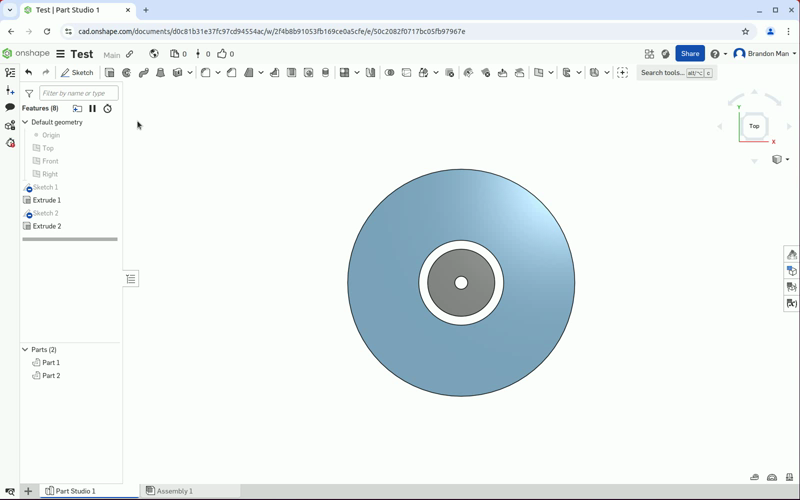
mouse_move(73, 189)
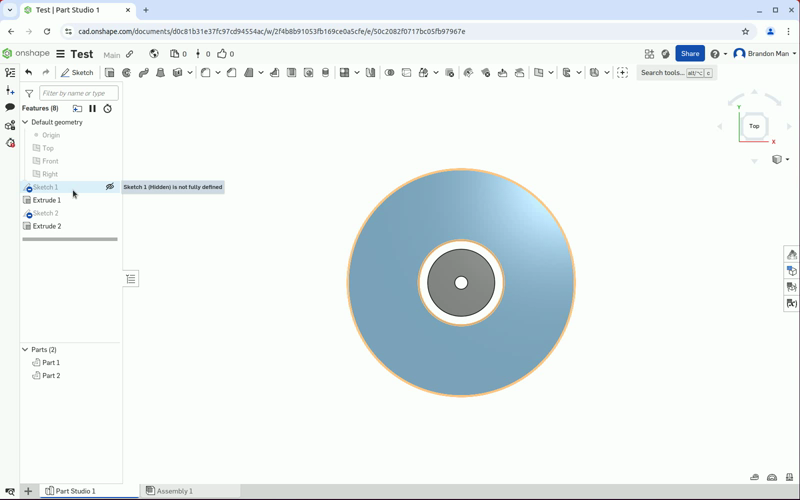
click(73, 189)
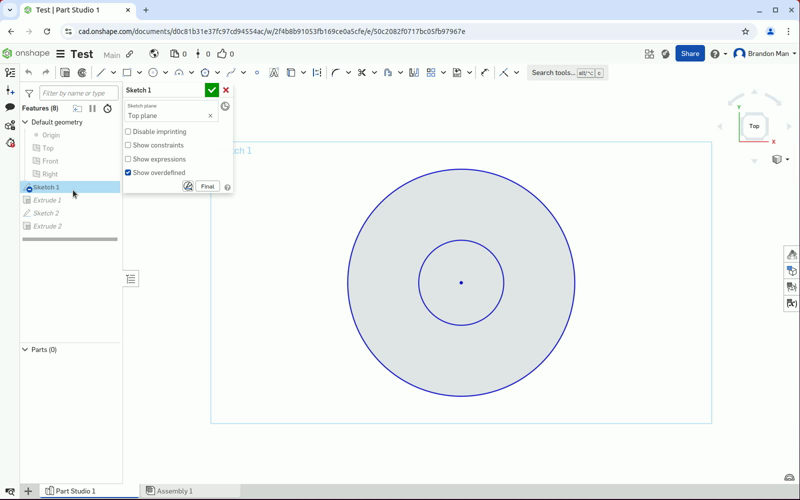
mouse_move(229, 92)
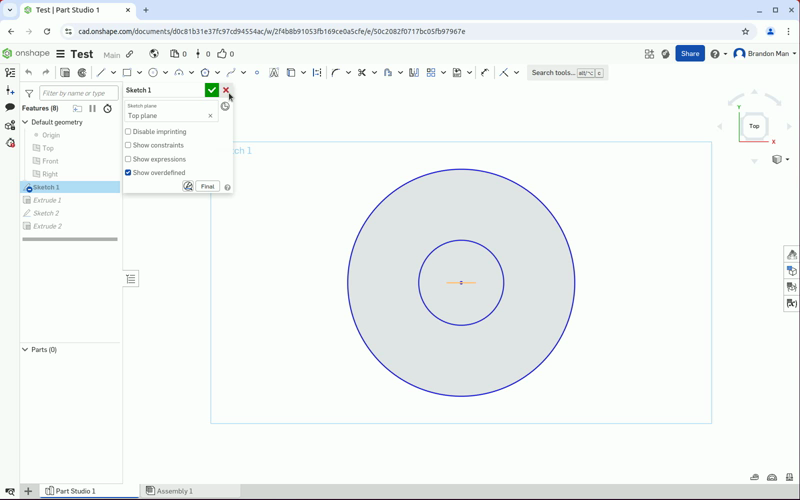
click(229, 92)
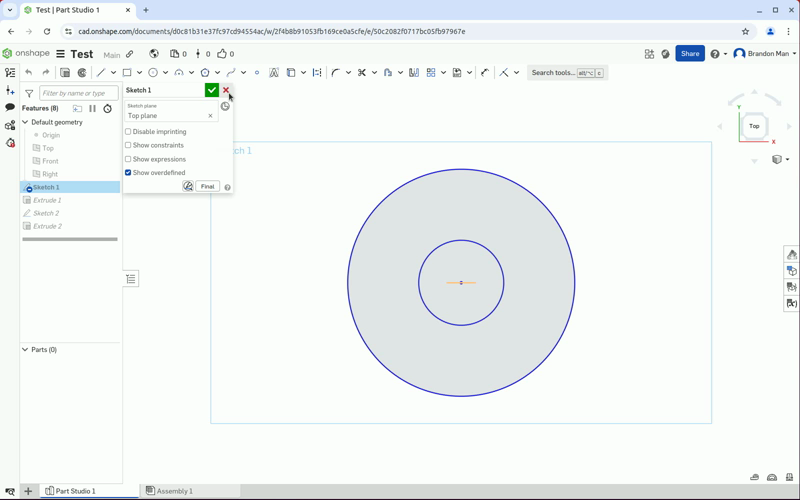
key(shift+s)
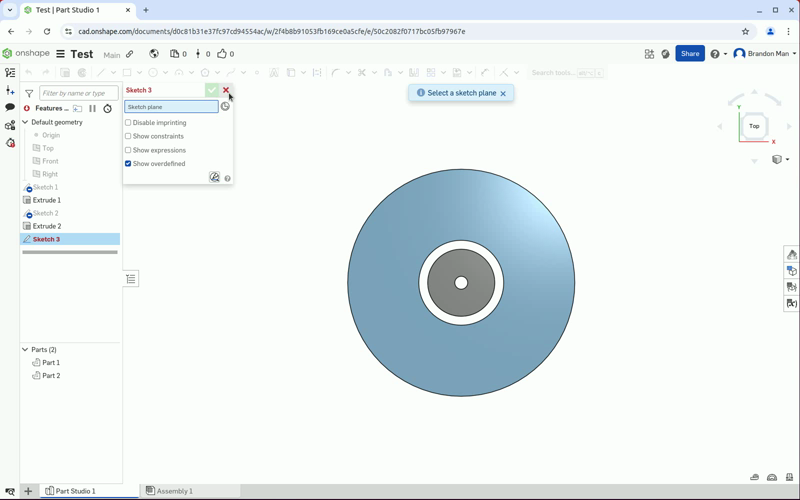
mouse_move(73, 150)
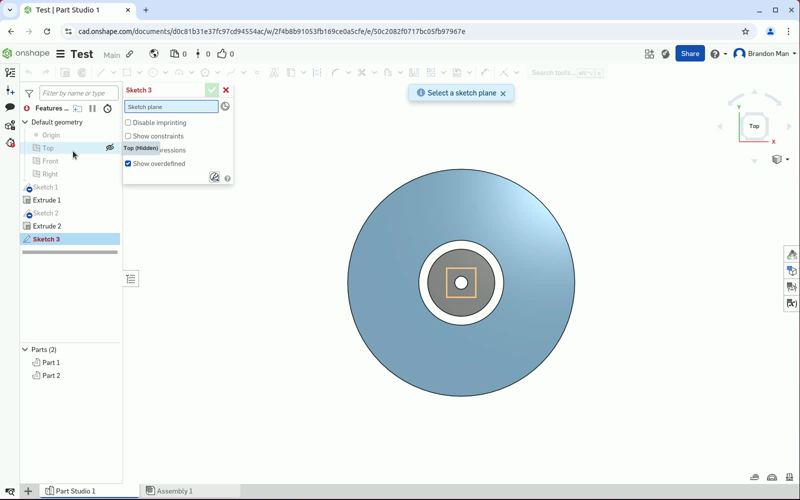
click(73, 150)
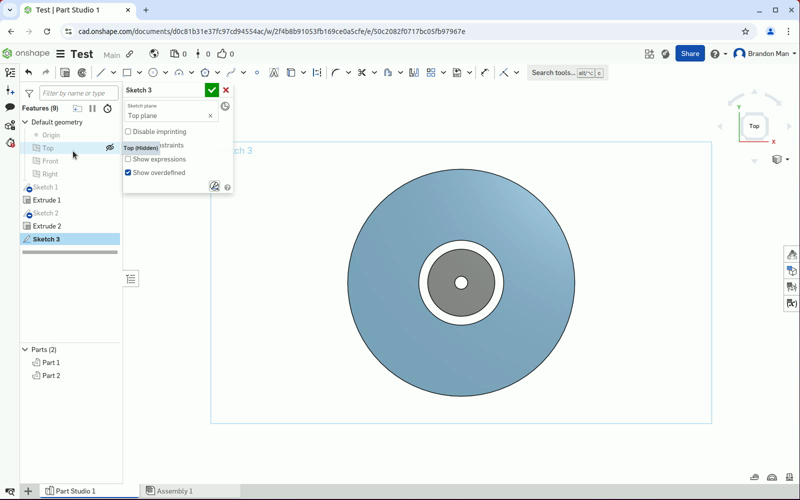
mouse_move(73, 352)
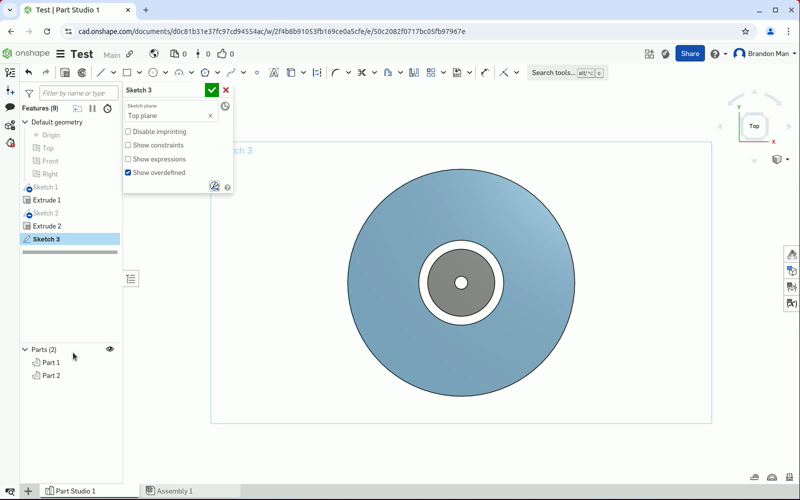
key(y)
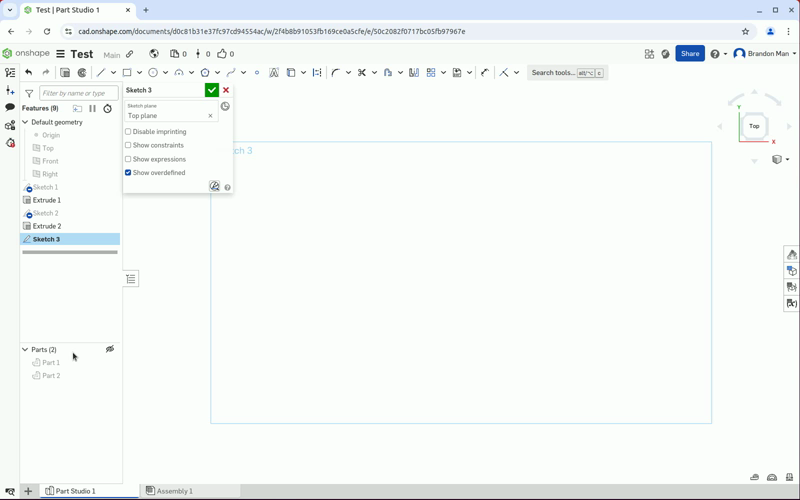
key(c)
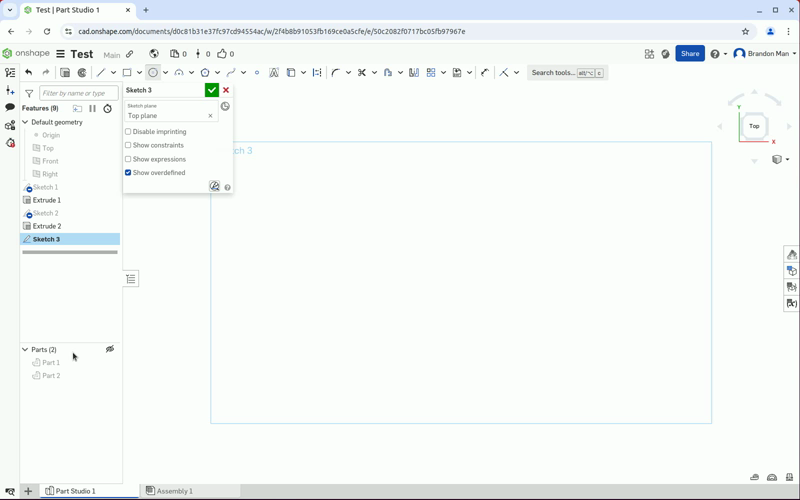
key_down(shift)
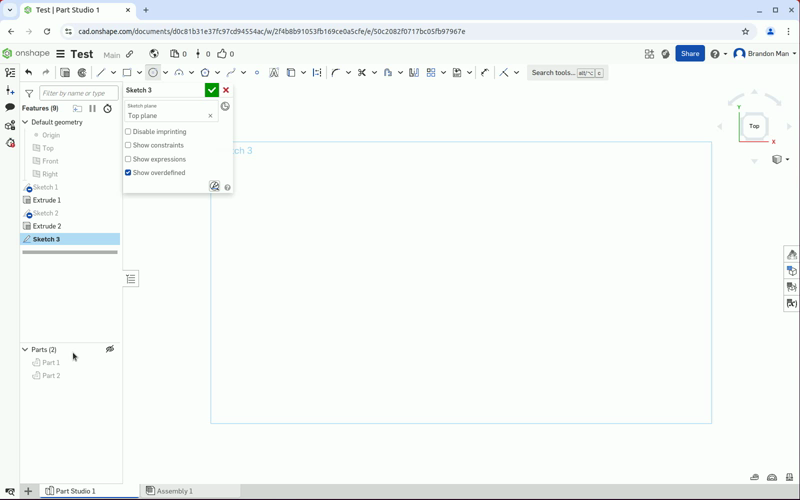
mouse_move(461, 282)
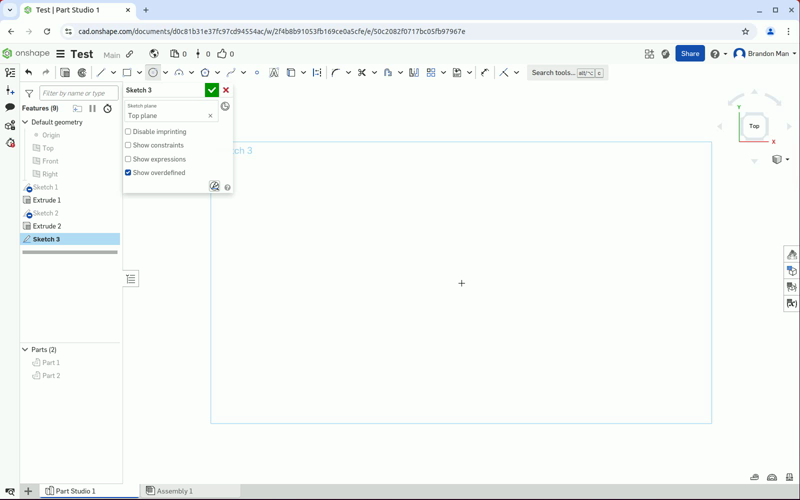
click(461, 282)
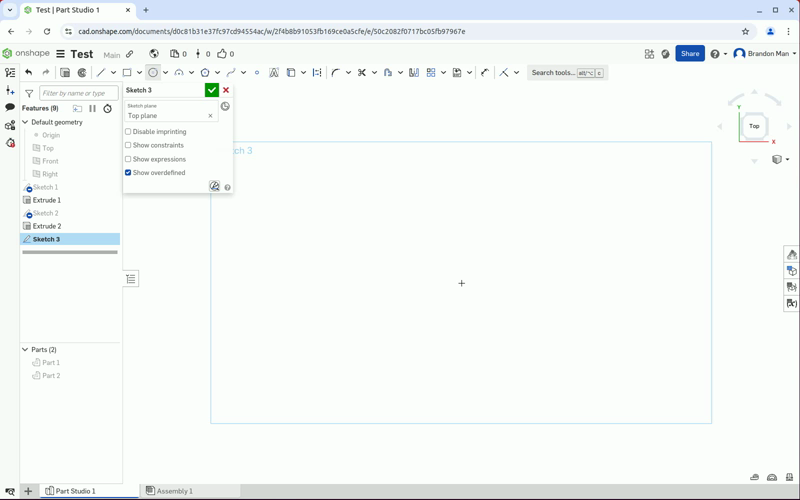
key_up(shift)
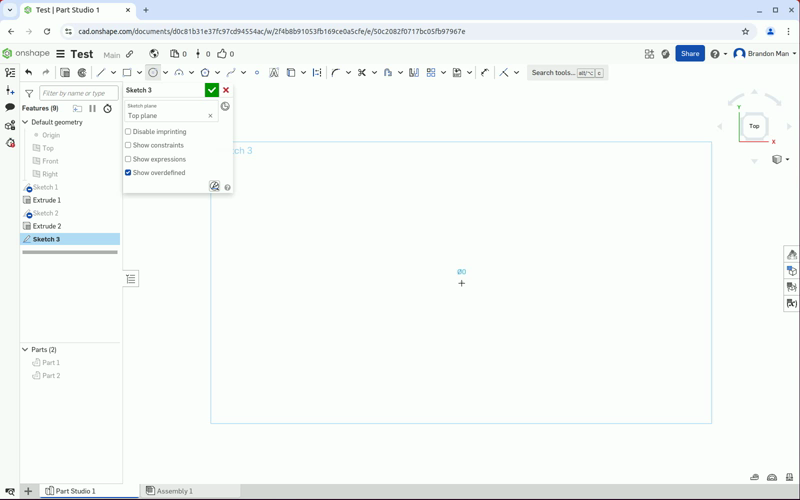
mouse_move(504, 282)
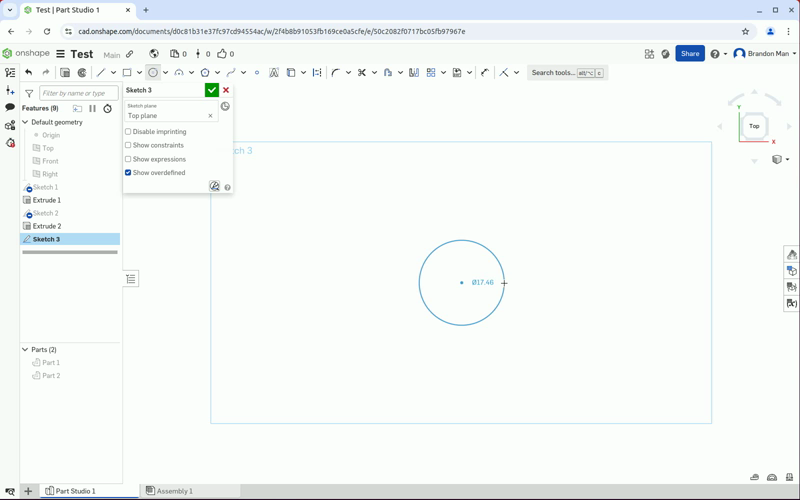
click(504, 282)
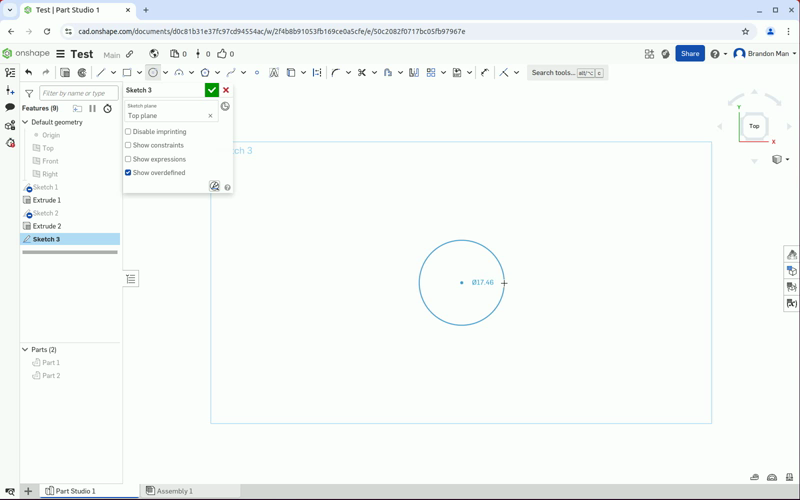
key(esc)
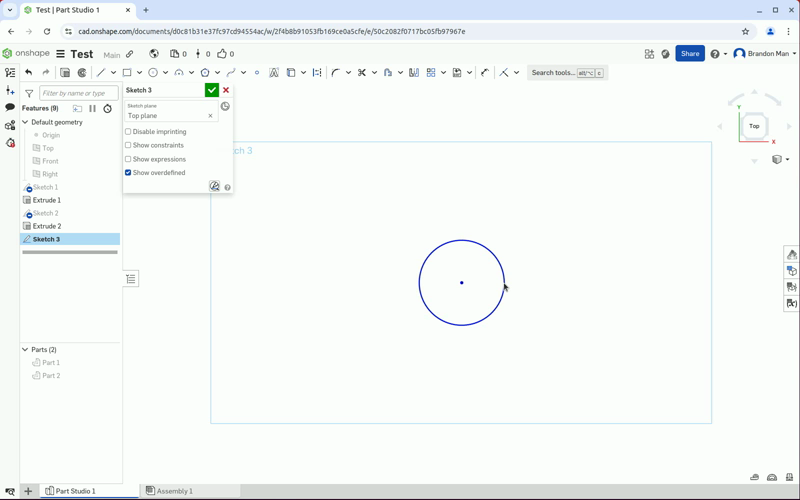
key(c)
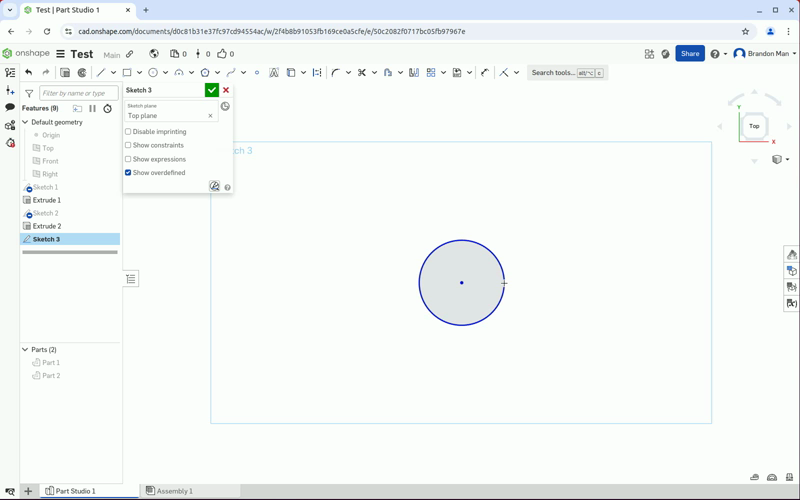
key_down(shift)
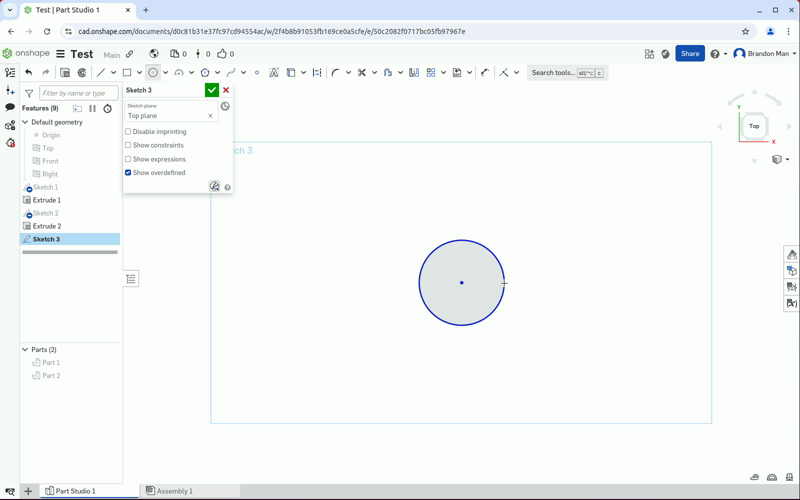
mouse_move(461, 282)
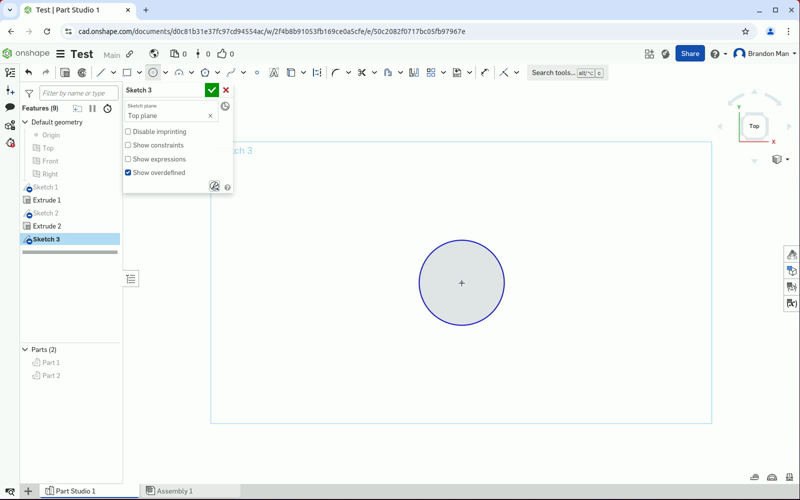
click(461, 282)
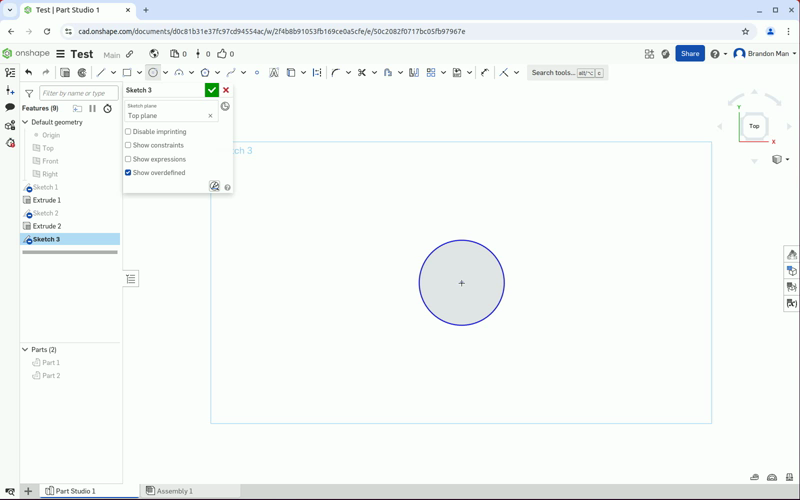
key_up(shift)
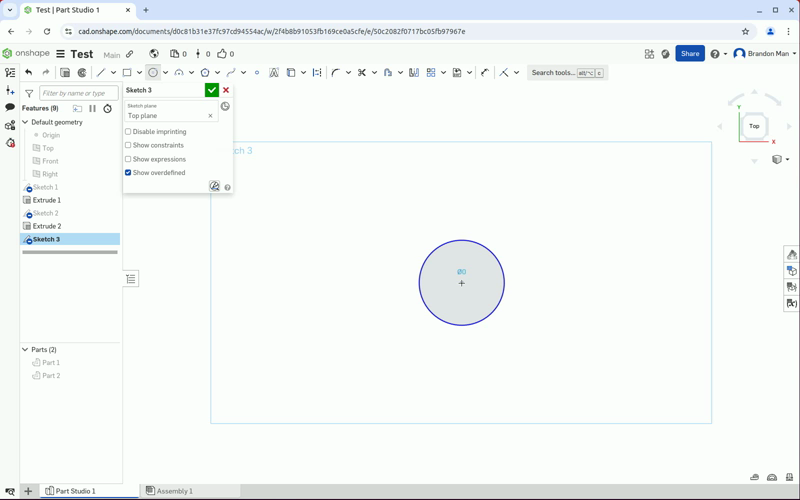
mouse_move(495, 282)
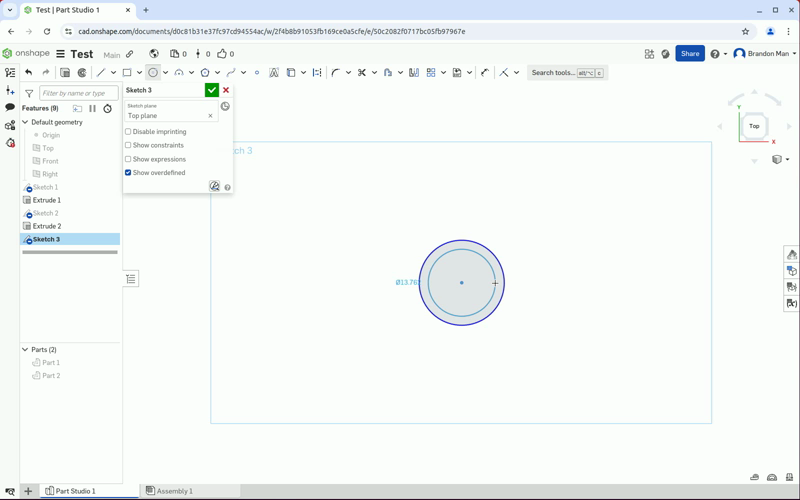
click(495, 282)
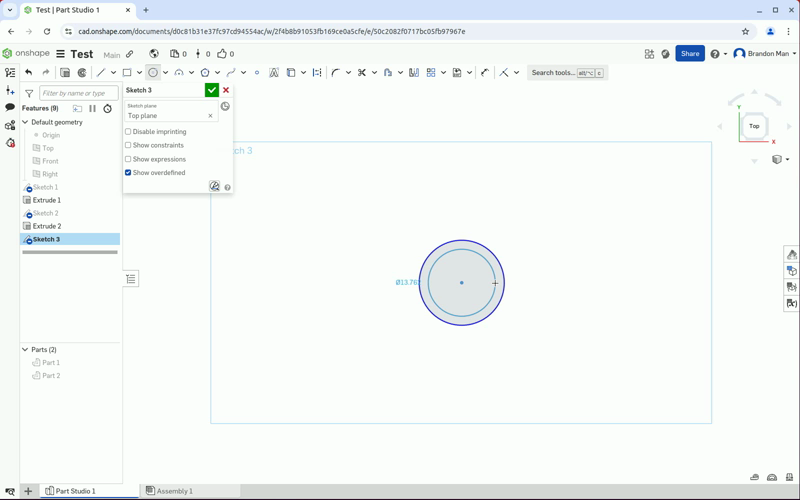
key(esc)
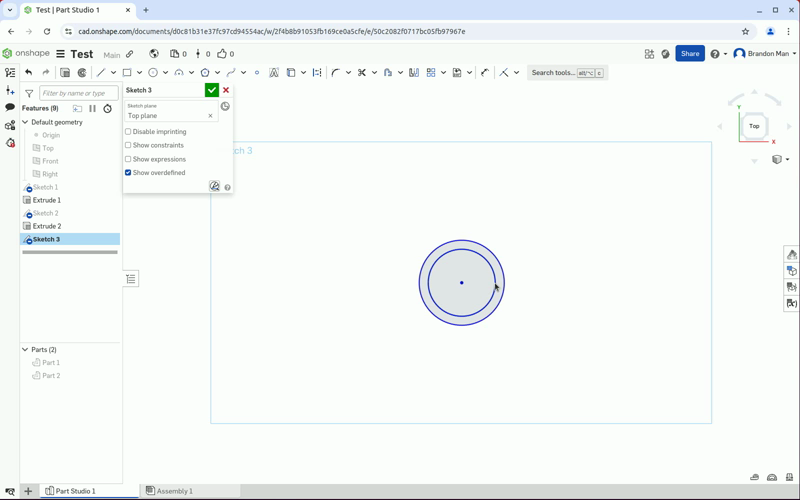
mouse_move(424, 292)
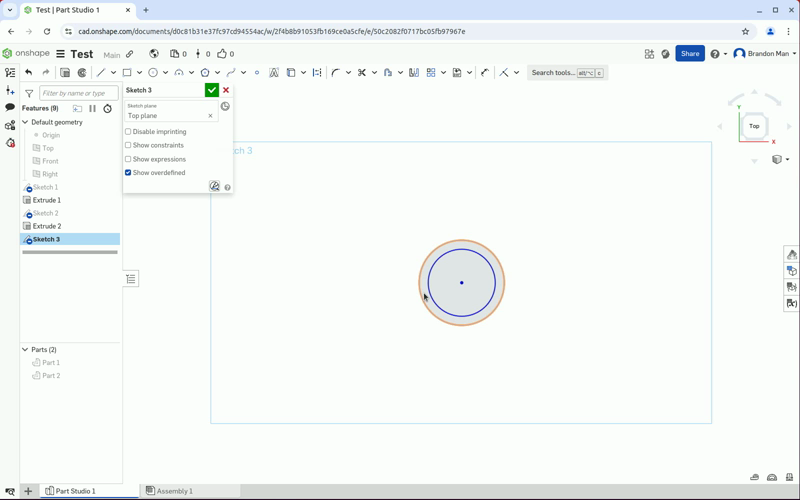
click(424, 292)
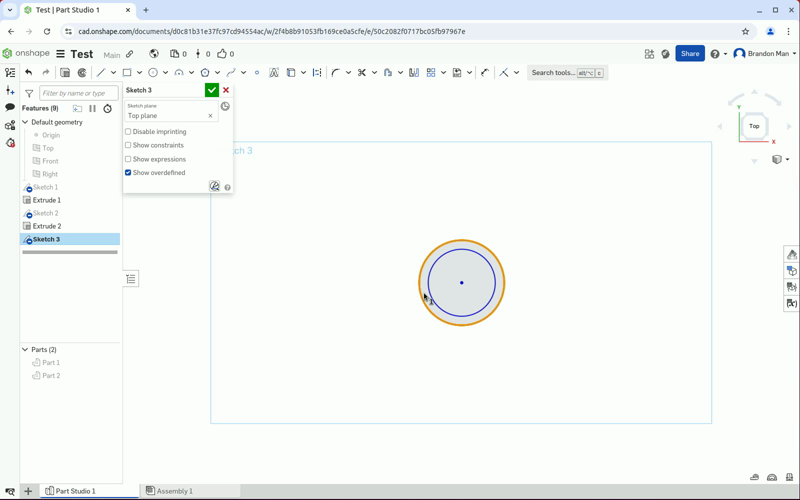
mouse_move(73, 352)
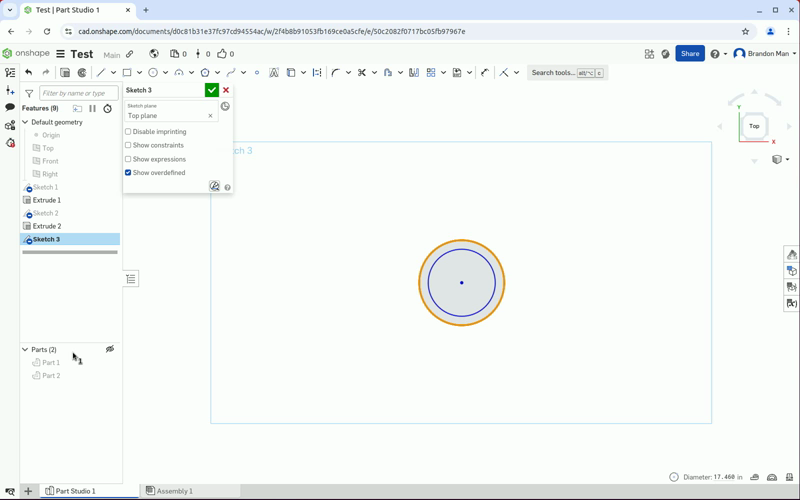
key(shift+y)
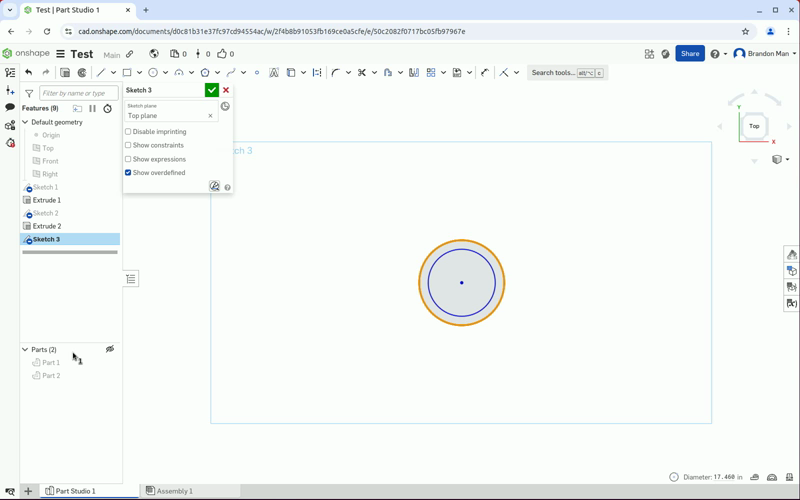
key(shift+e)
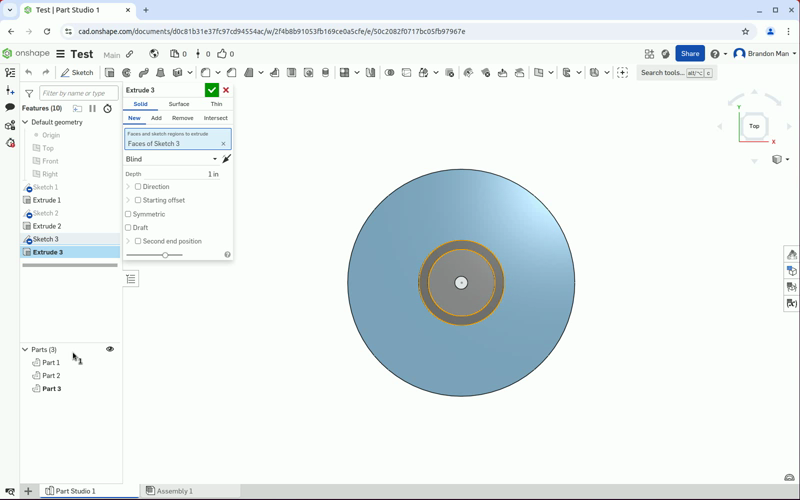
mouse_move(143, 106)
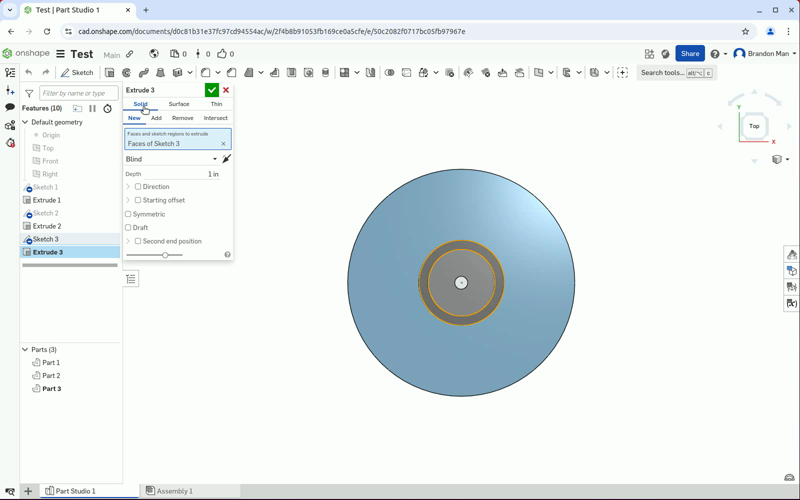
click(143, 106)
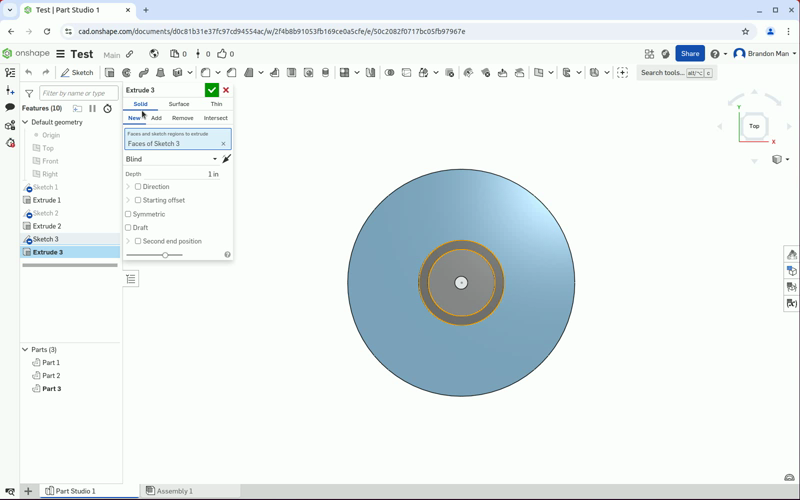
mouse_move(137, 120)
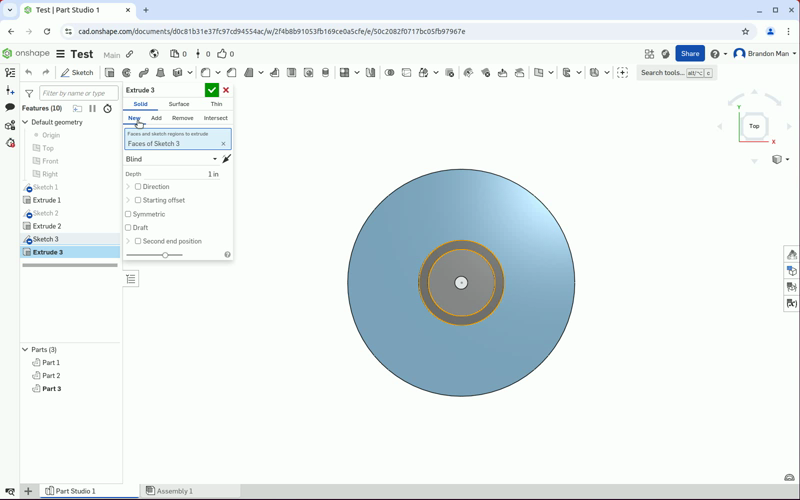
click(137, 120)
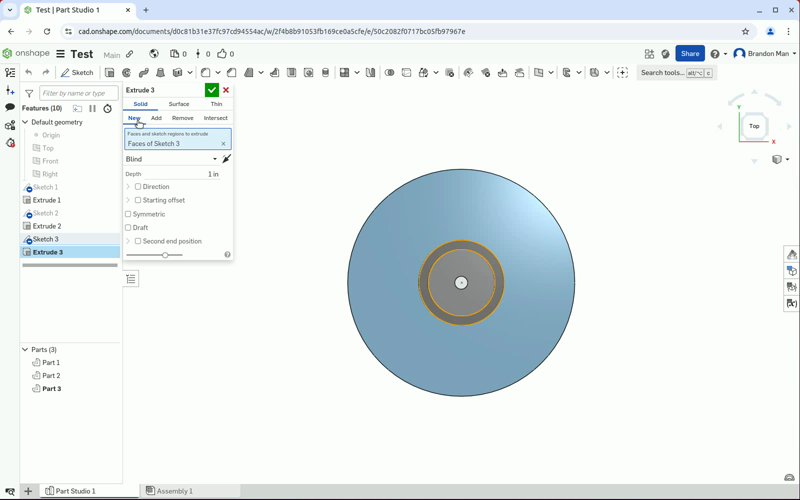
key(tab, 4)
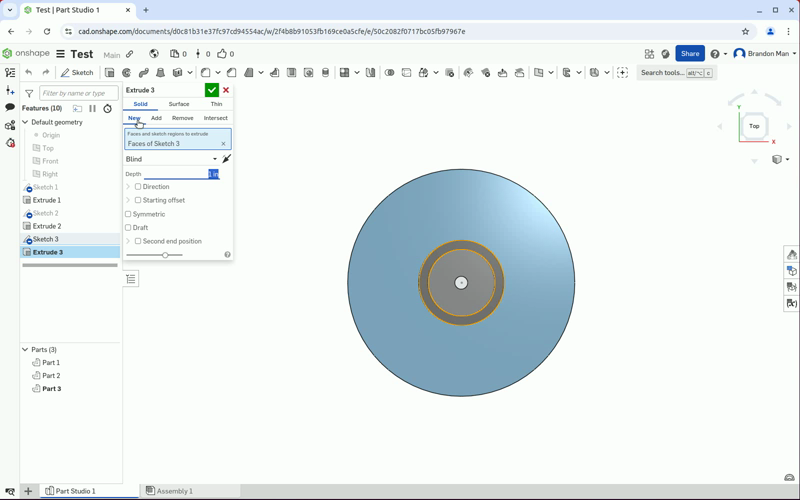
text(1.685)
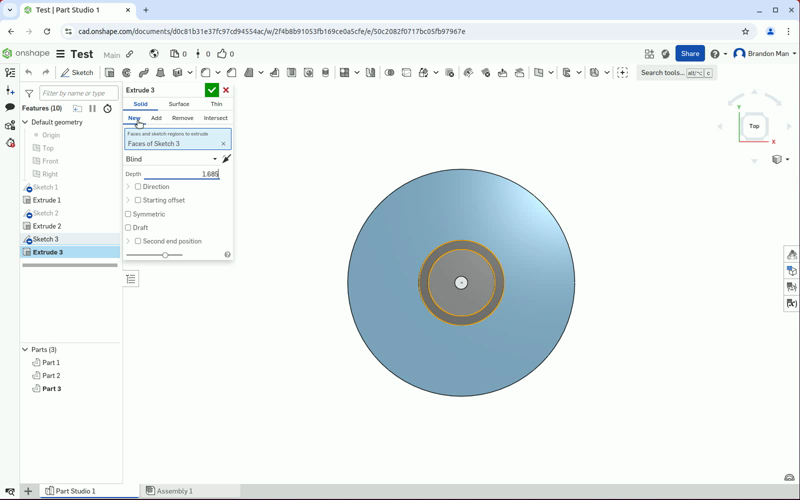
key(enter)
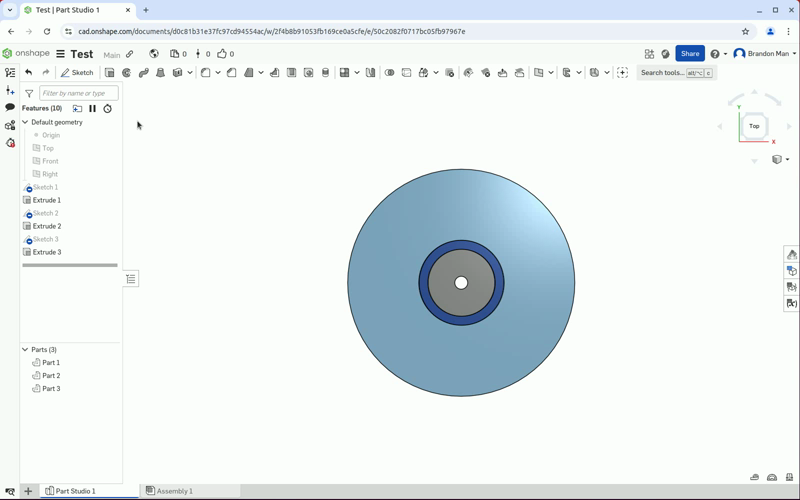
key(shift+h)
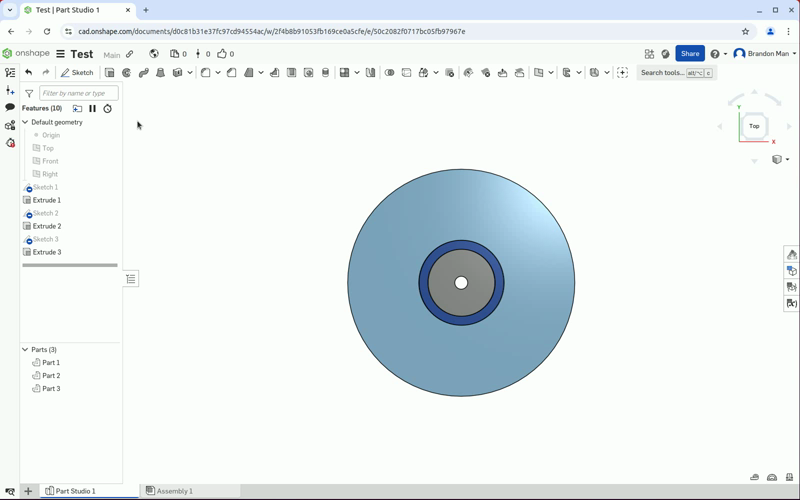
key(shift+h)
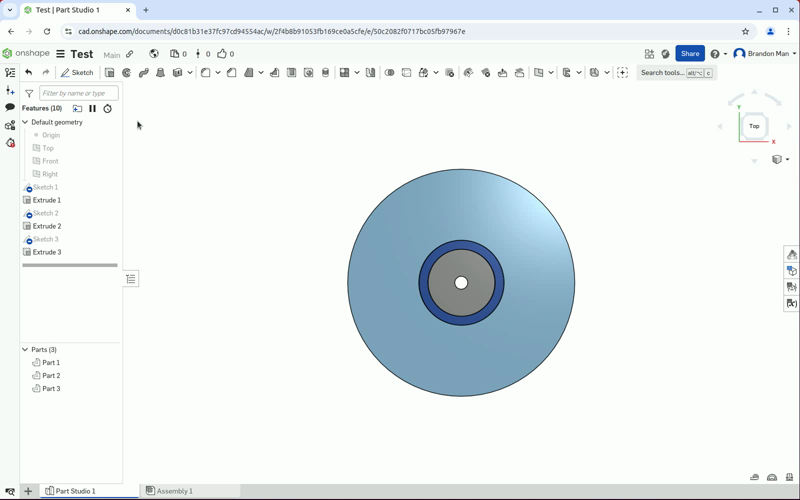
mouse_move(73, 189)
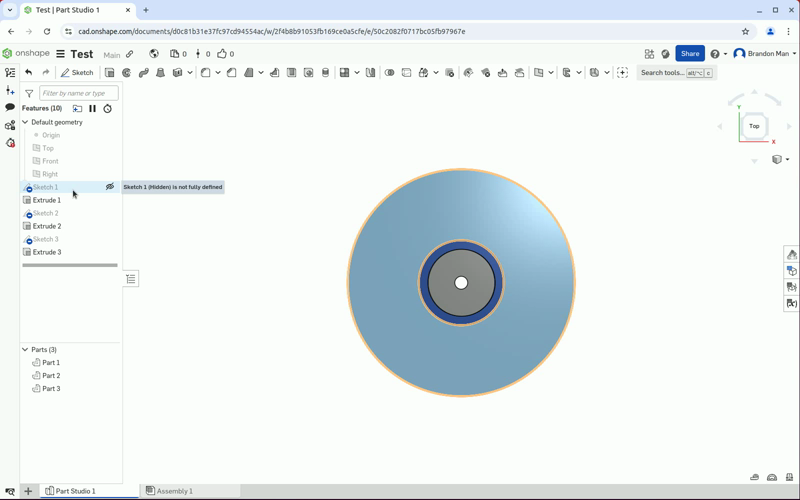
click(73, 189)
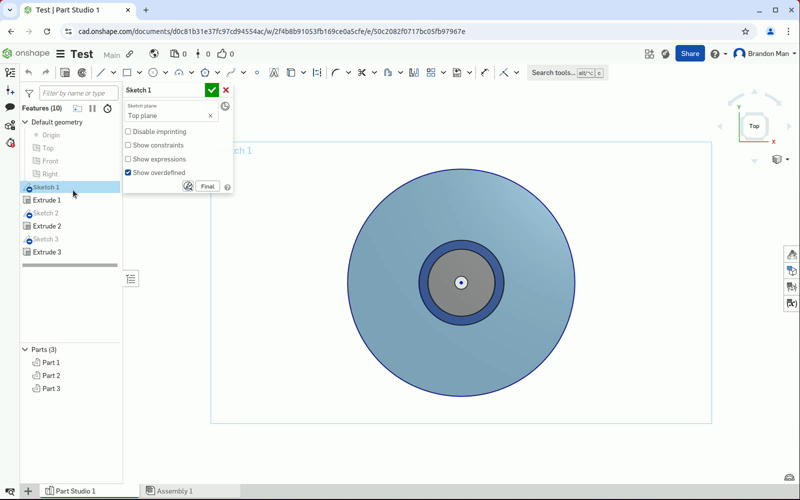
mouse_move(229, 92)
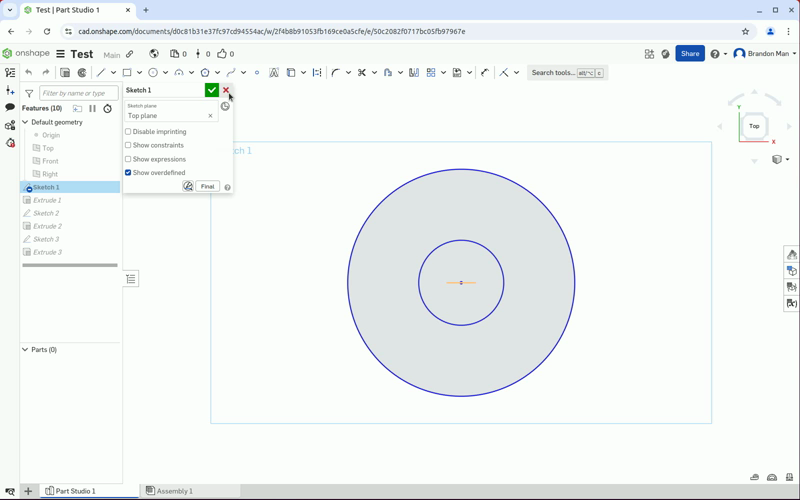
click(229, 92)
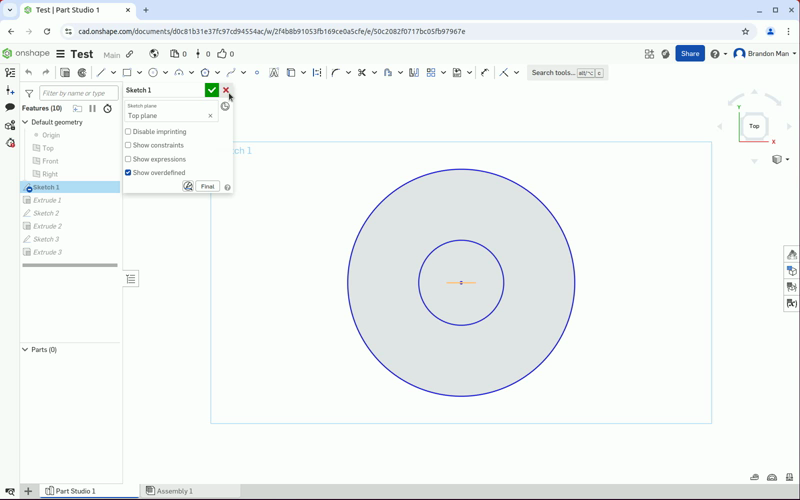
key(shift+s)
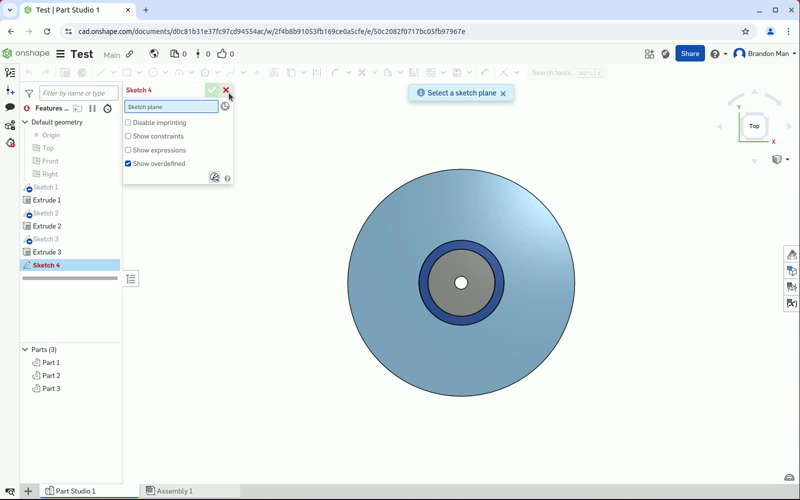
mouse_move(73, 150)
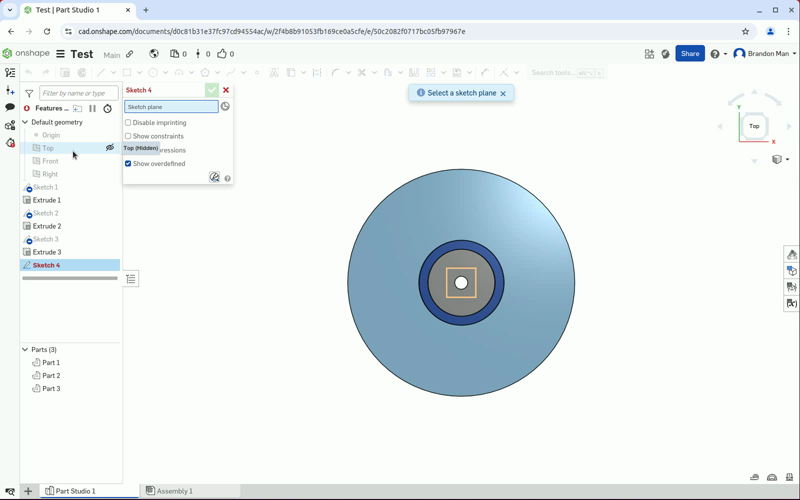
click(73, 150)
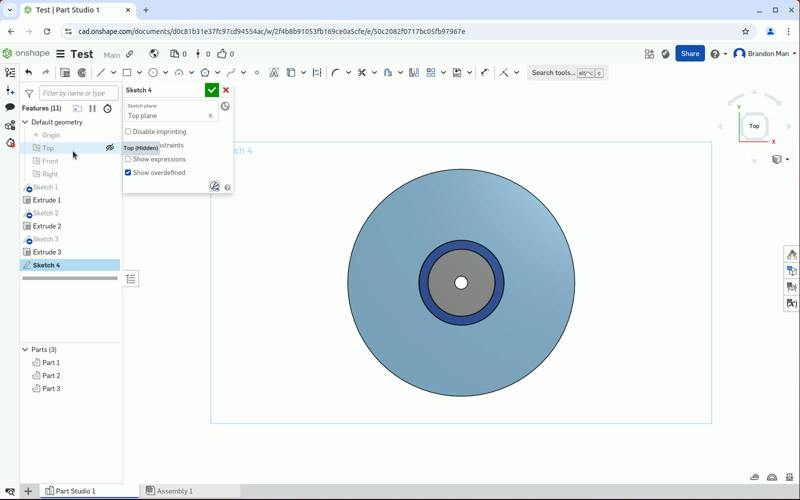
mouse_move(73, 352)
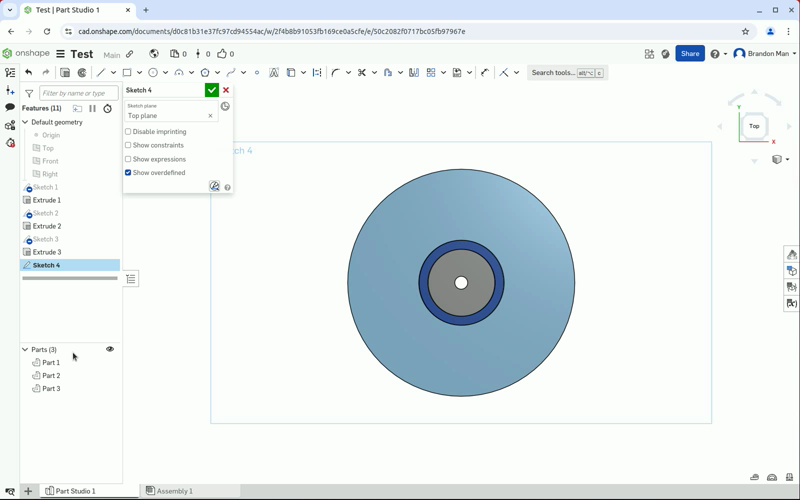
key(y)
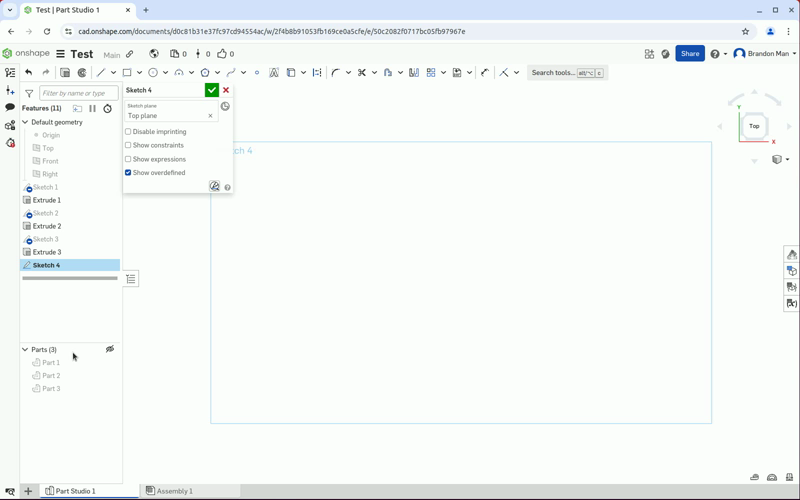
key(c)
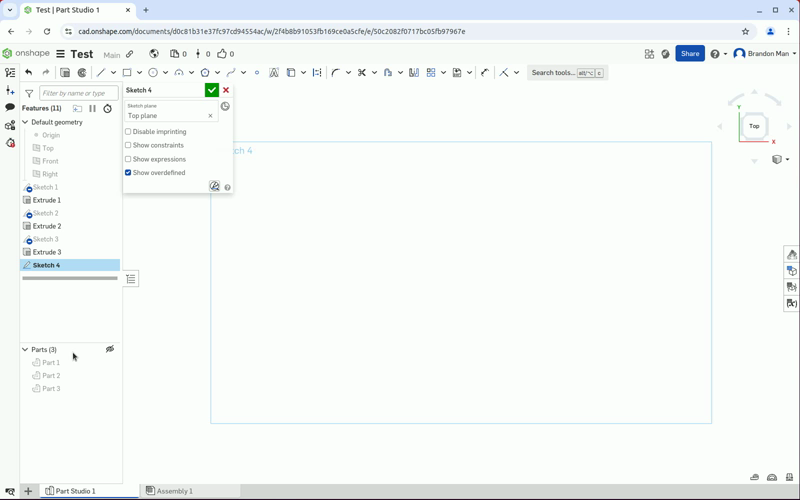
key_down(shift)
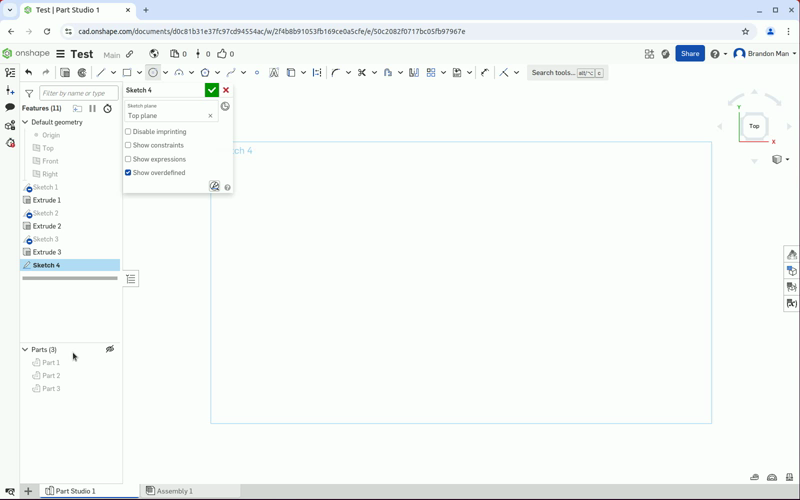
mouse_move(461, 282)
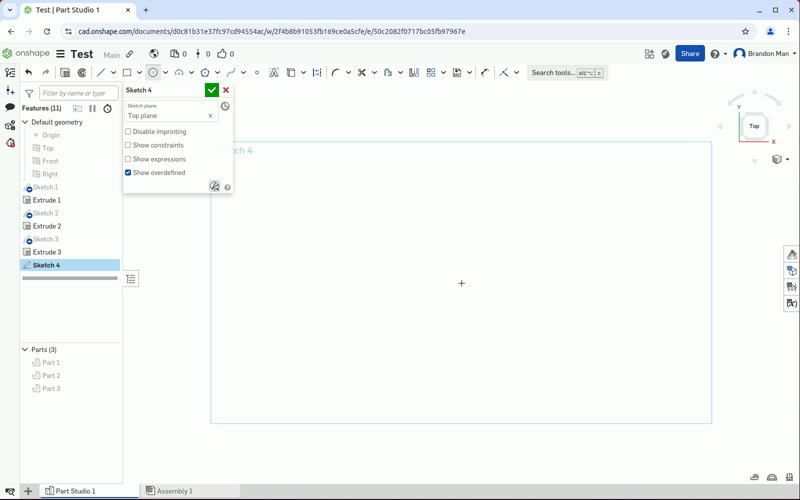
click(461, 282)
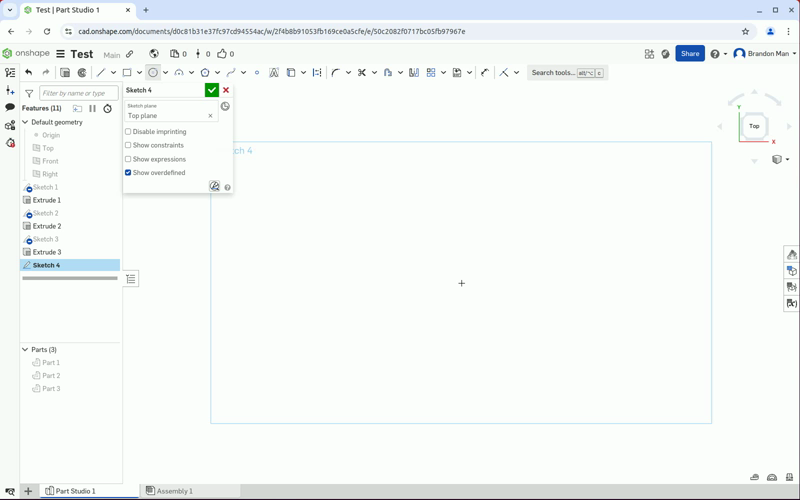
key_up(shift)
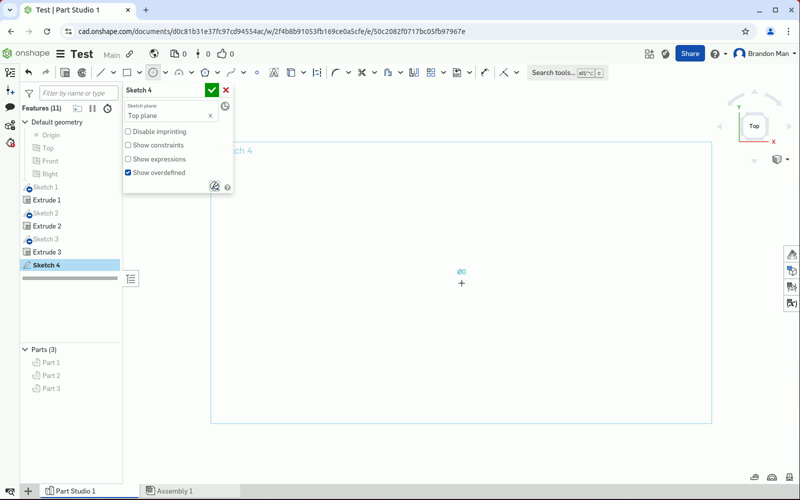
mouse_move(504, 282)
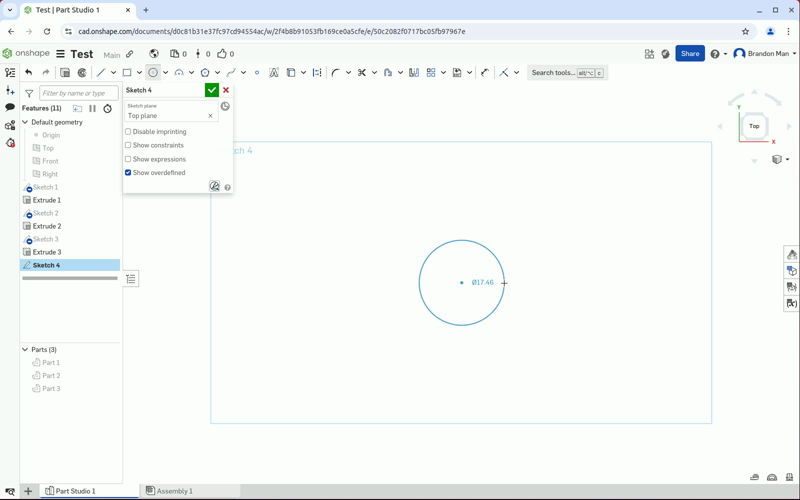
click(504, 282)
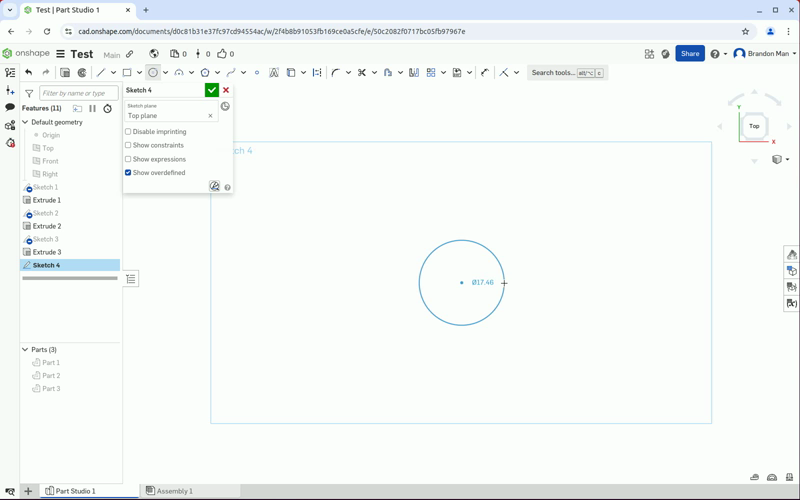
key(esc)
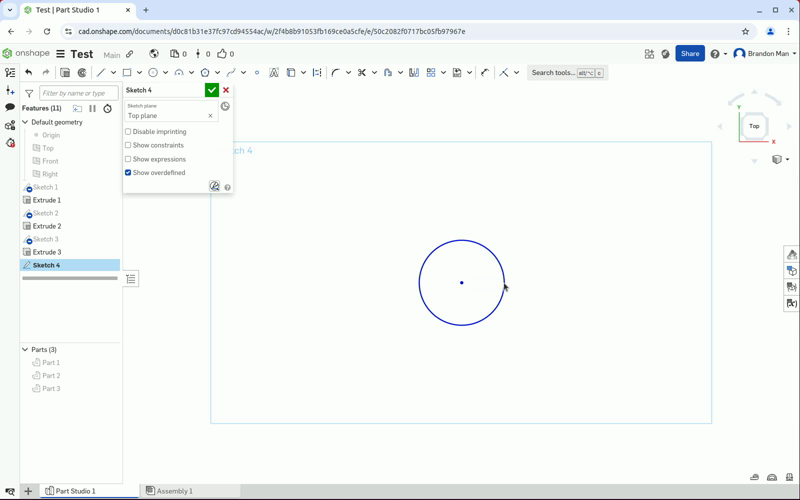
key(c)
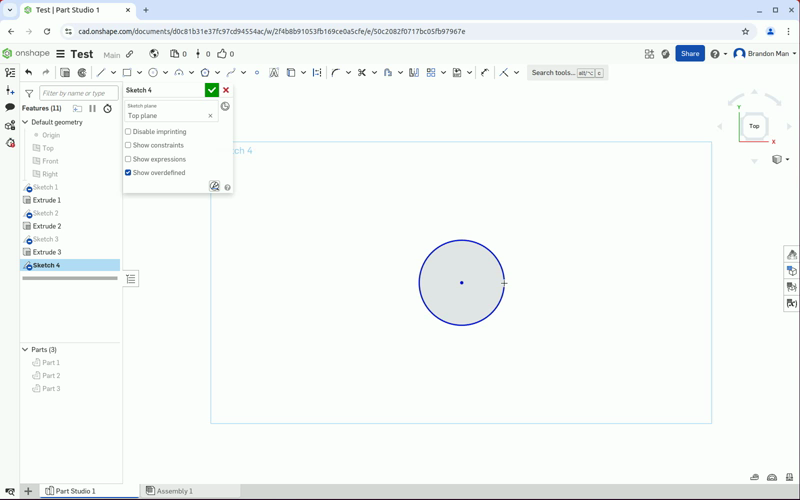
key_down(shift)
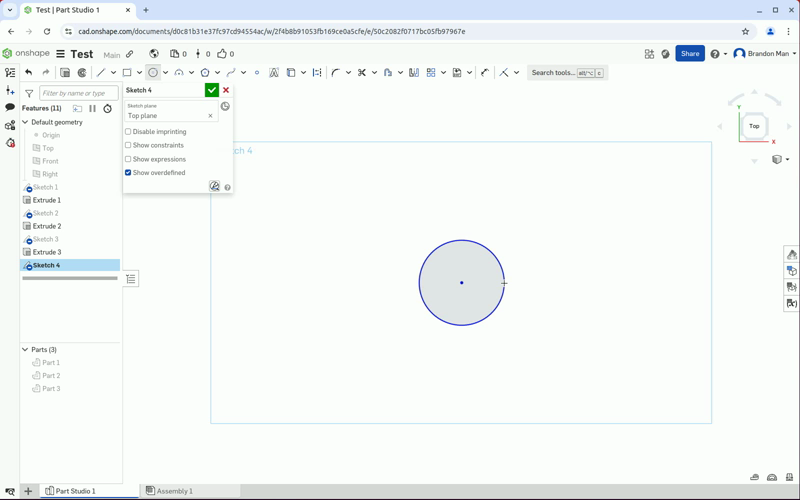
mouse_move(461, 282)
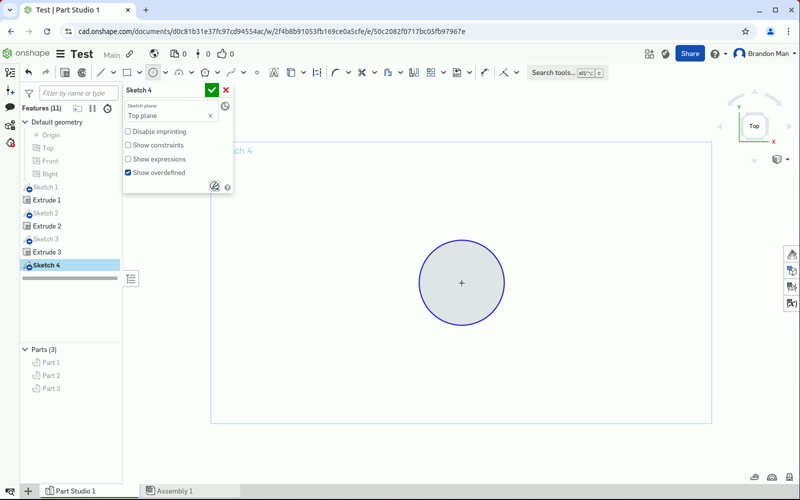
click(461, 282)
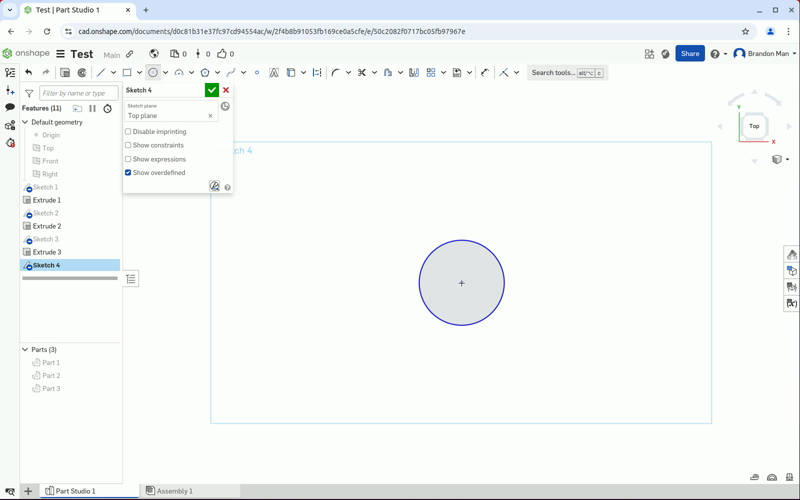
key_up(shift)
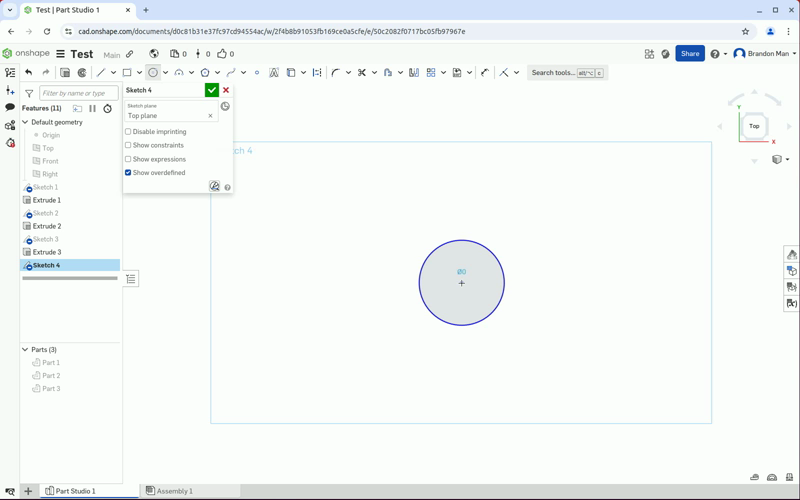
mouse_move(495, 282)
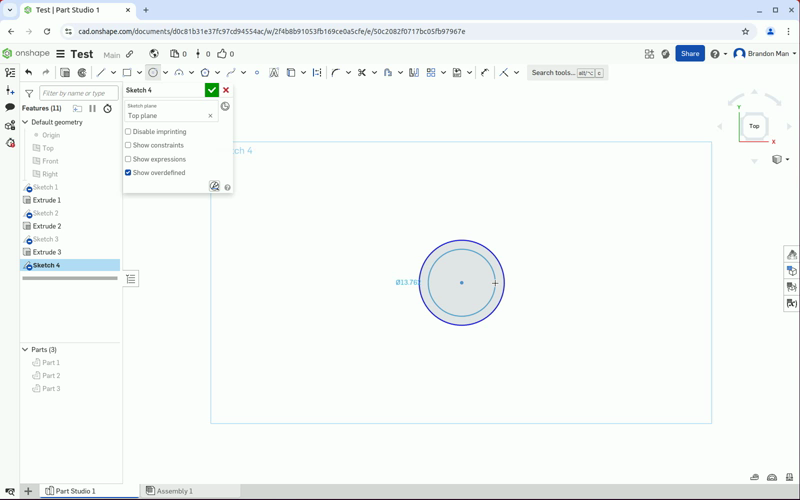
click(495, 282)
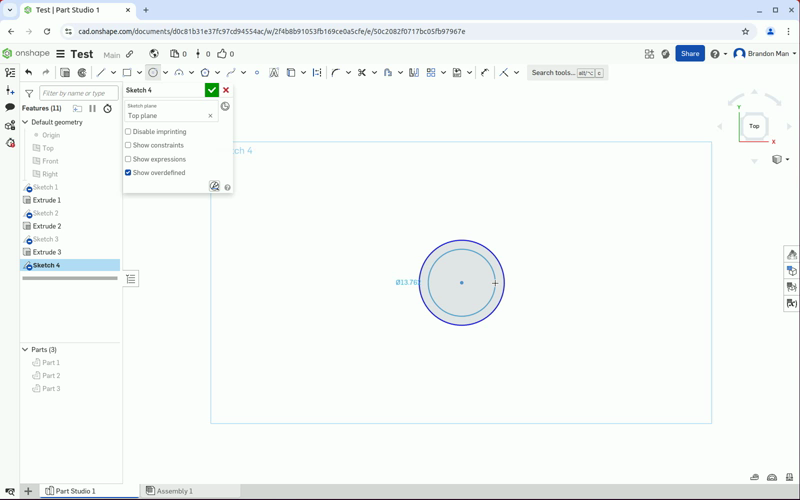
key(esc)
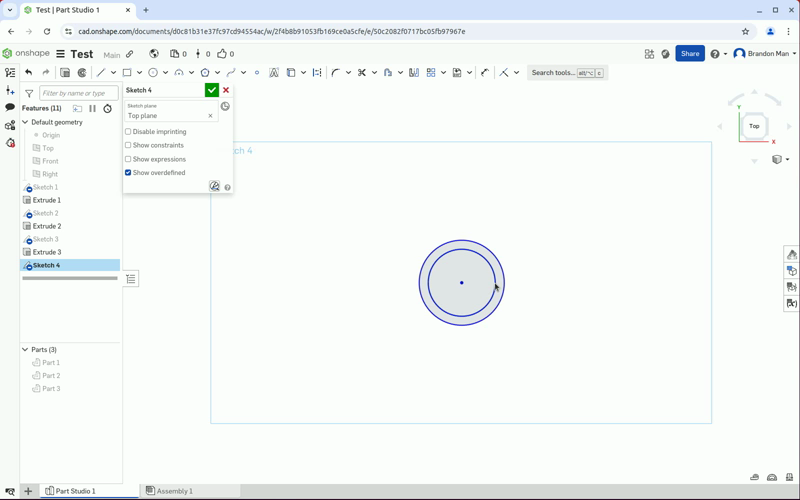
mouse_move(488, 256)
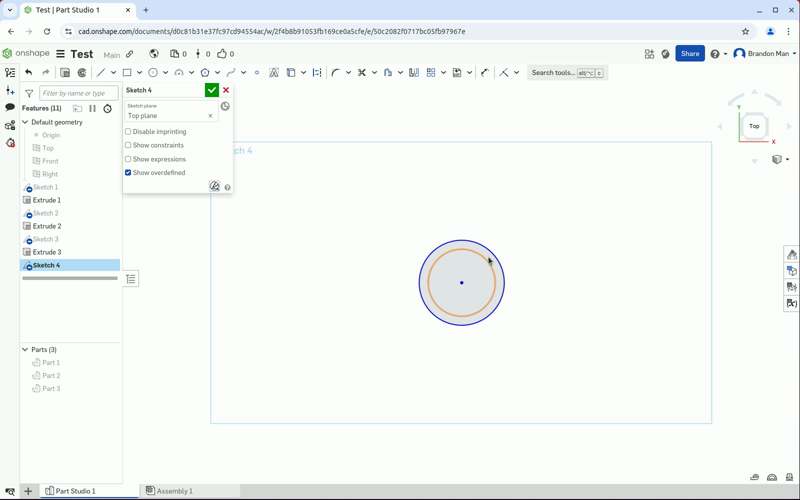
click(488, 256)
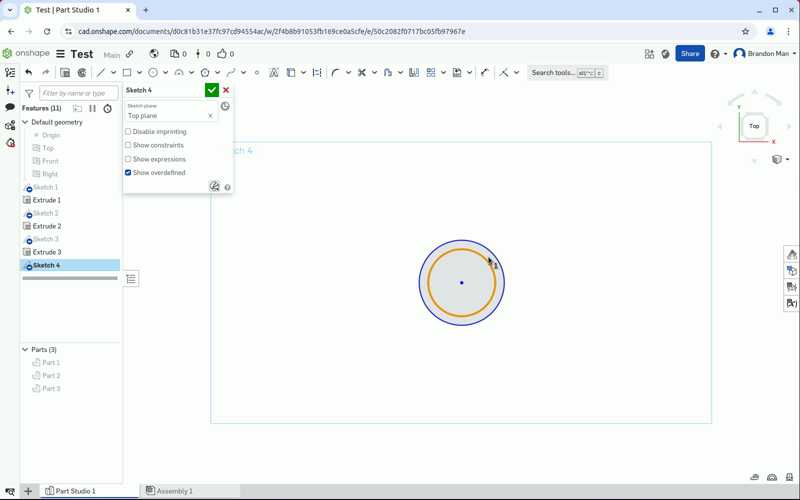
mouse_move(73, 352)
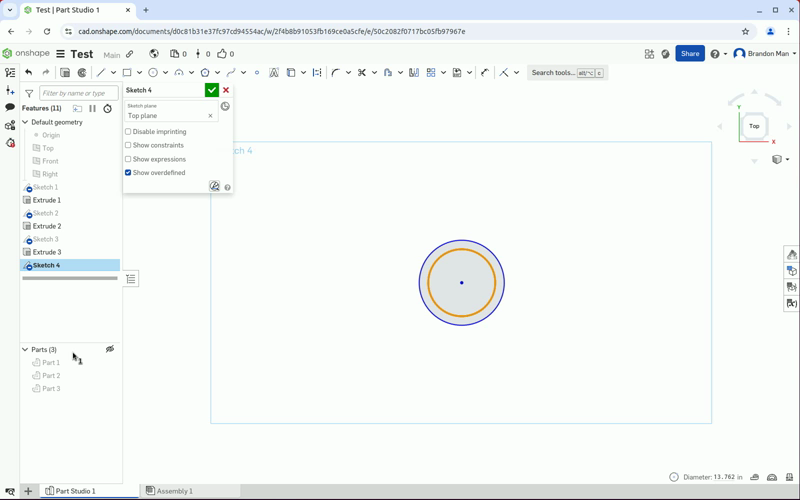
key(shift+y)
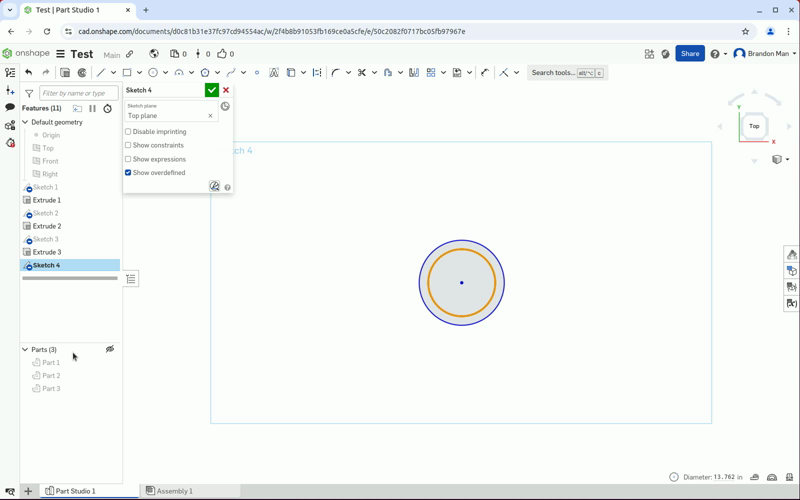
key(shift+e)
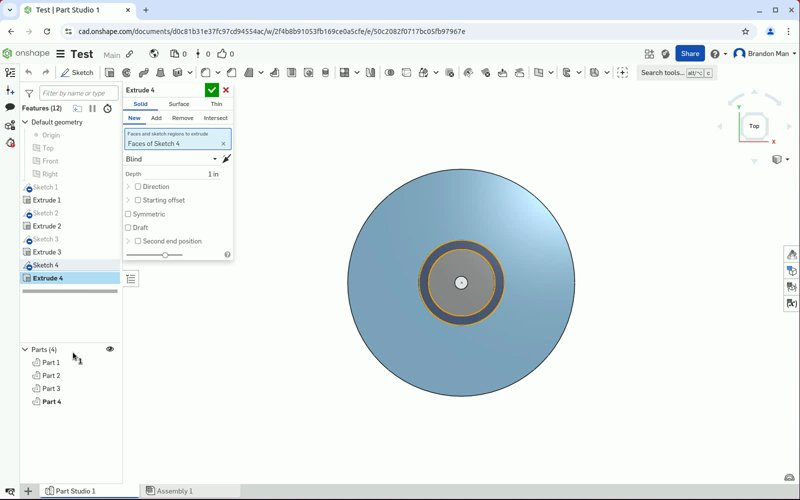
mouse_move(143, 106)
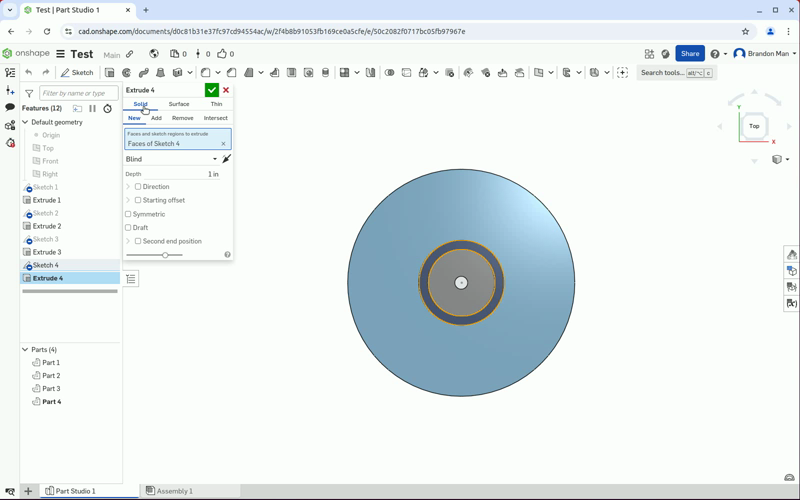
click(143, 106)
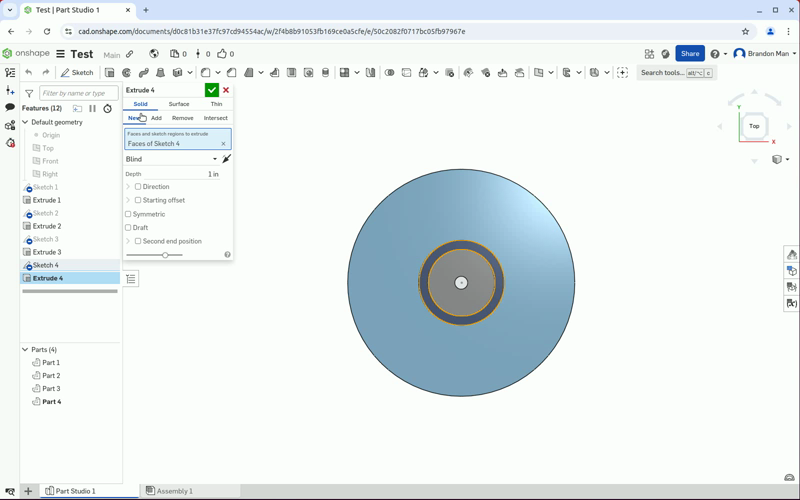
mouse_move(137, 120)
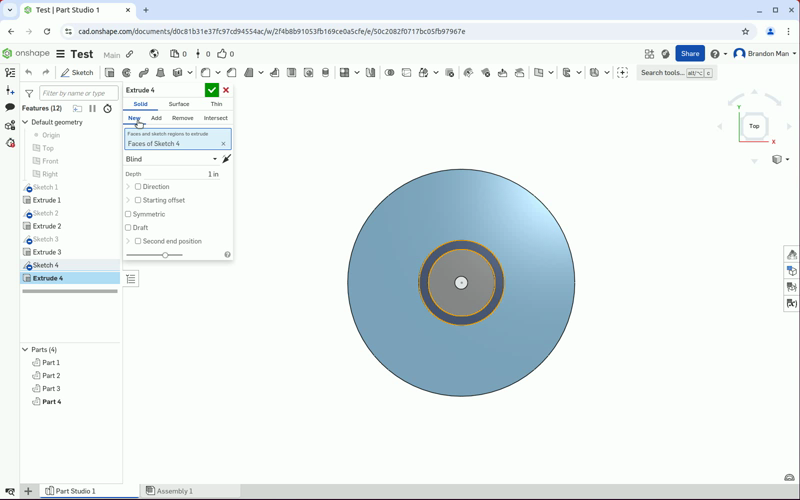
click(137, 120)
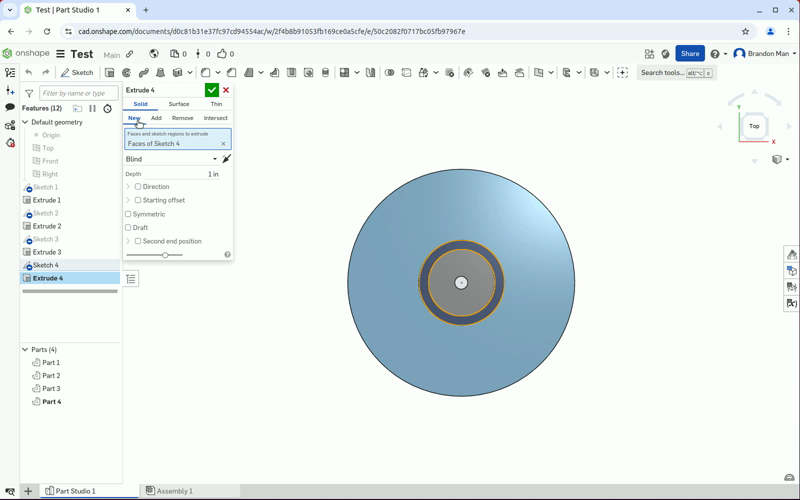
key(tab, 4)
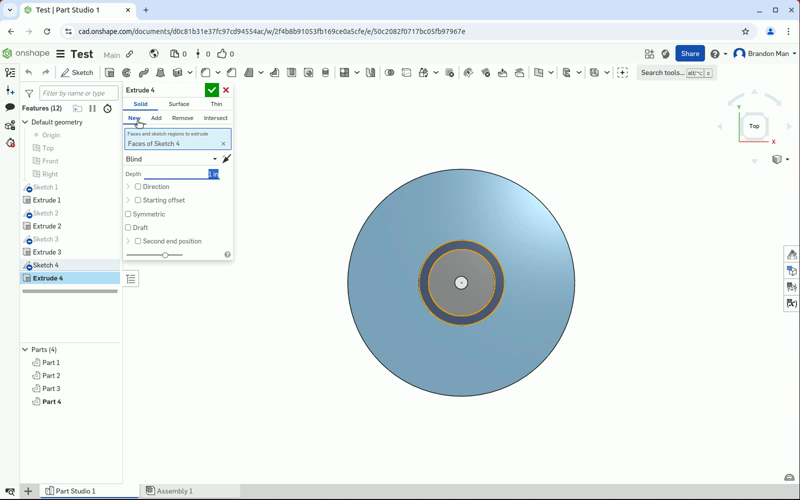
text(17.331)
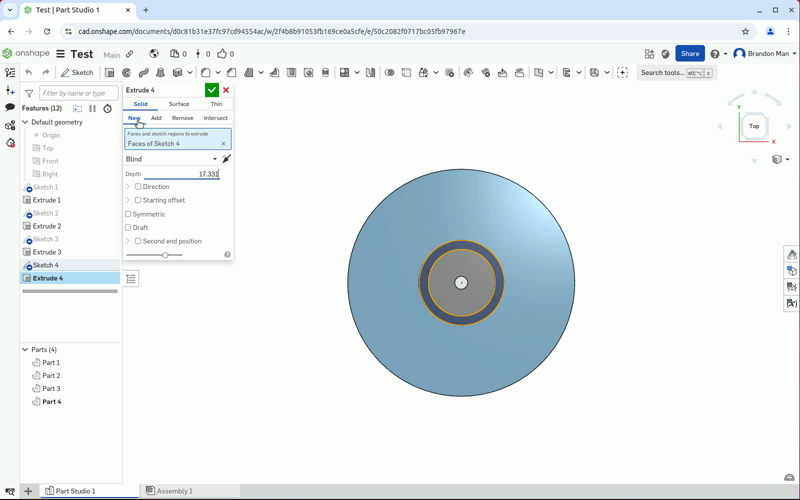
key(enter)
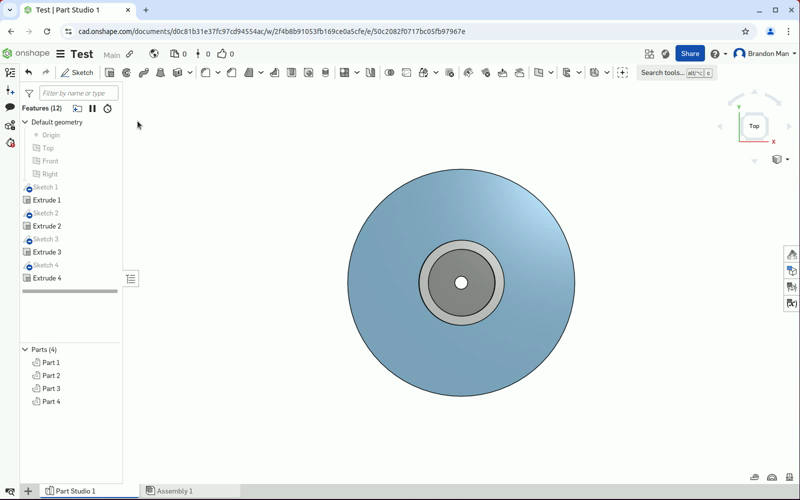
key(shift+h)
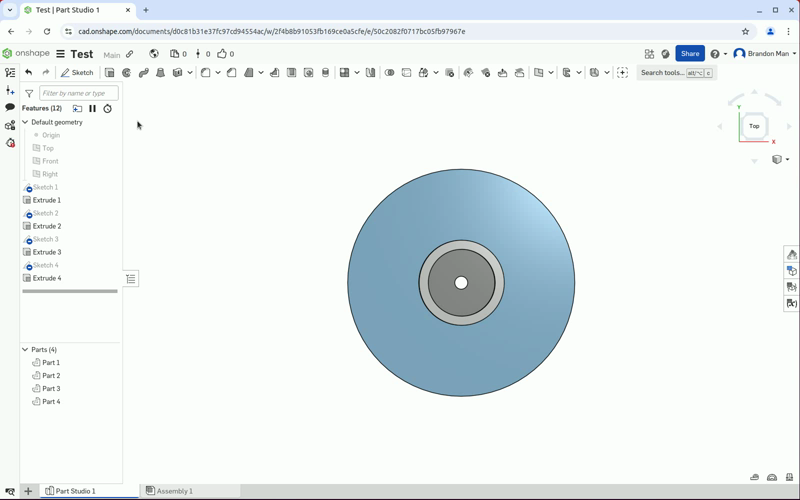
key(shift+h)
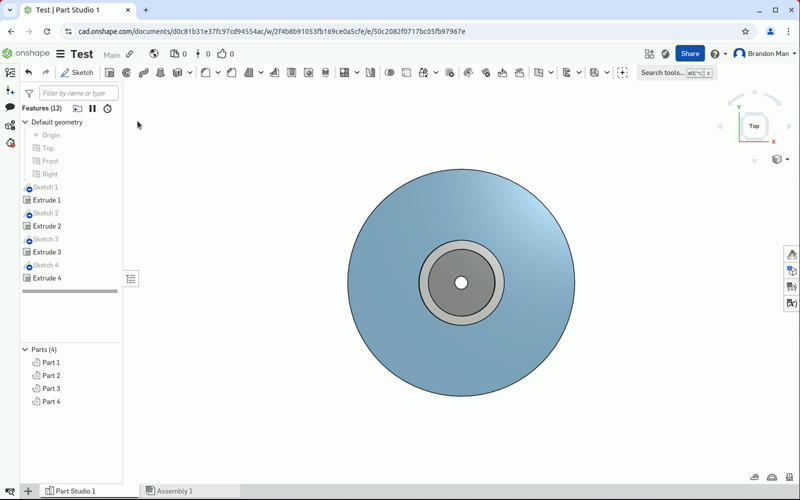
mouse_move(73, 189)
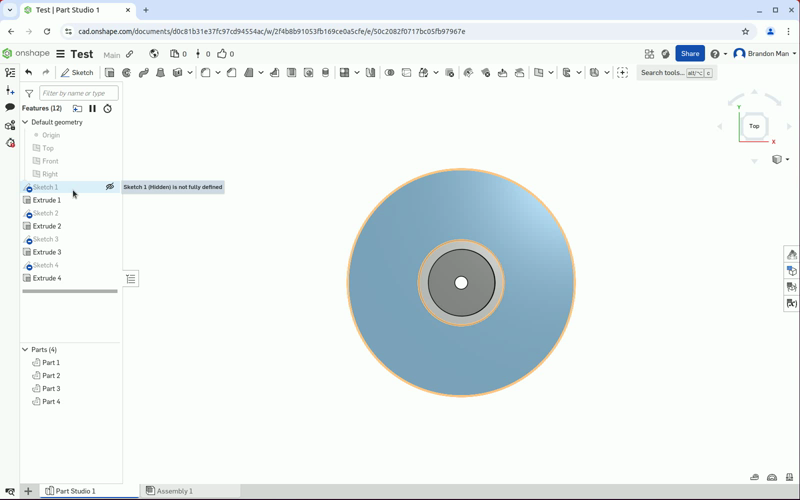
click(73, 189)
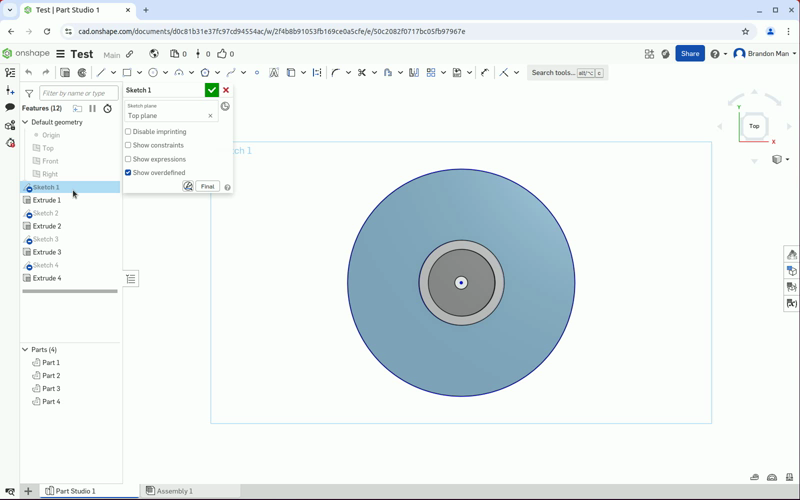
mouse_move(229, 92)
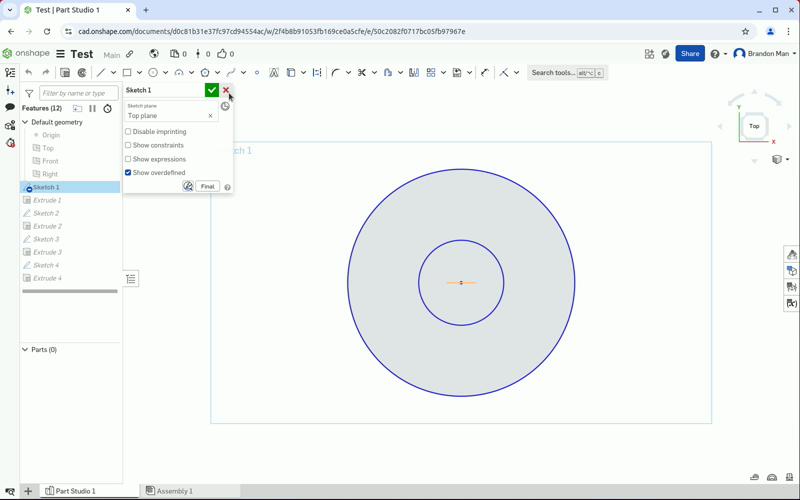
click(229, 92)
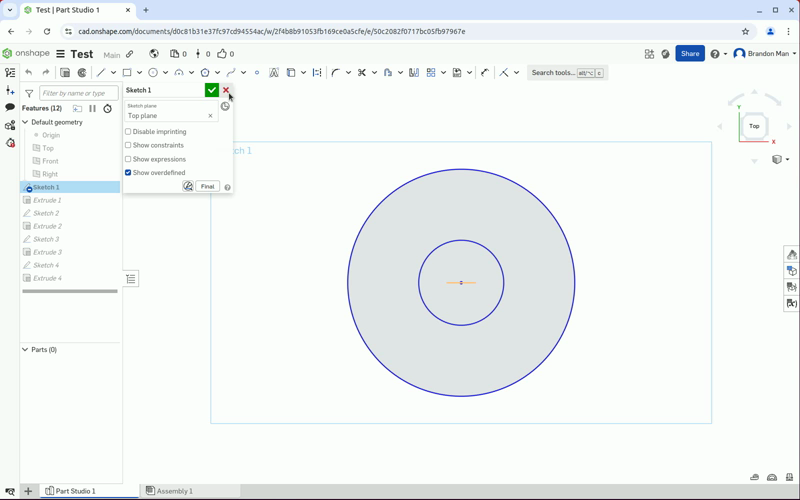
key(shift+s)
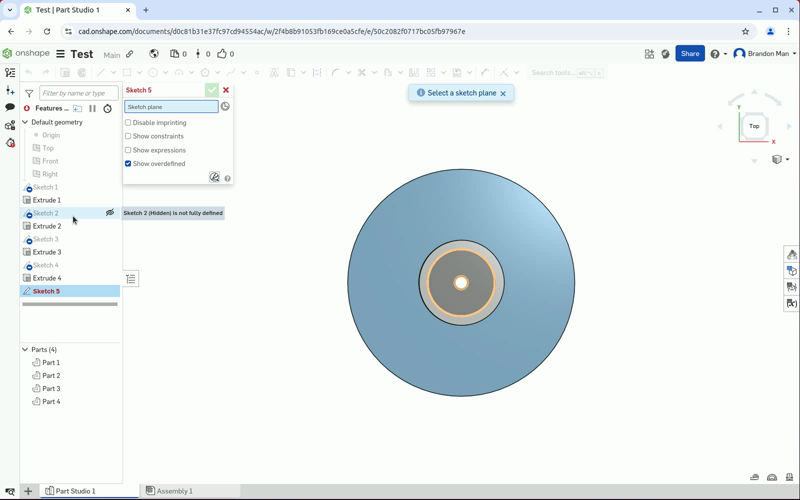
scroll(3)
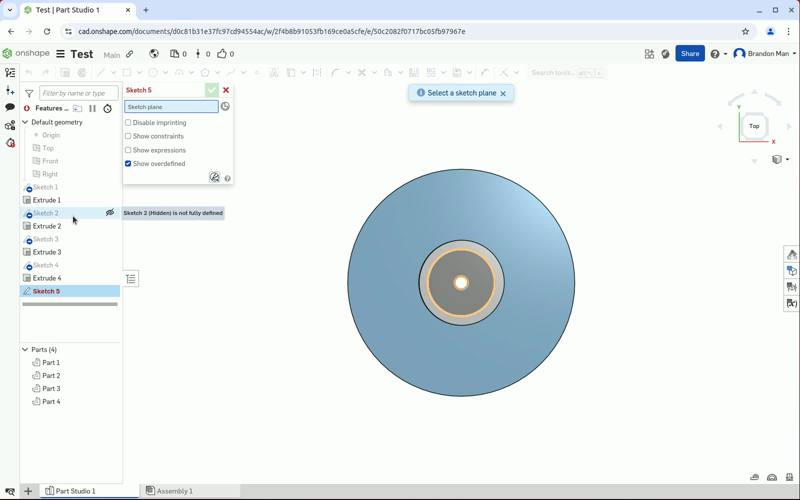
mouse_move(73, 150)
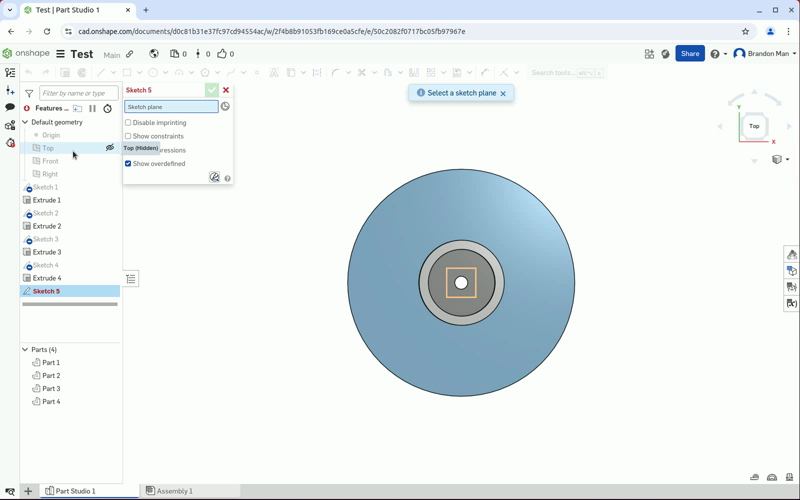
click(73, 150)
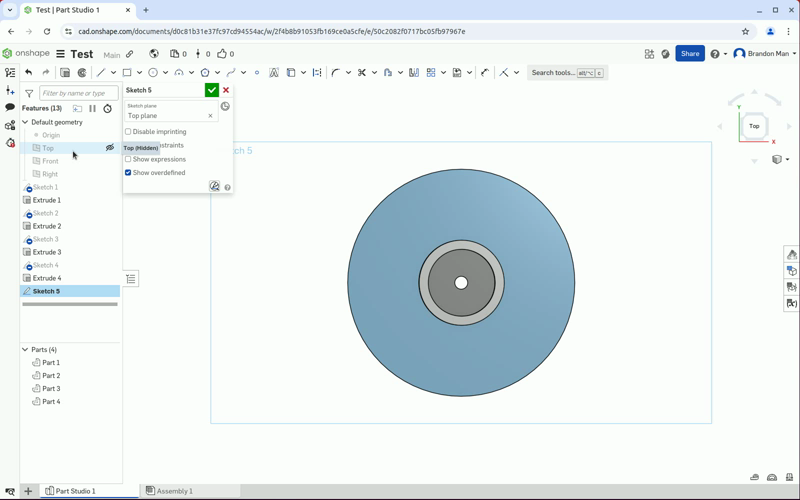
mouse_move(73, 352)
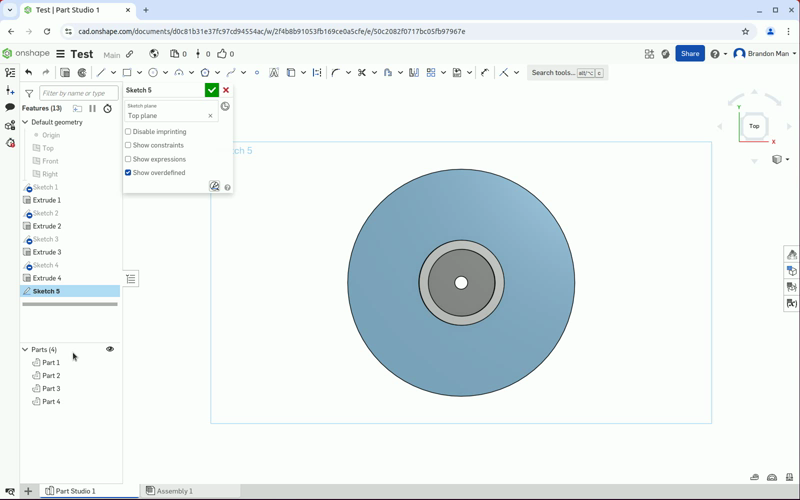
key(y)
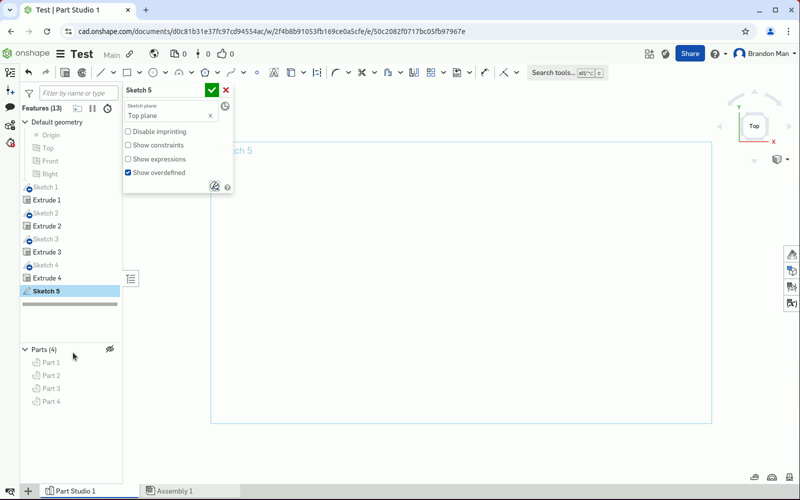
key(c)
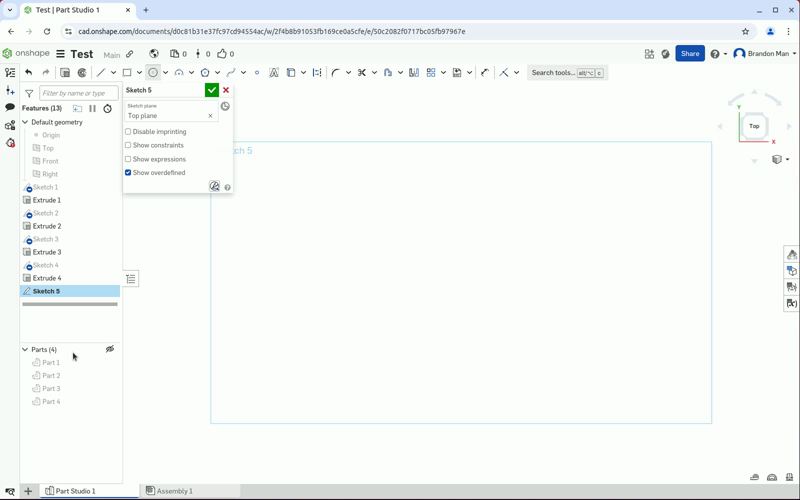
key_down(shift)
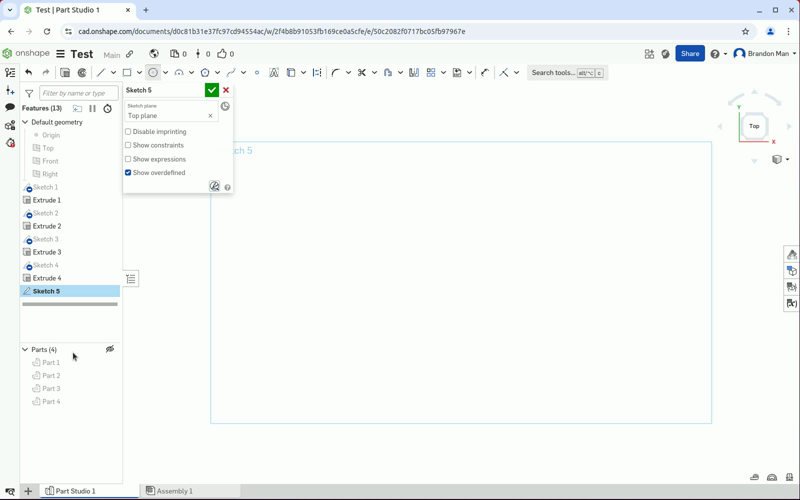
mouse_move(461, 282)
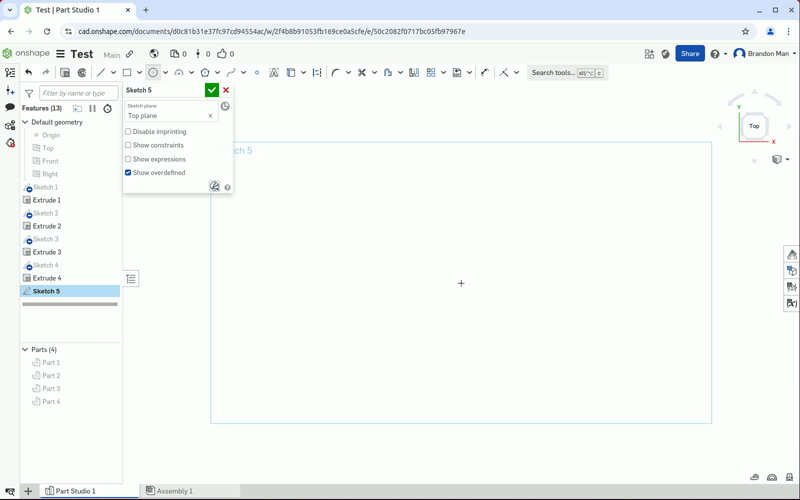
click(461, 282)
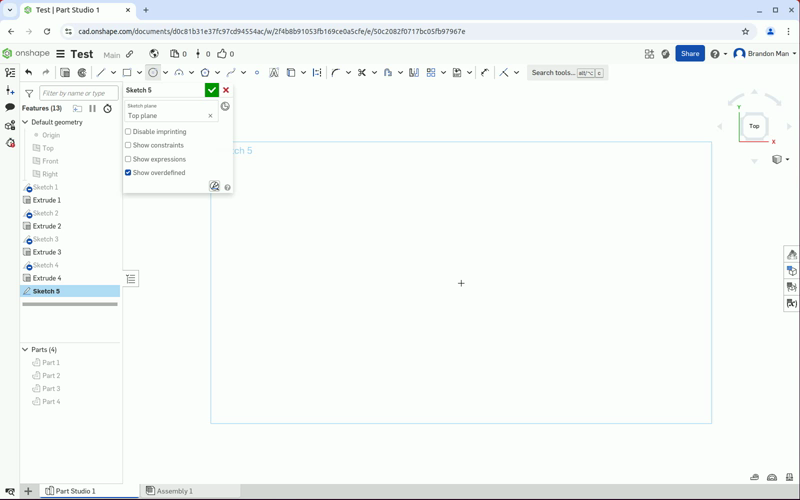
key_up(shift)
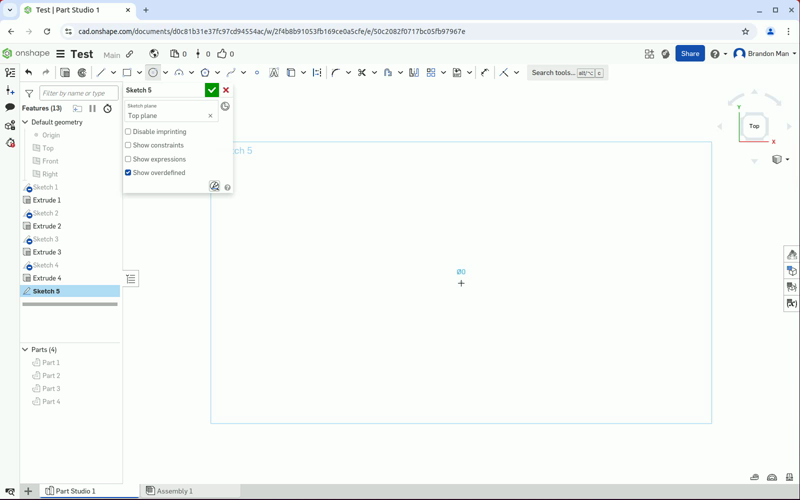
mouse_move(574, 282)
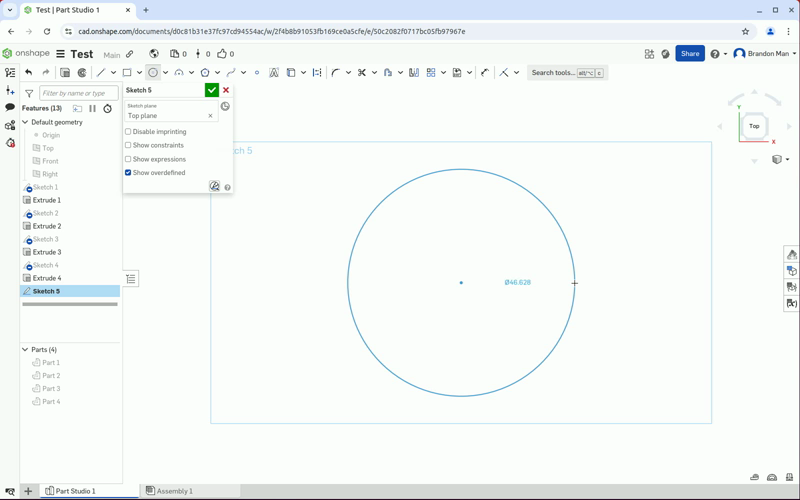
click(574, 282)
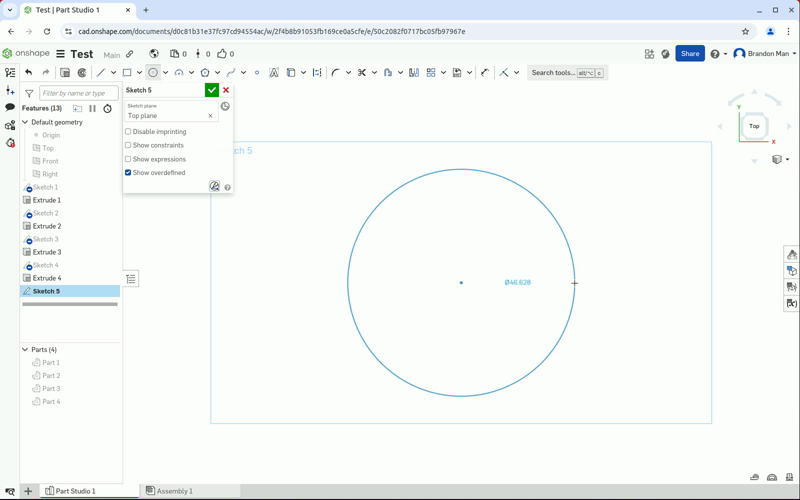
key(esc)
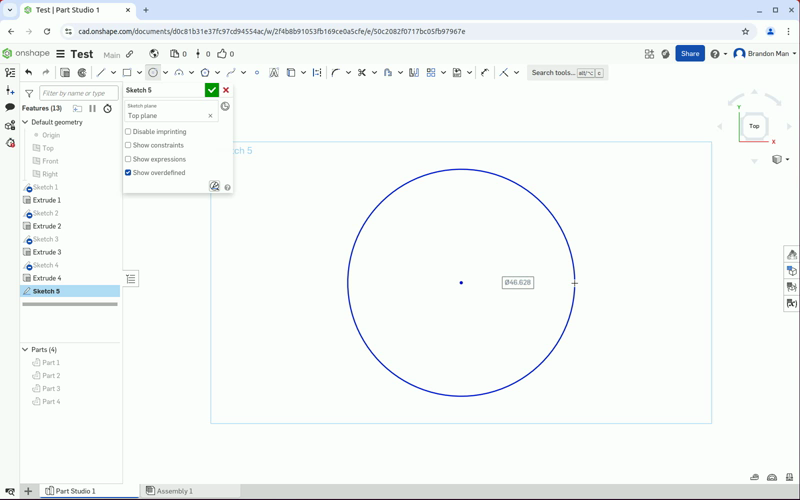
key(c)
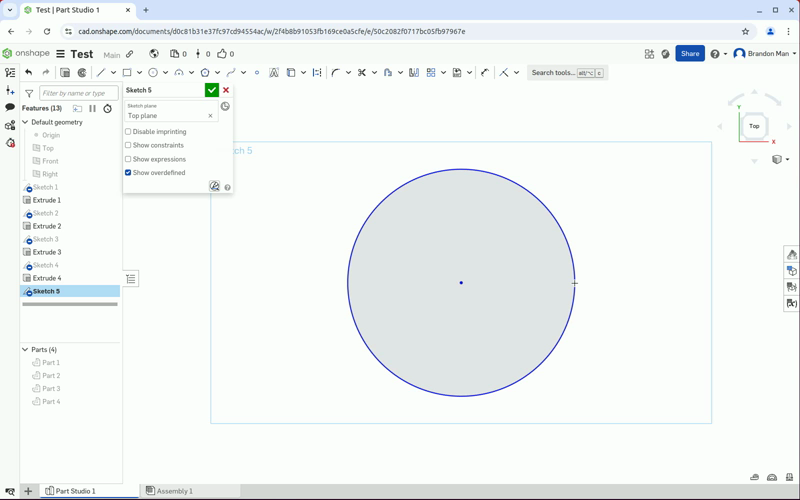
key_down(shift)
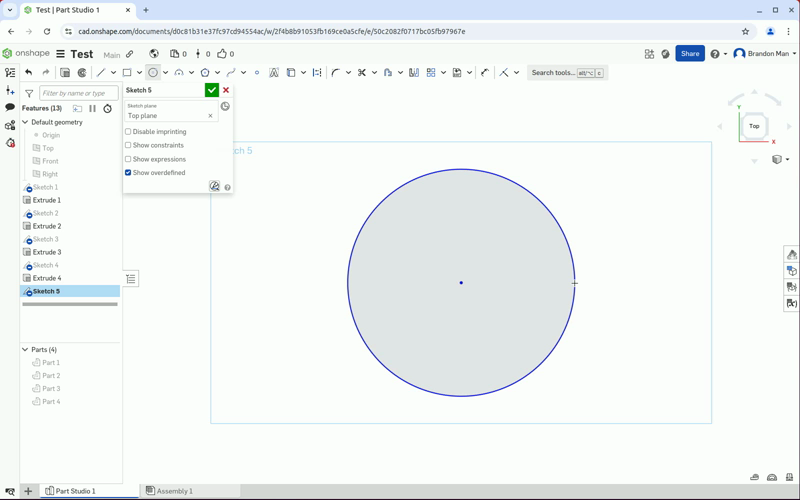
mouse_move(461, 282)
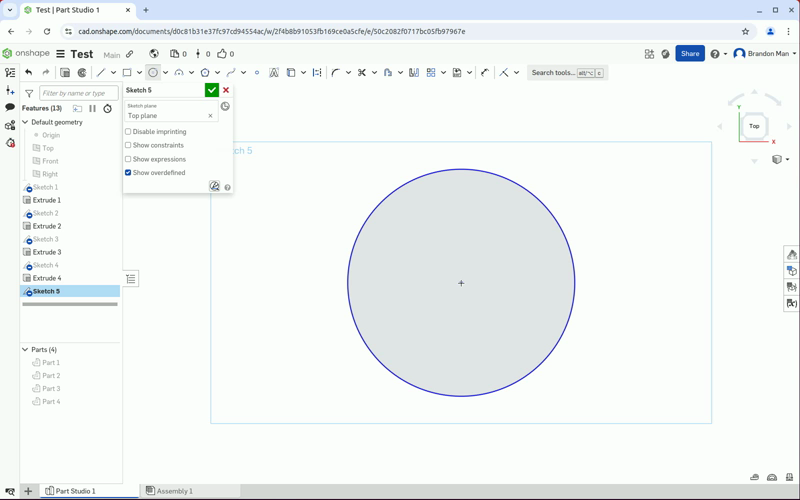
click(461, 282)
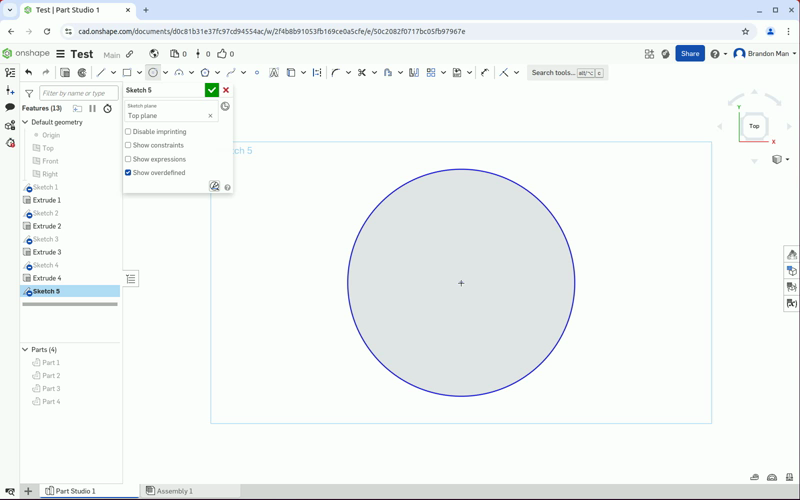
key_up(shift)
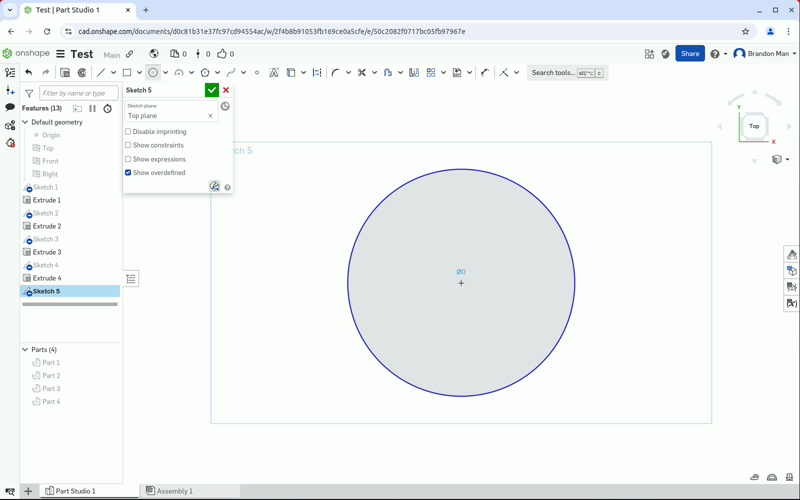
mouse_move(503, 282)
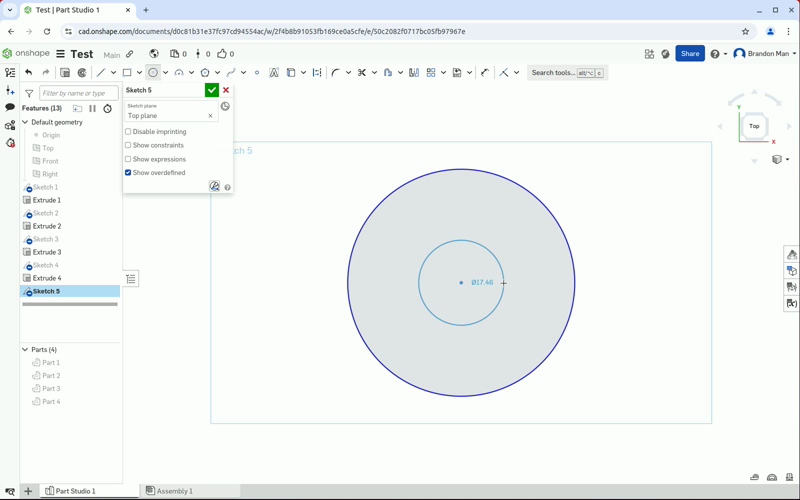
click(503, 282)
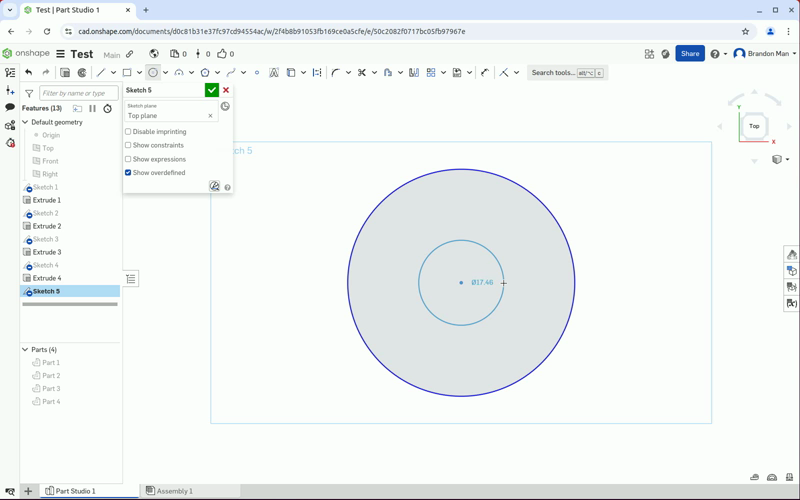
key(esc)
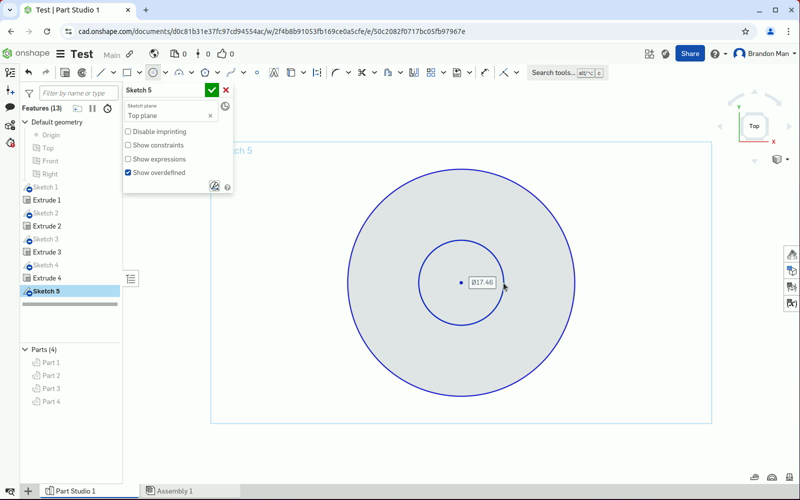
mouse_move(468, 367)
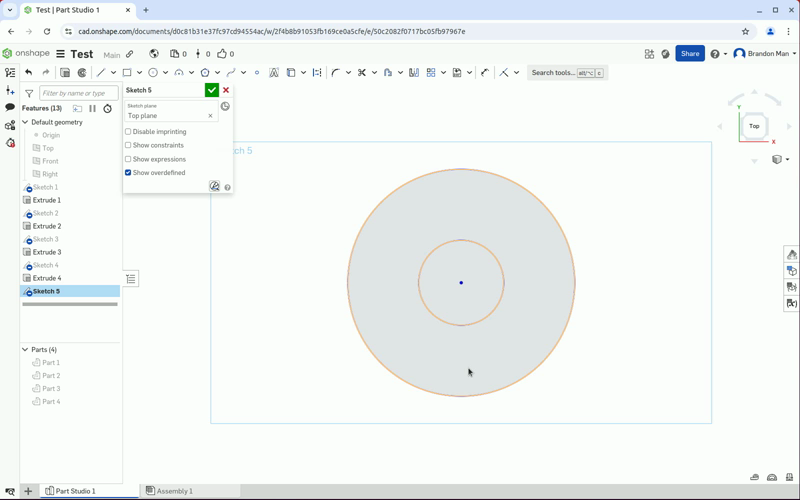
click(468, 367)
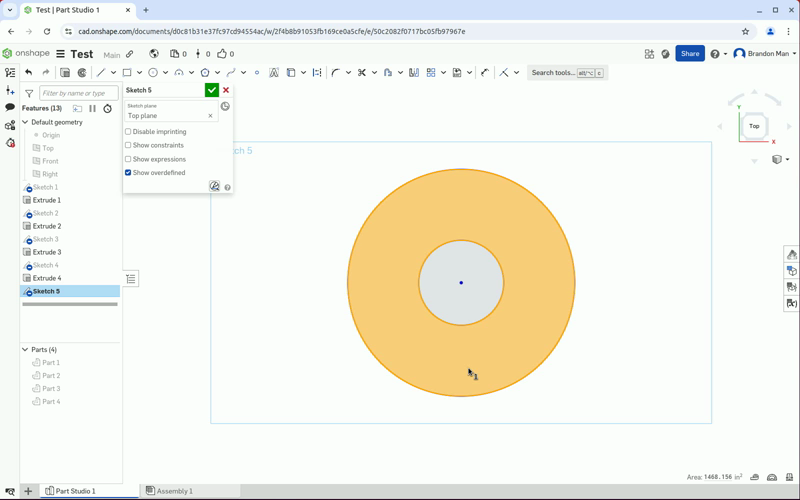
mouse_move(73, 352)
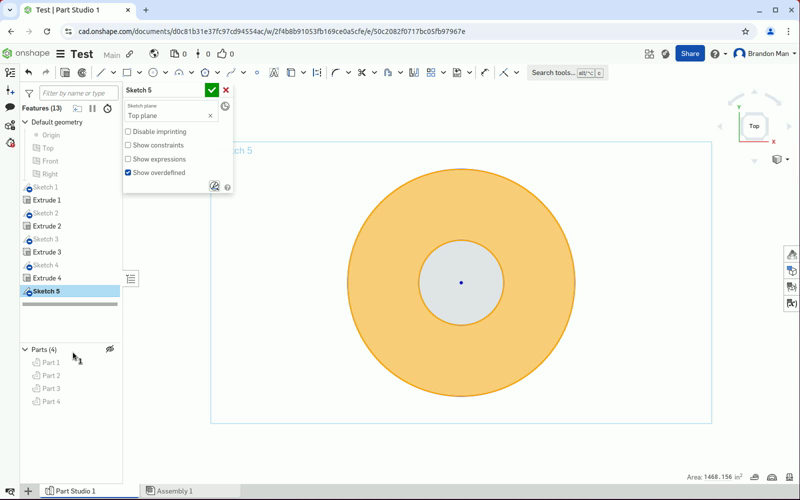
key(shift+y)
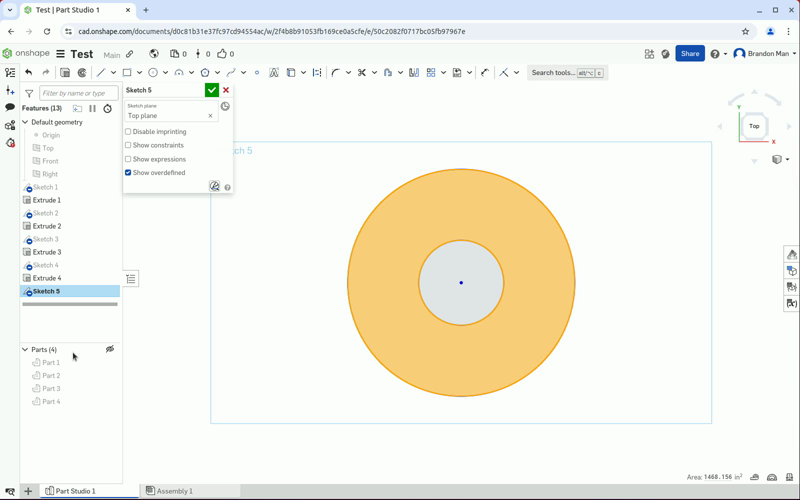
key(shift+e)
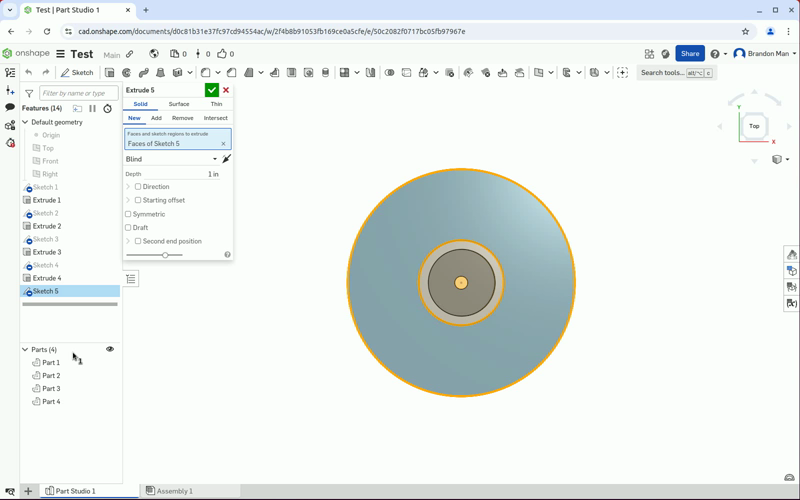
mouse_move(143, 106)
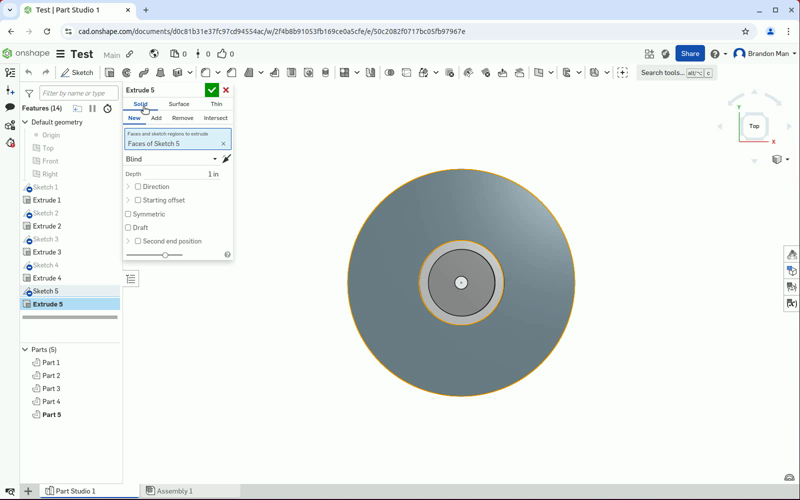
click(143, 106)
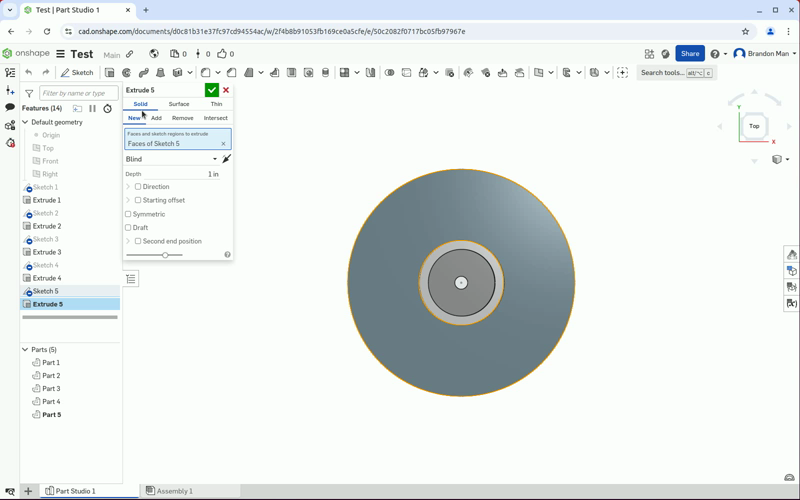
mouse_move(137, 120)
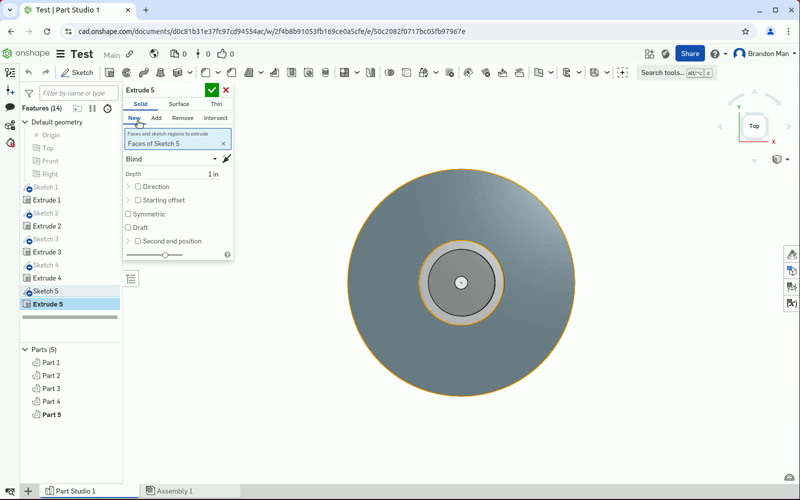
click(137, 120)
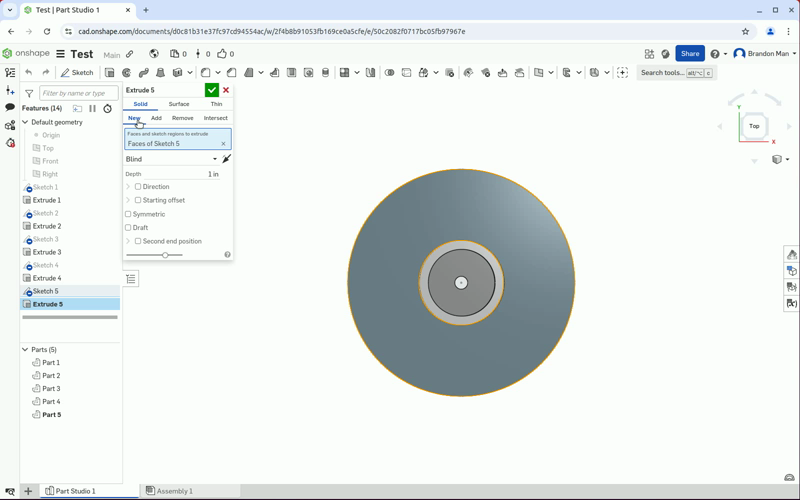
key(tab, 4)
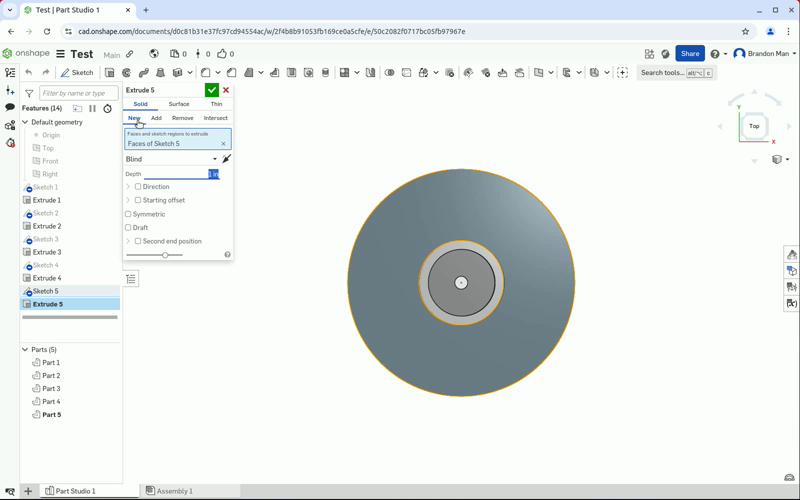
text(1.685)
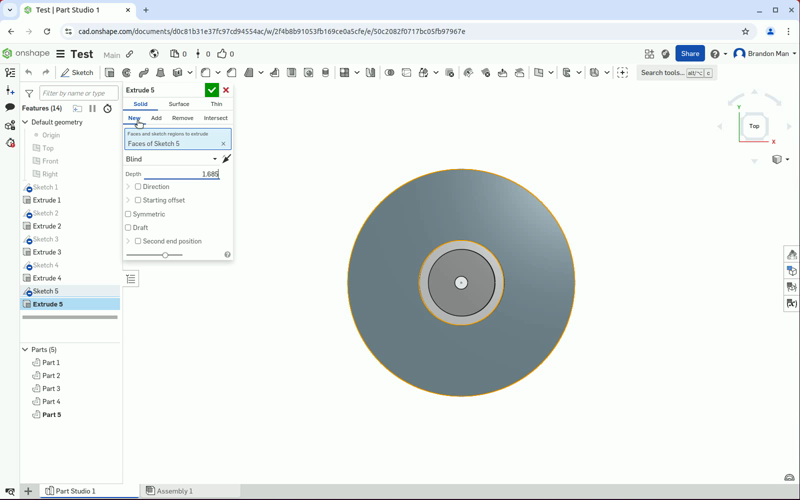
key(enter)
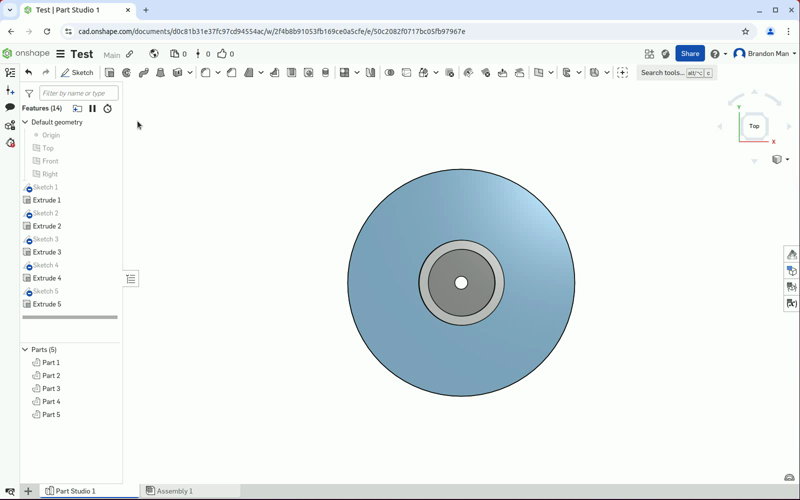
key(shift+h)
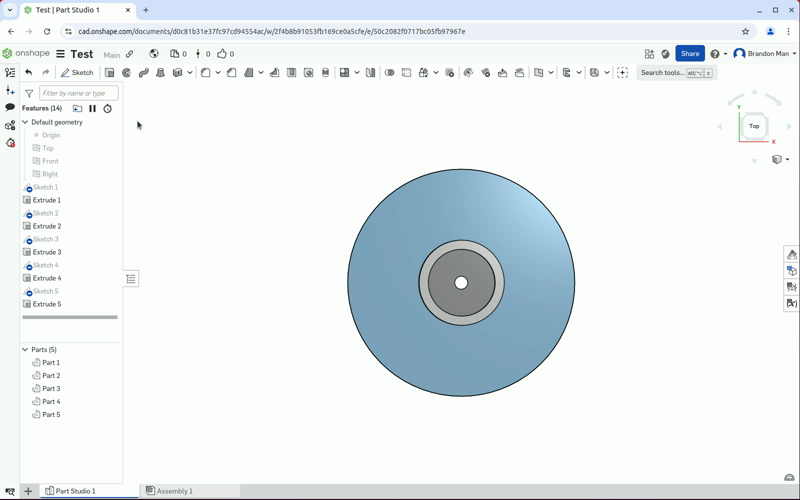
key(shift+h)
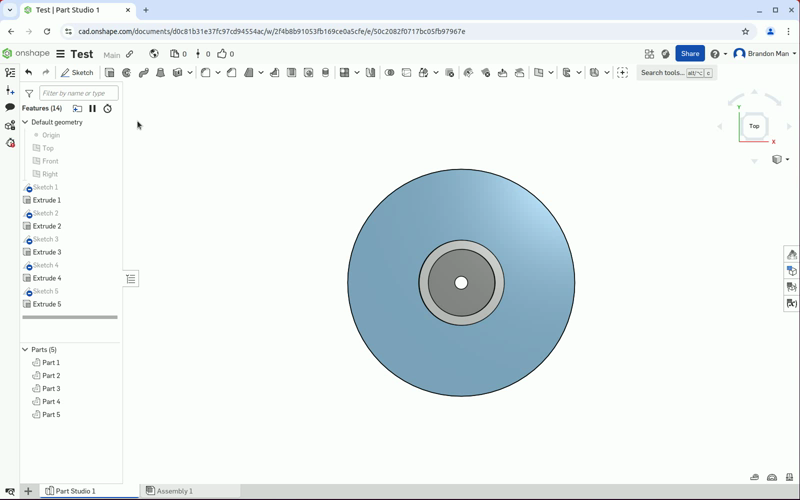
key(shift+7)
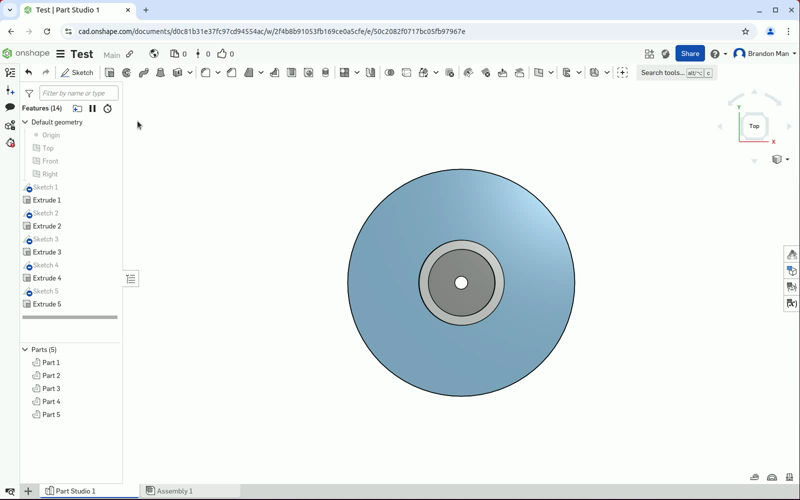
key(up, 3)
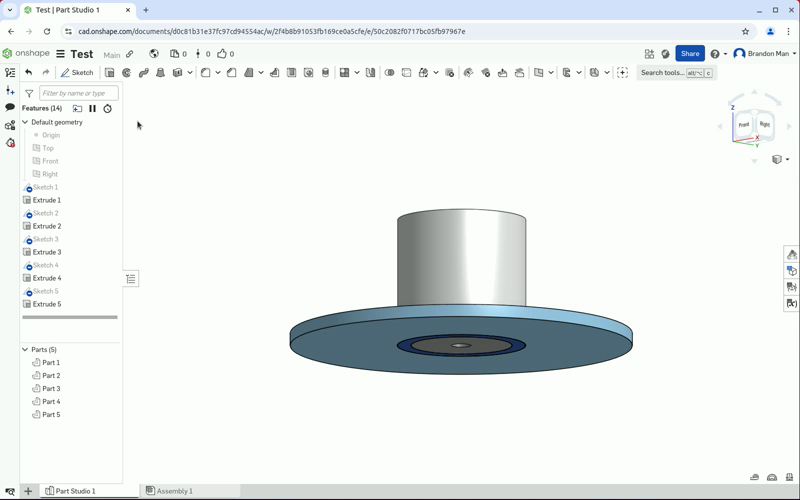
key(left, 3)
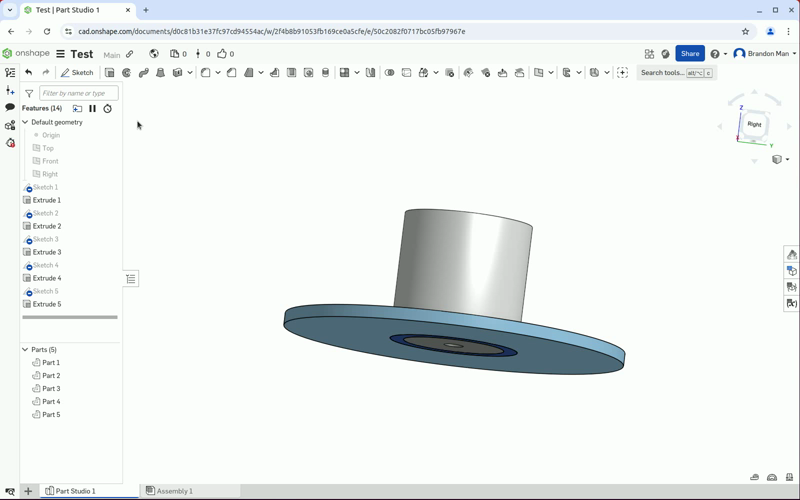
key(right, 3)
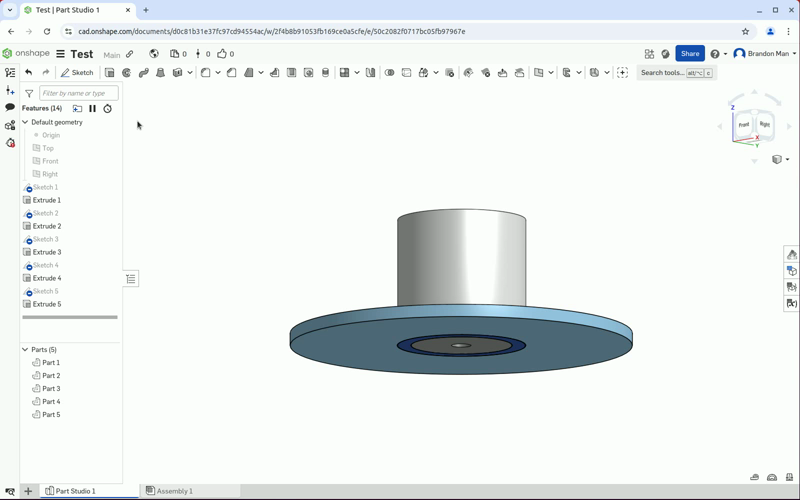
key(down, 3)
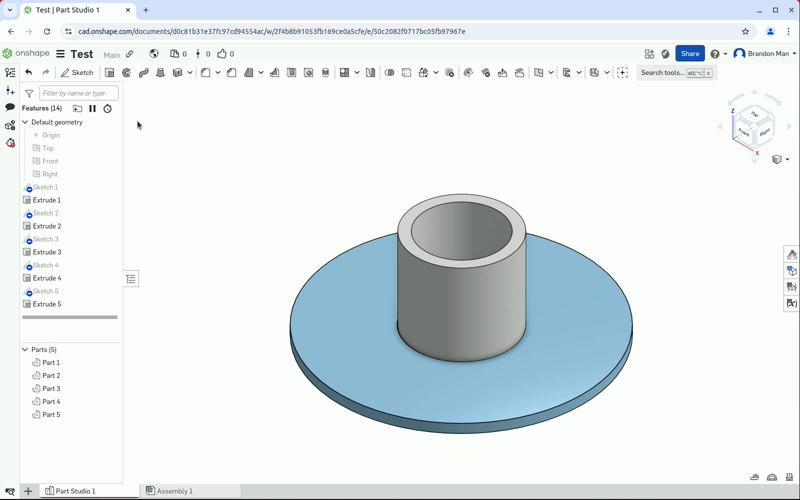
mouse_move(73, 189)
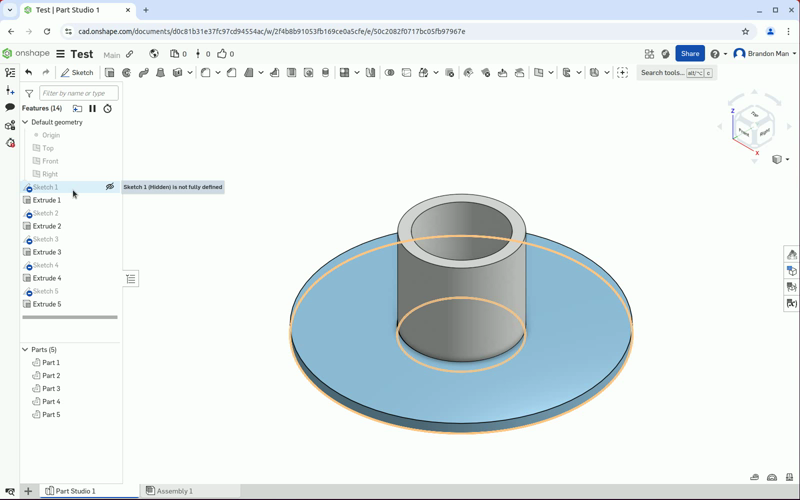
click(73, 189)